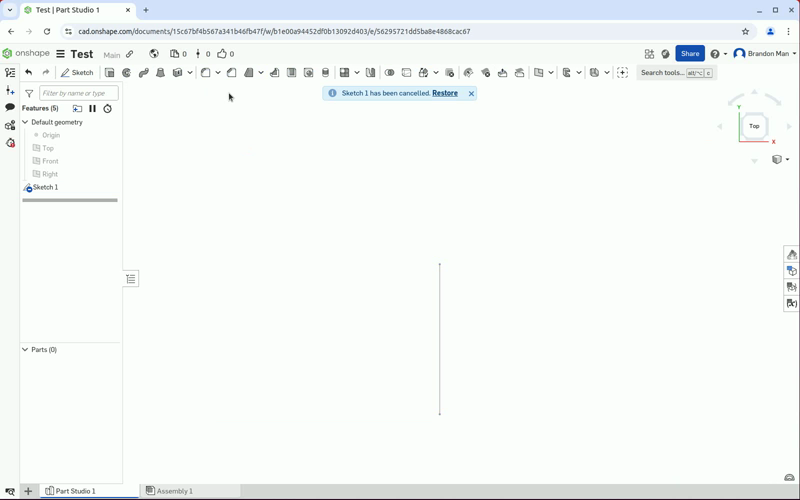
key(shift+h)
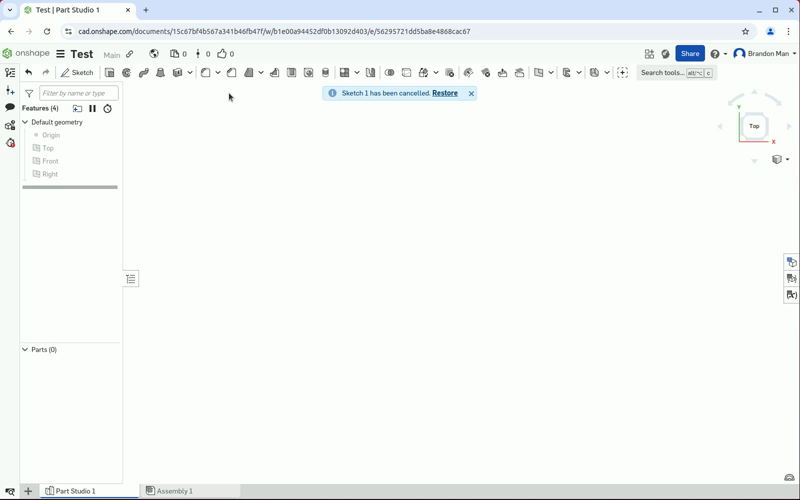
key(shift+s)
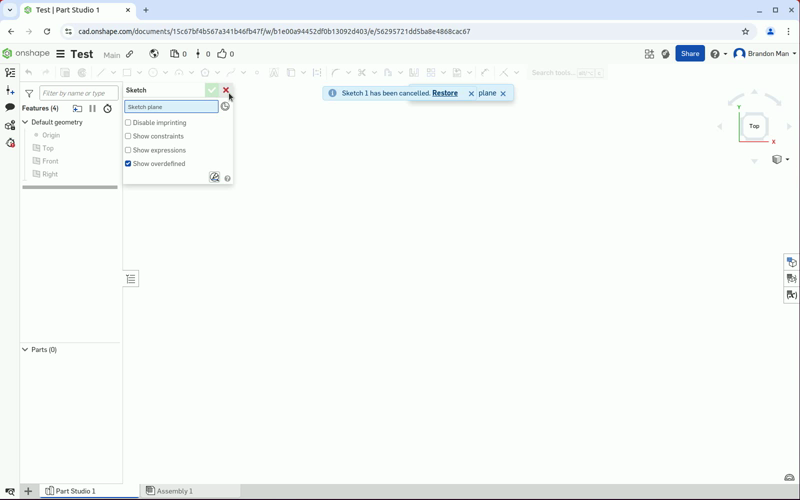
mouse_move(73, 150)
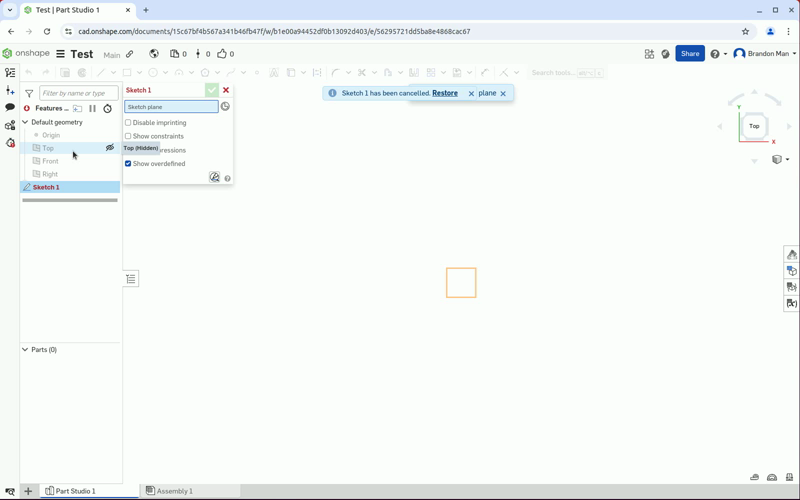
click(73, 150)
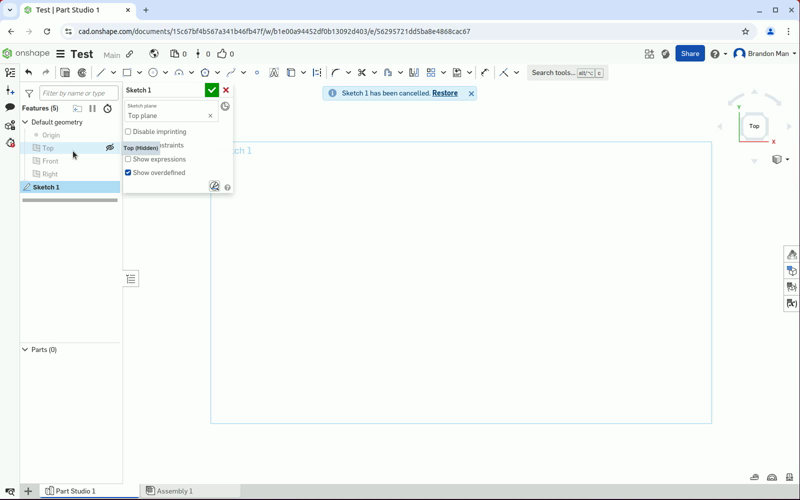
mouse_move(73, 352)
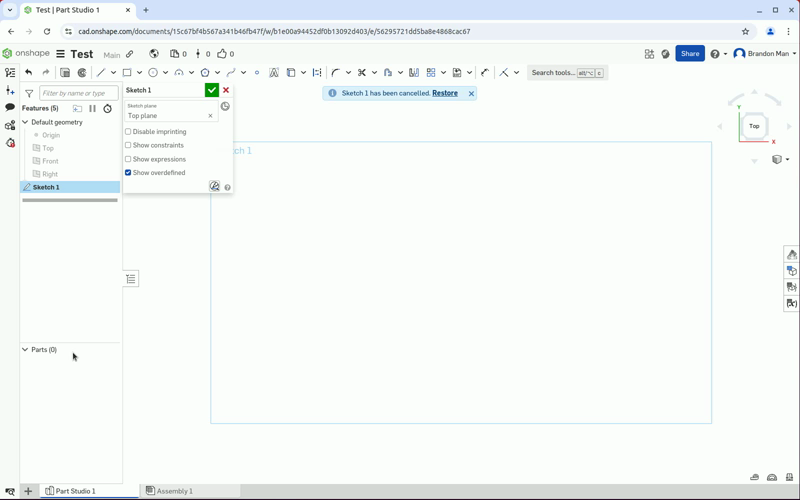
key(y)
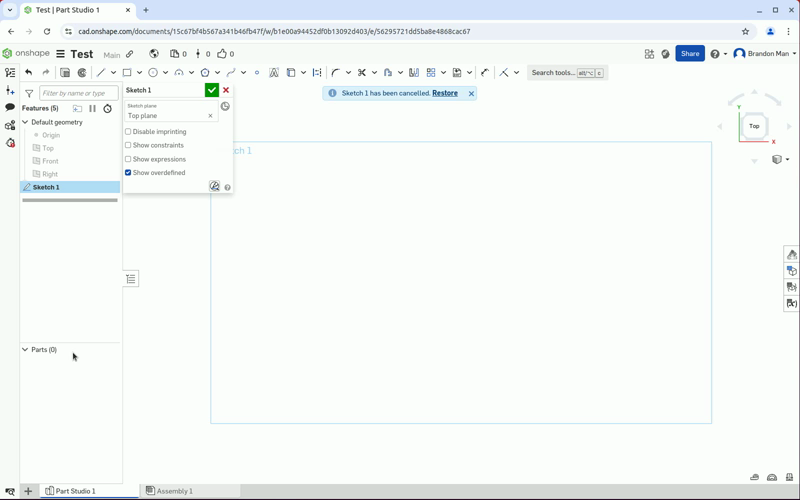
key(c)
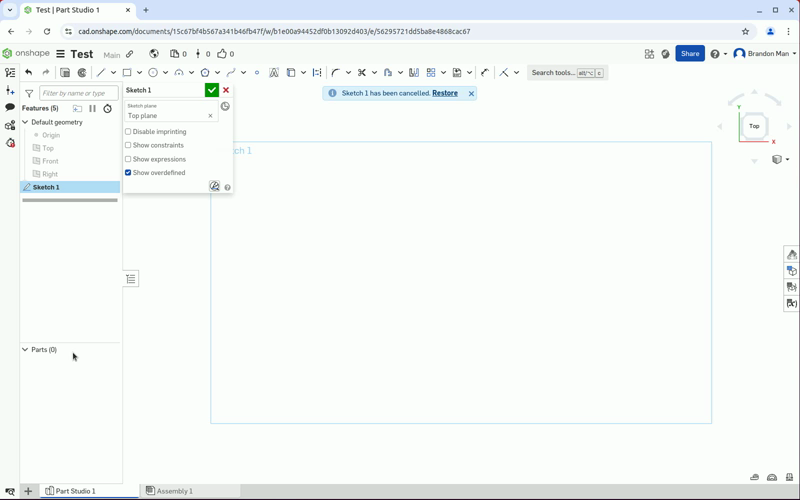
key_down(shift)
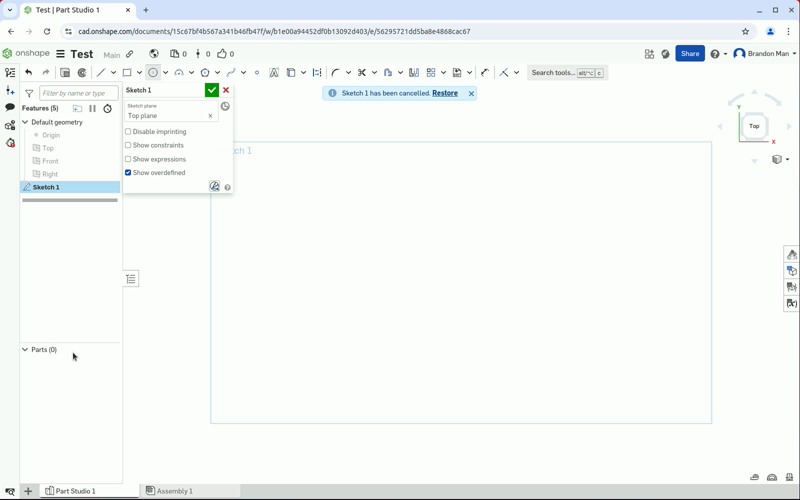
mouse_move(461, 282)
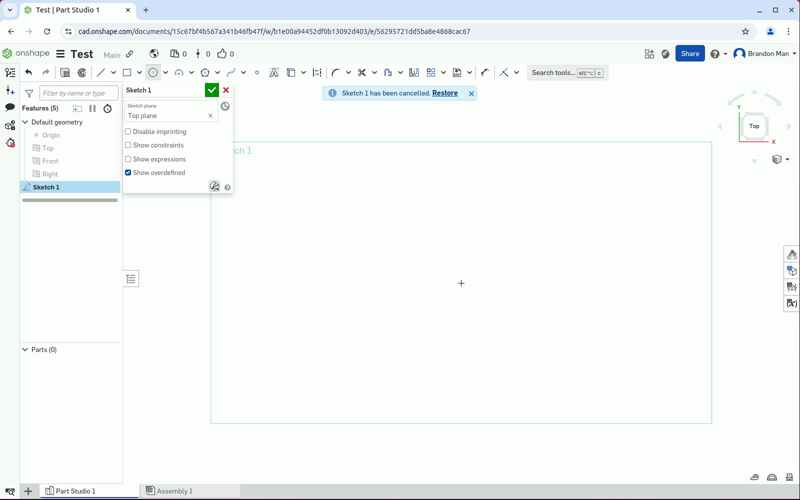
click(461, 282)
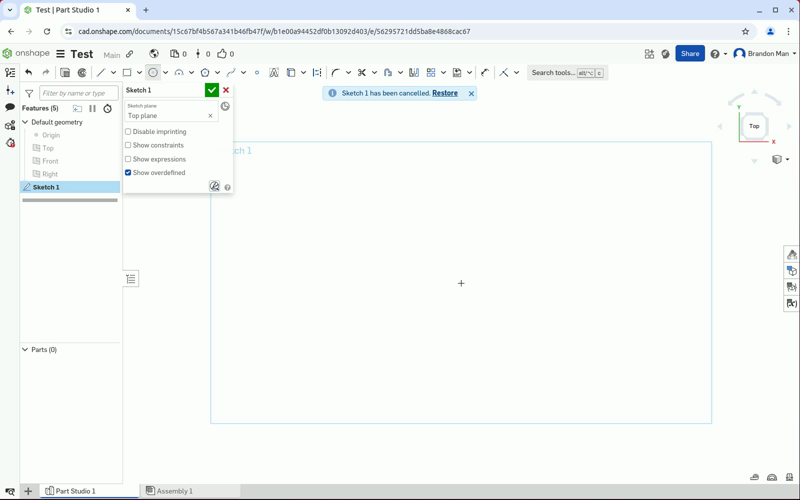
key_up(shift)
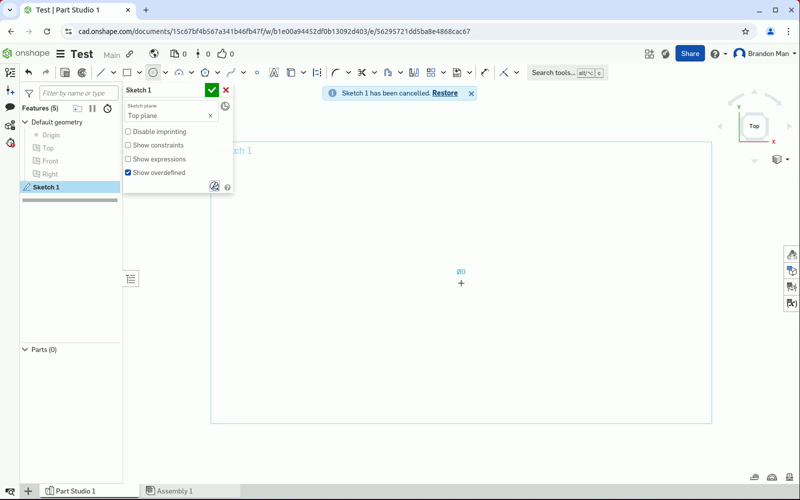
mouse_move(569, 282)
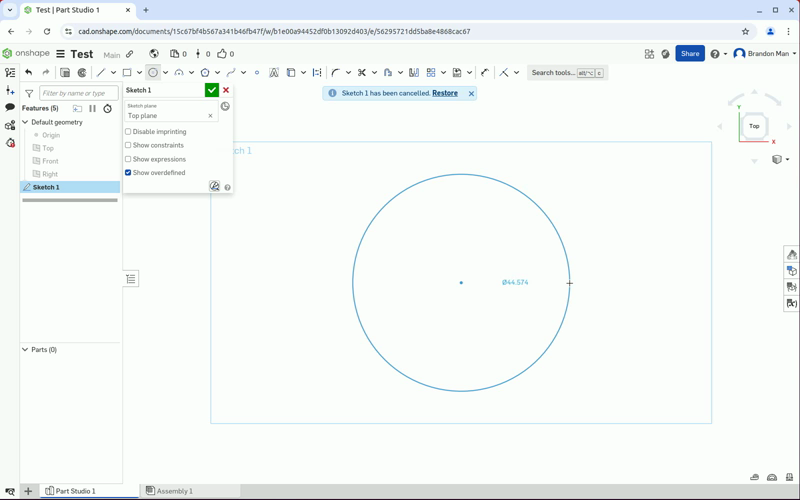
click(569, 282)
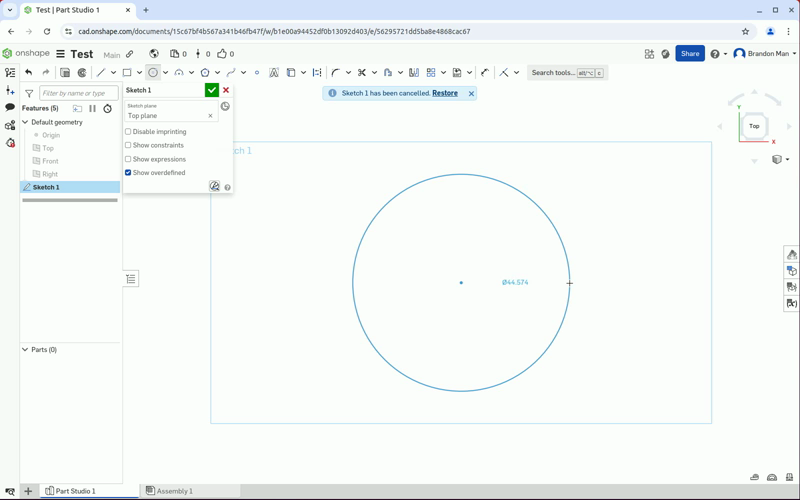
key(esc)
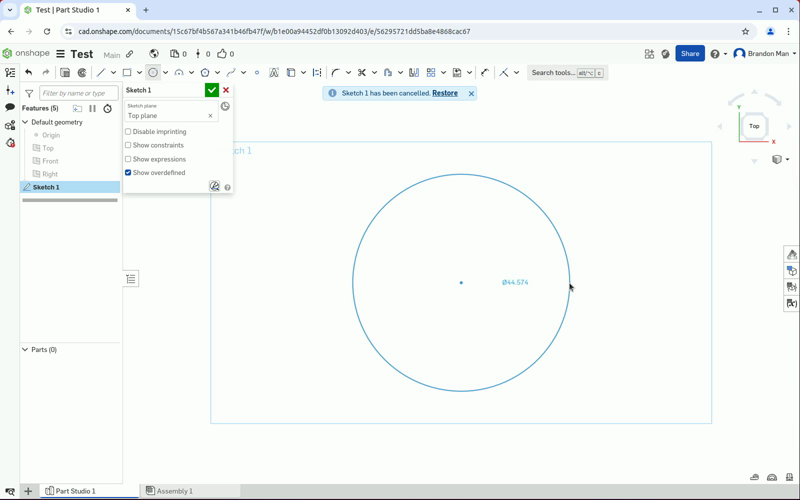
mouse_move(537, 263)
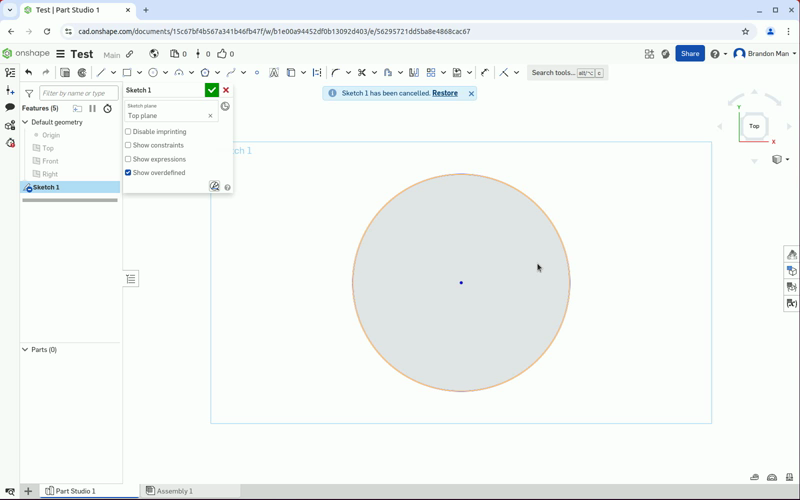
click(537, 263)
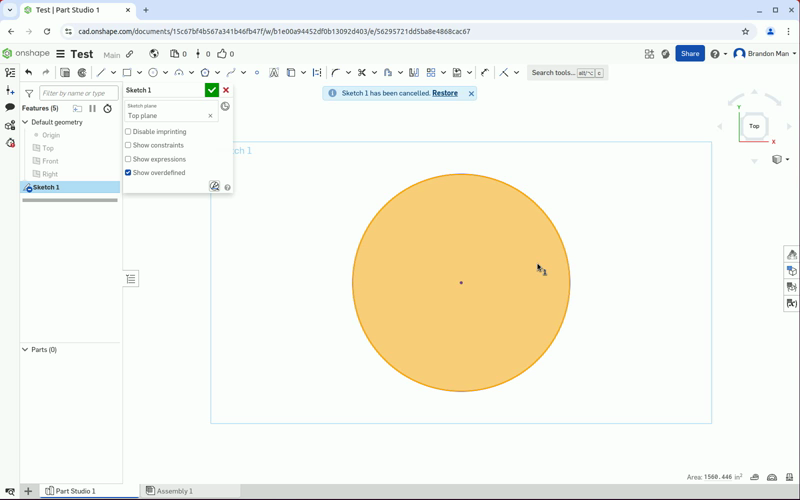
mouse_move(73, 352)
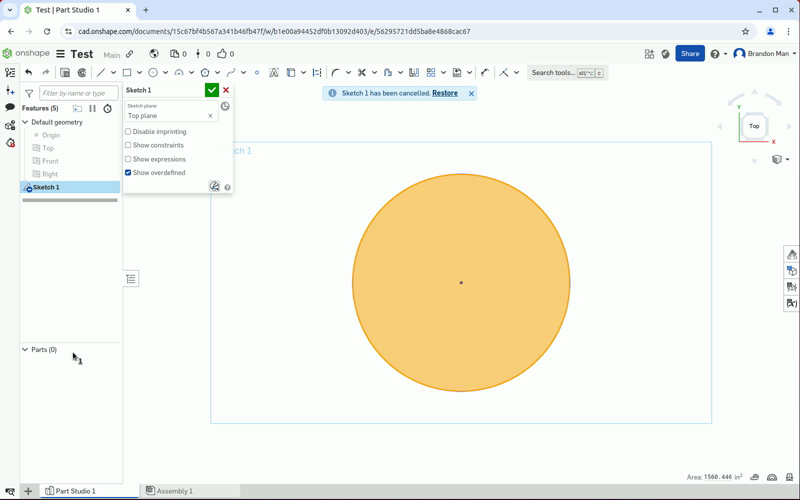
key(shift+y)
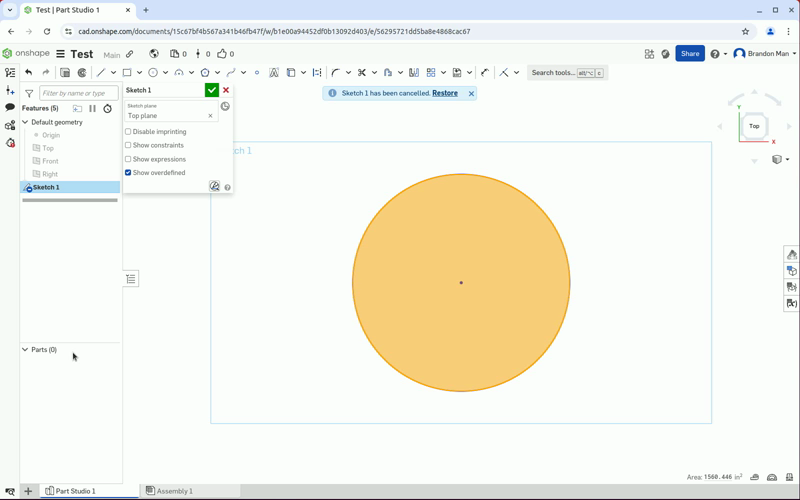
key(shift+e)
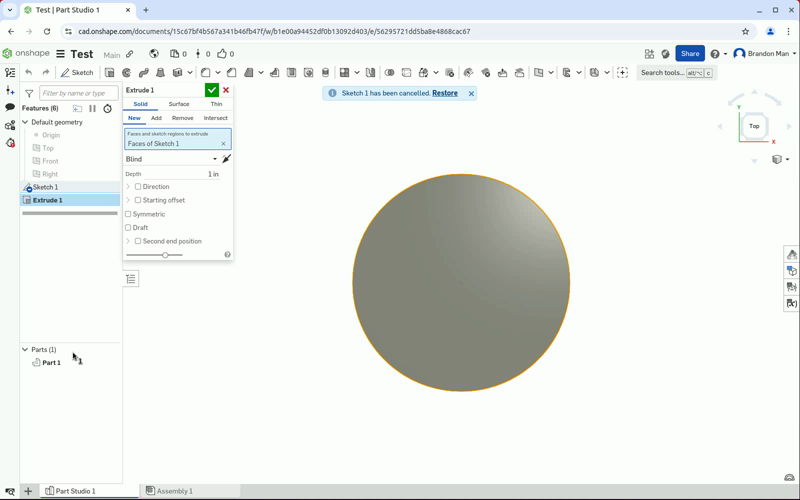
mouse_move(143, 106)
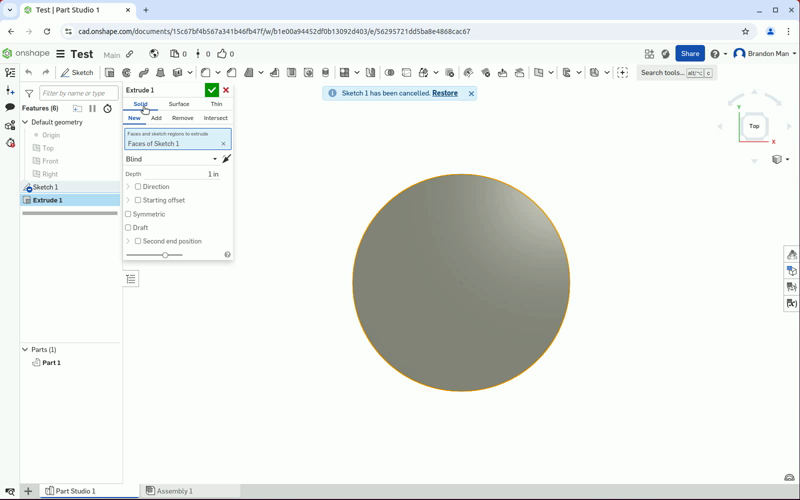
click(143, 106)
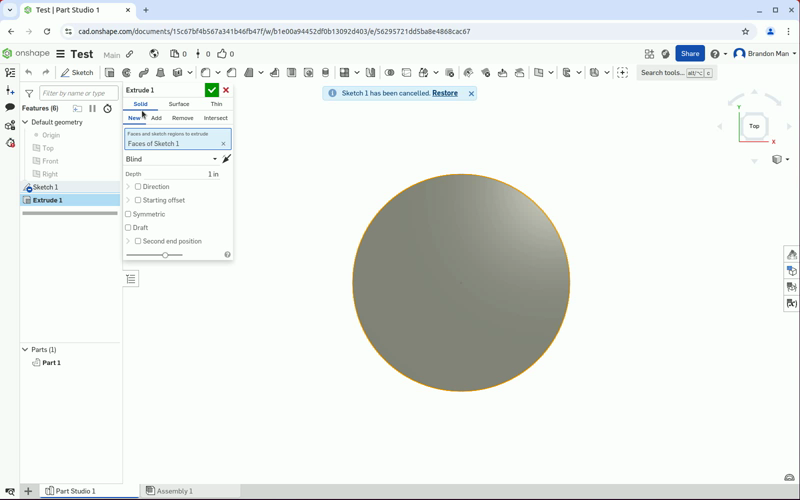
mouse_move(137, 120)
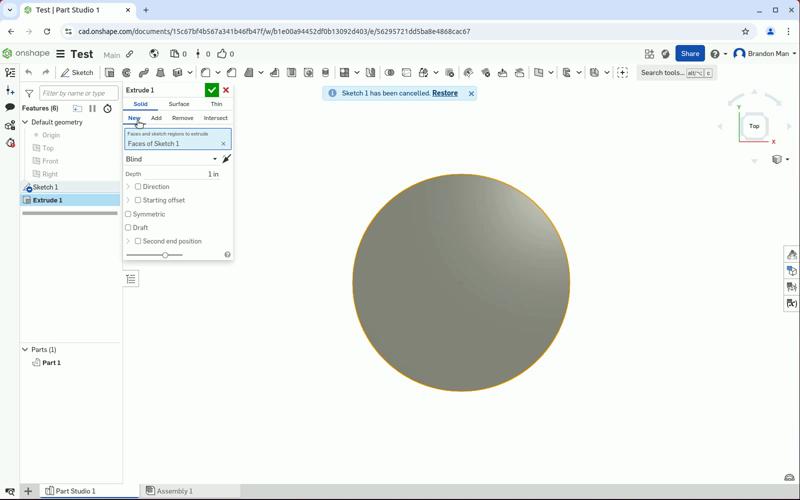
click(137, 120)
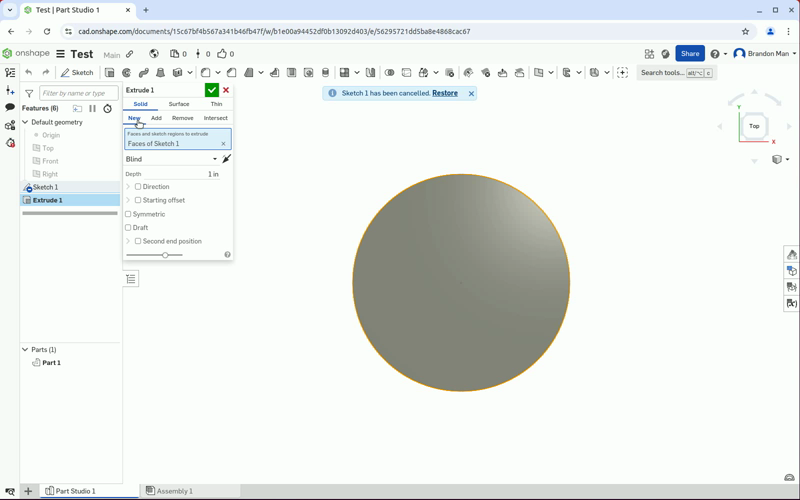
key(tab, 4)
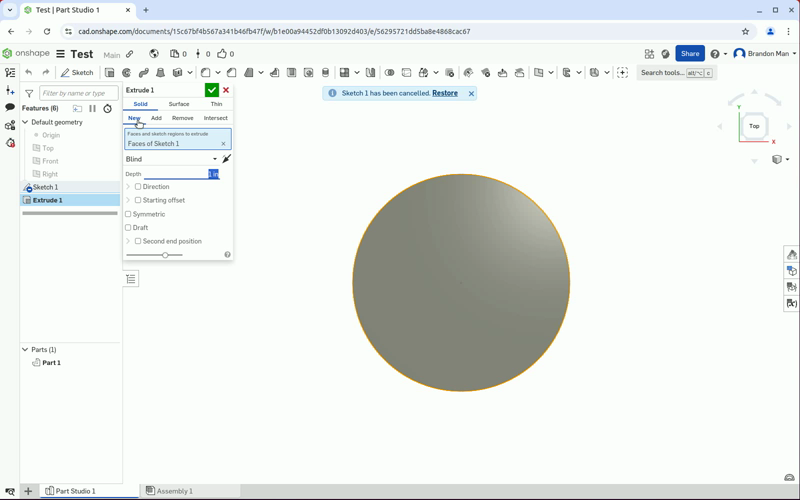
text(-0.241)
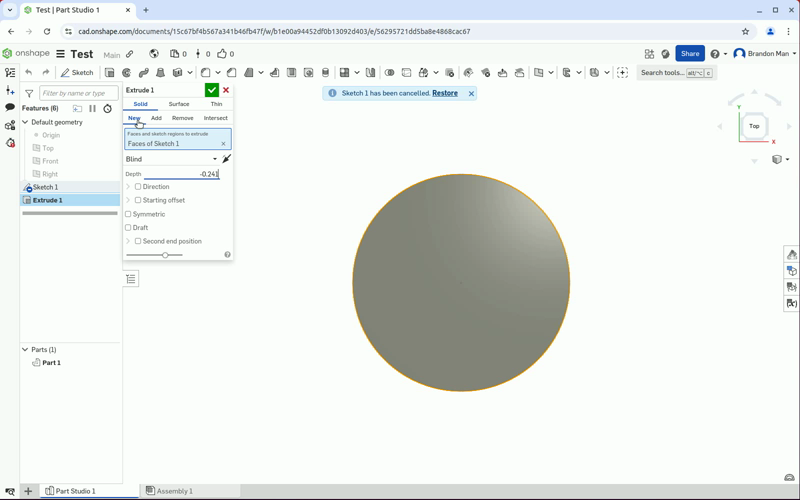
key(enter)
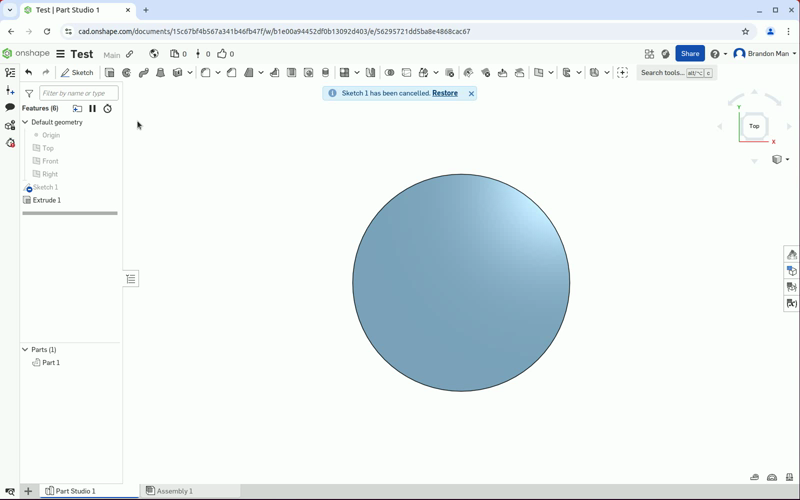
key(shift+h)
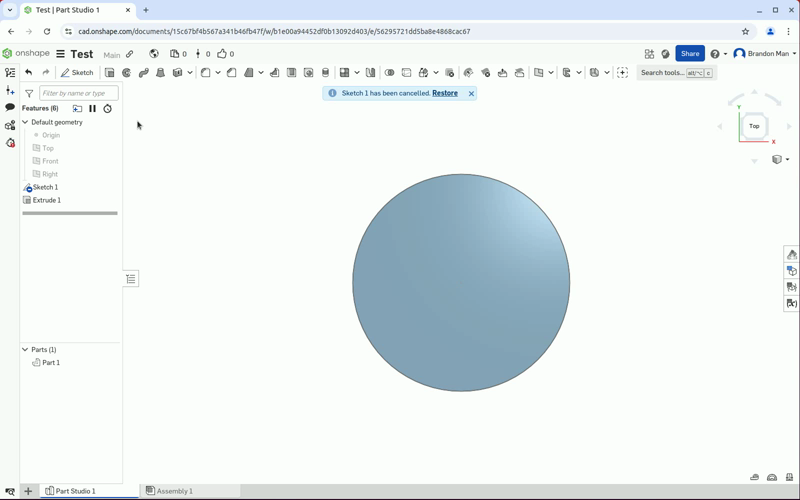
key(shift+h)
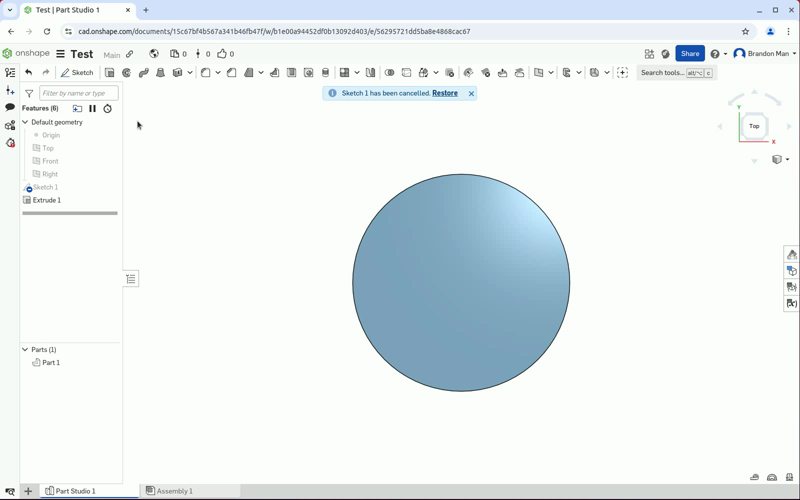
mouse_move(73, 189)
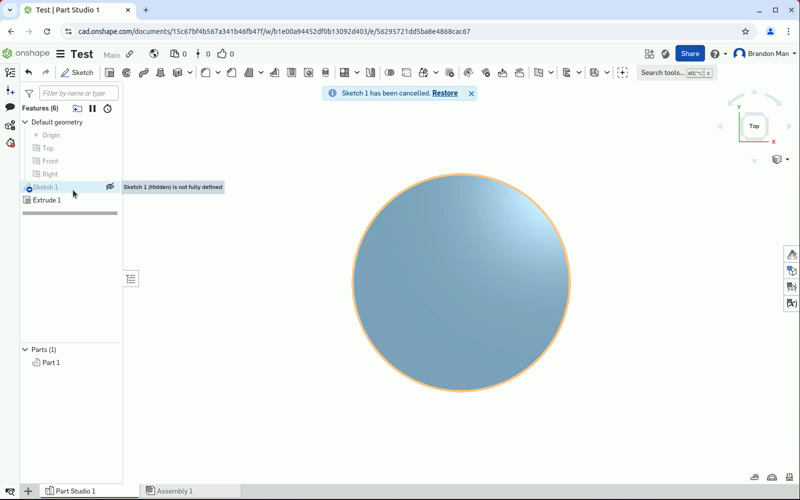
click(73, 189)
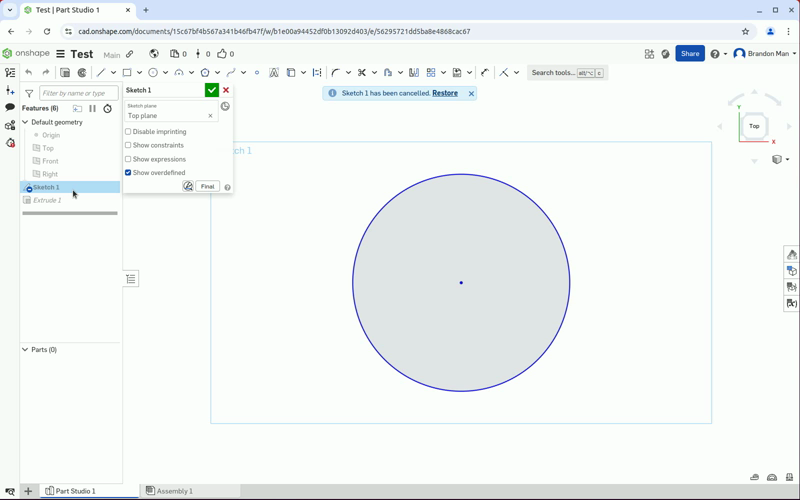
mouse_move(229, 92)
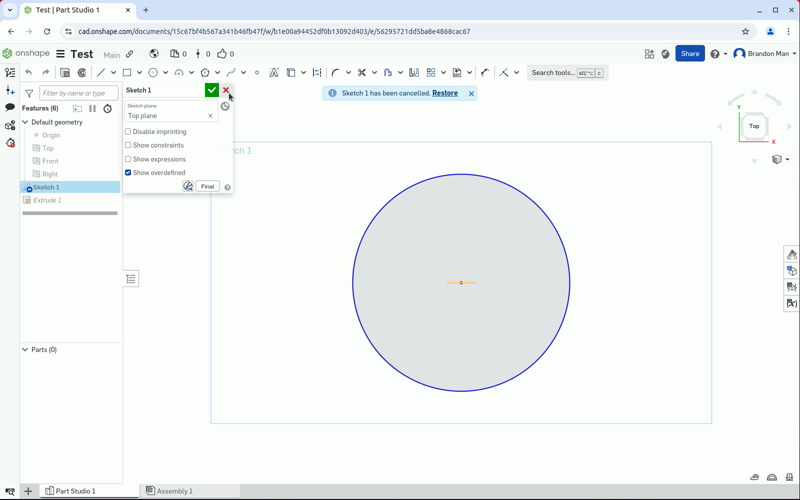
click(229, 92)
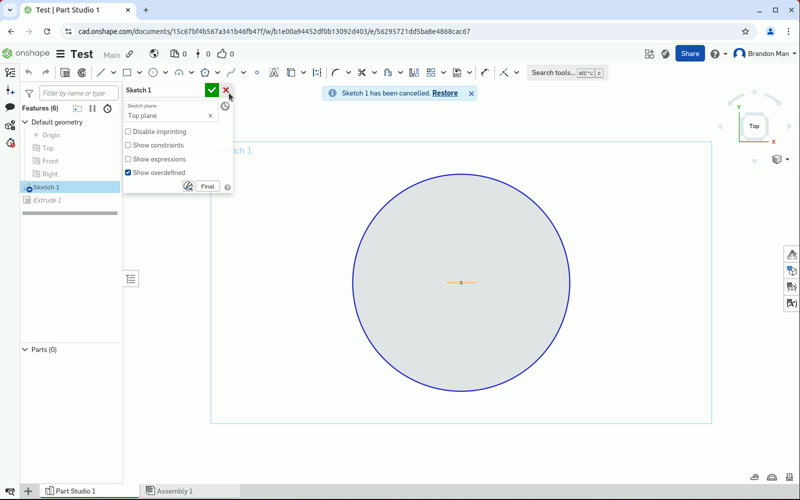
key(shift+s)
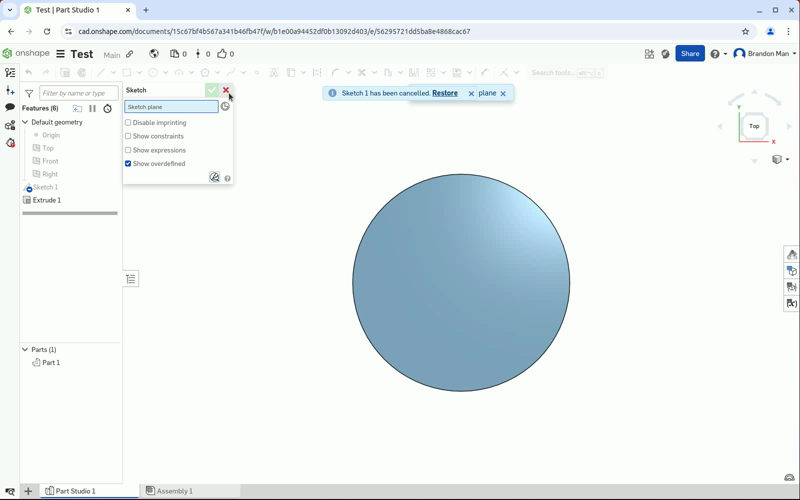
mouse_move(73, 150)
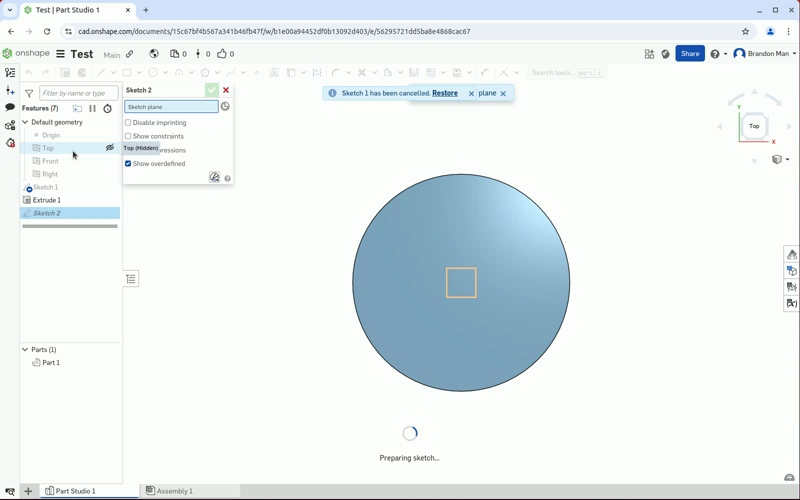
click(73, 150)
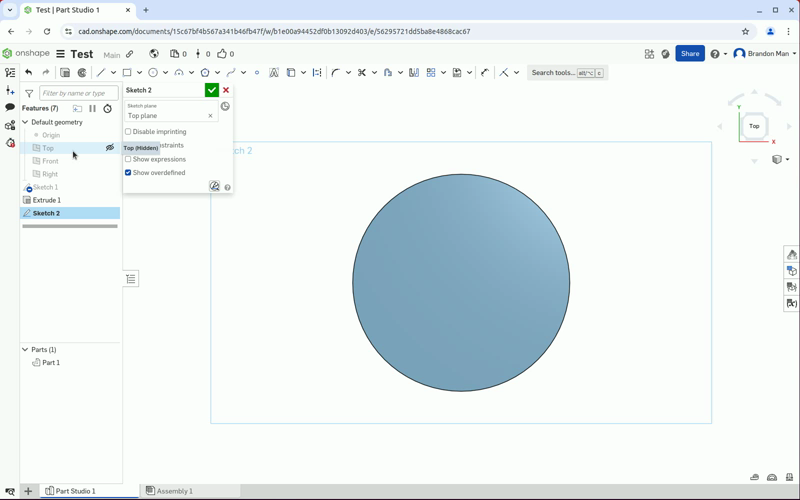
mouse_move(73, 352)
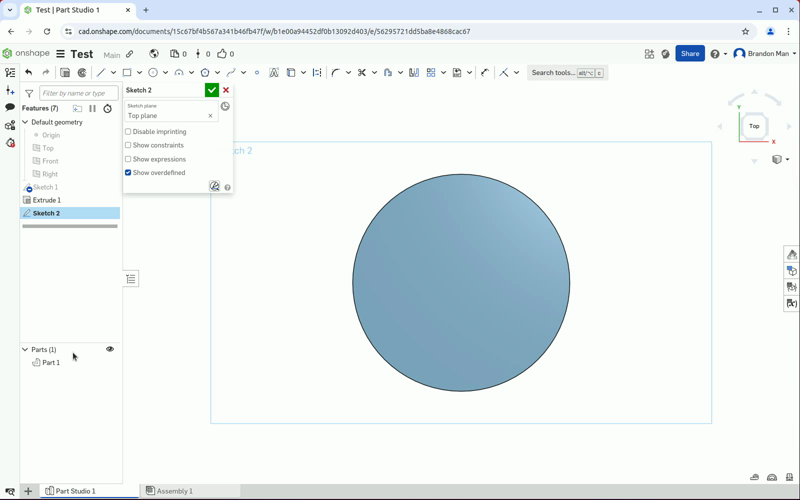
key(y)
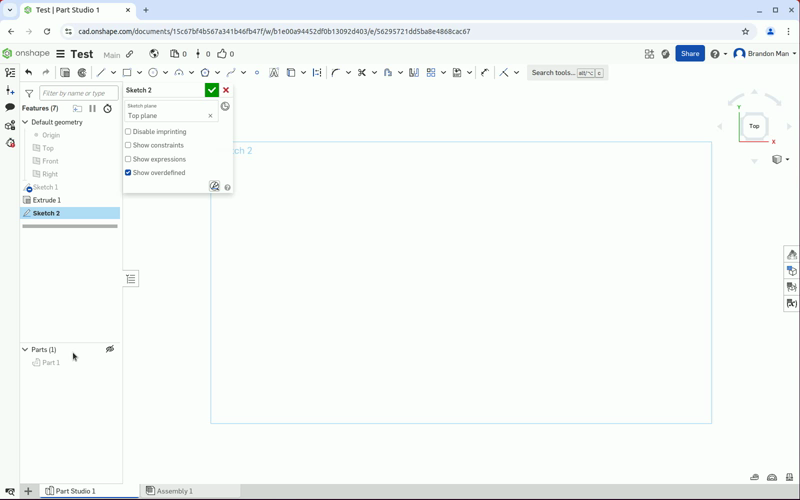
key(c)
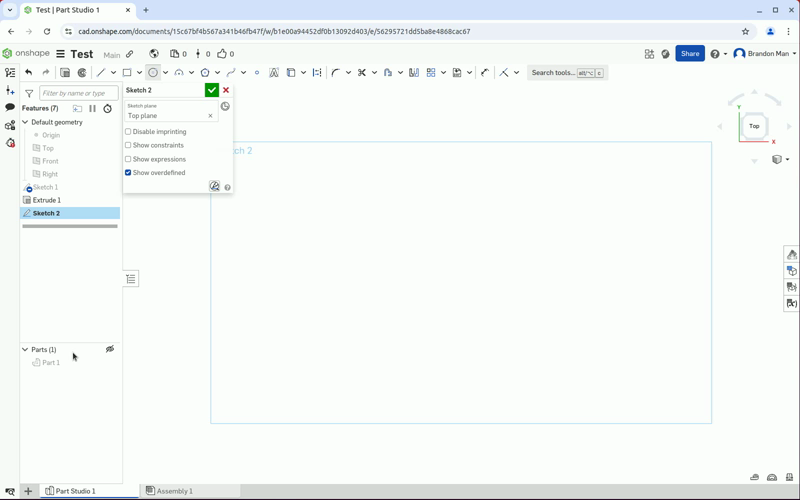
key_down(shift)
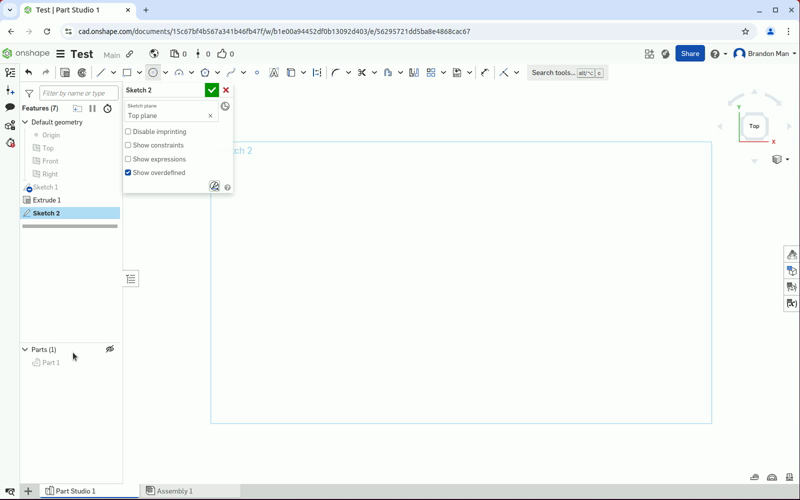
mouse_move(461, 282)
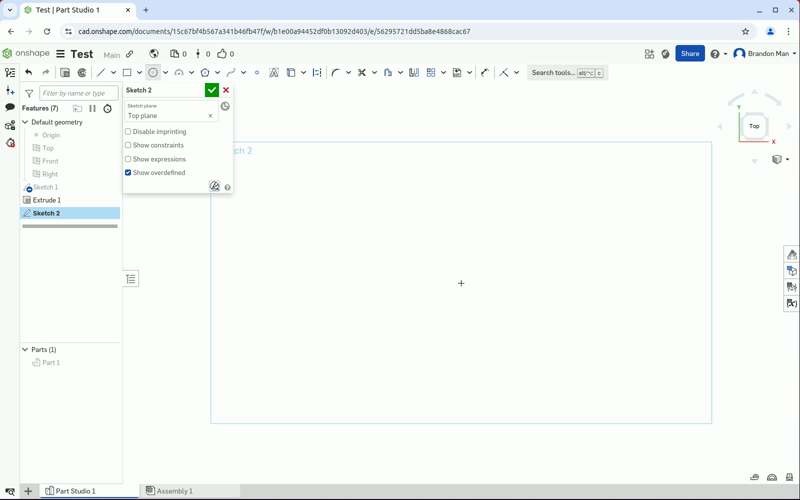
click(461, 282)
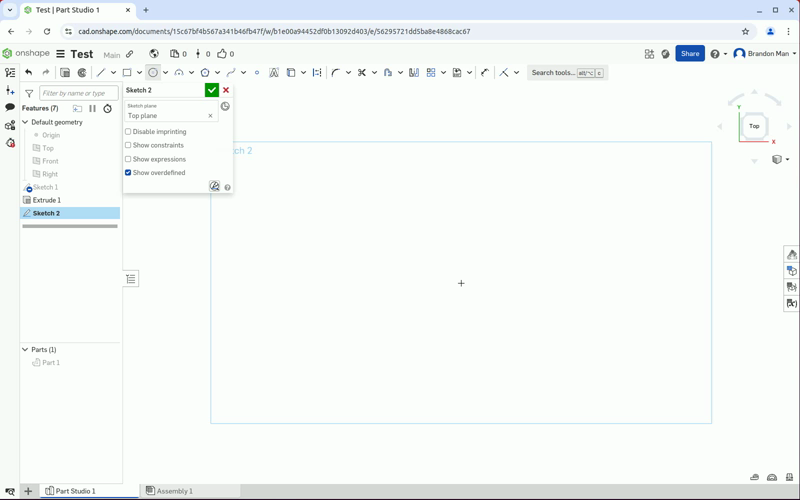
key_up(shift)
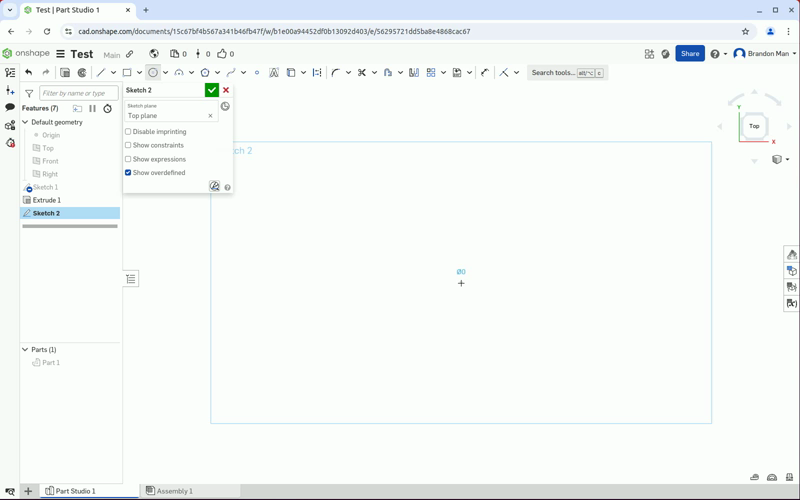
mouse_move(572, 282)
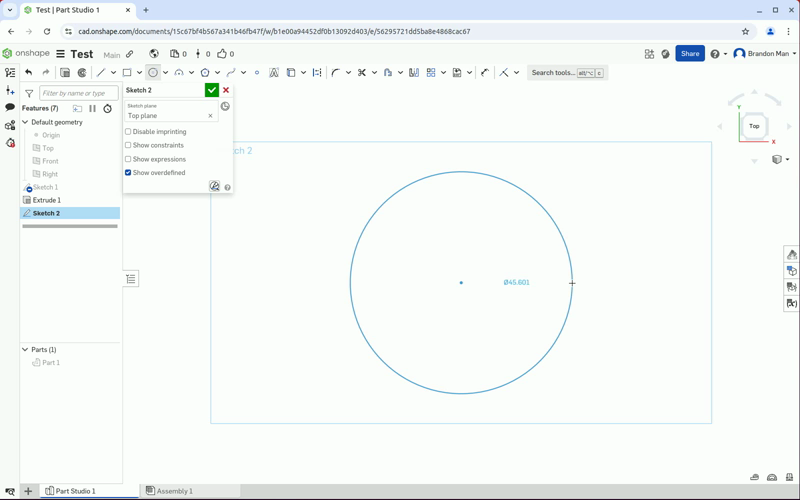
click(572, 282)
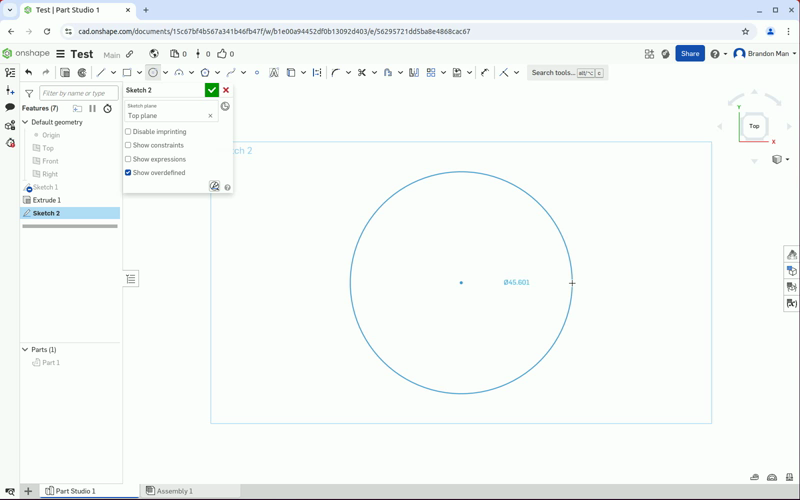
key(esc)
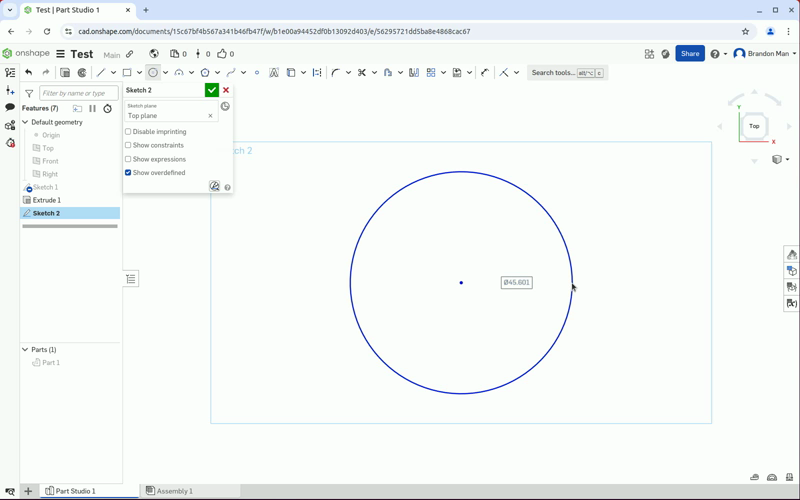
key(c)
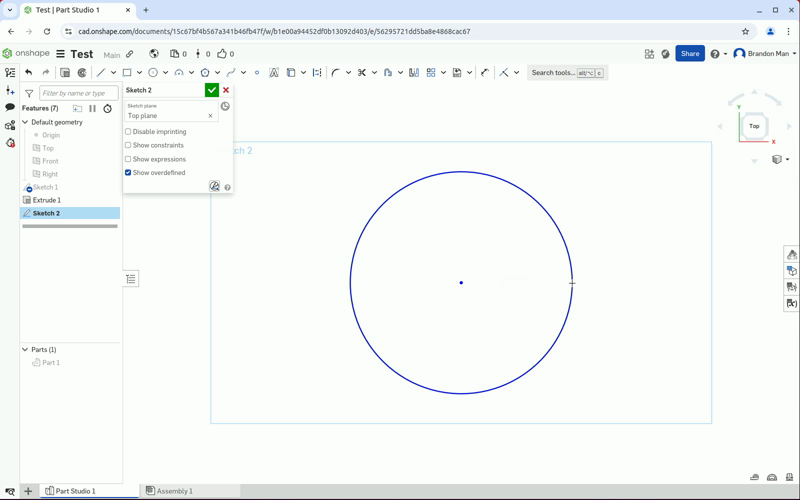
key_down(shift)
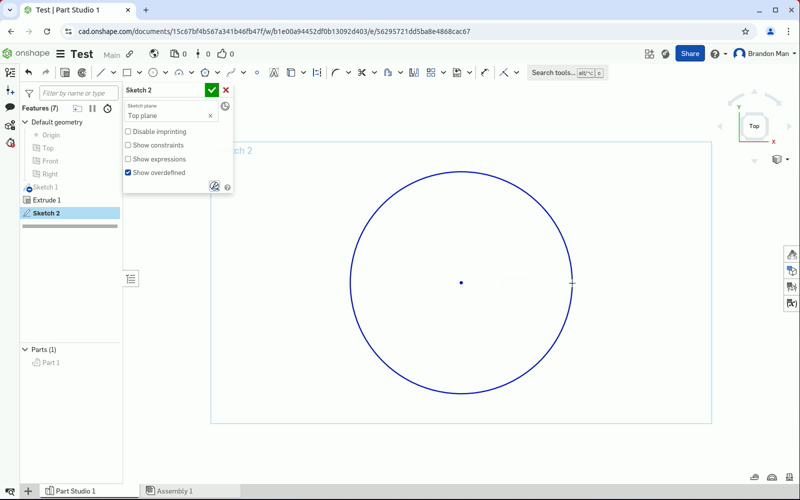
mouse_move(461, 282)
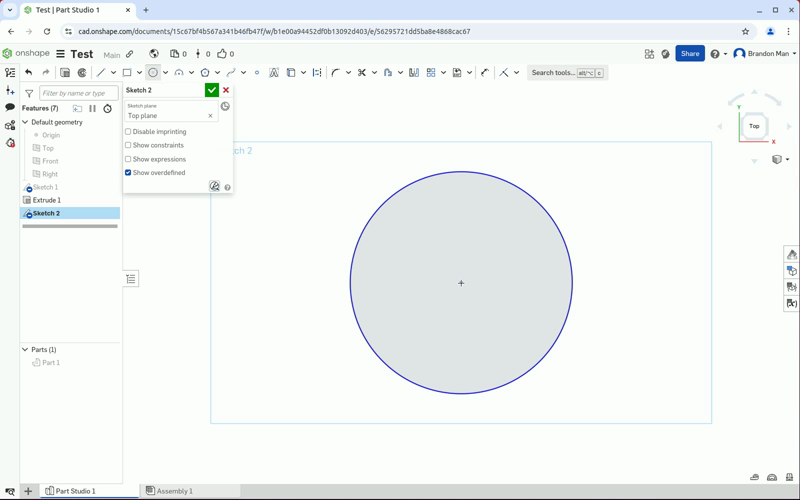
click(461, 282)
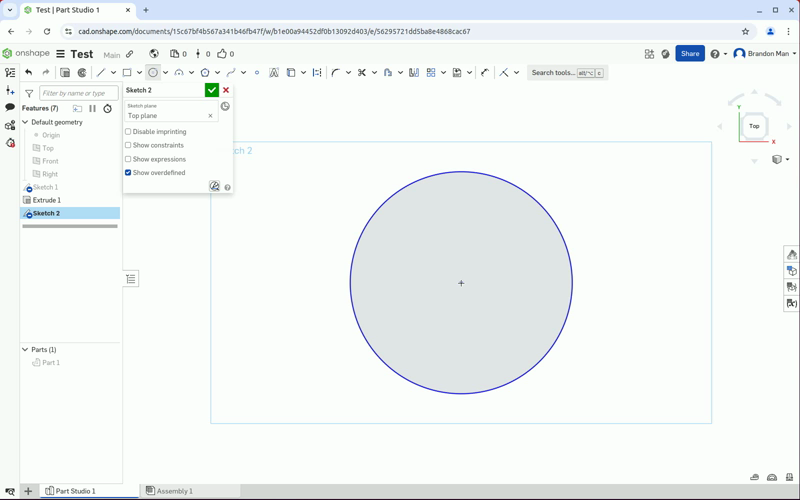
key_up(shift)
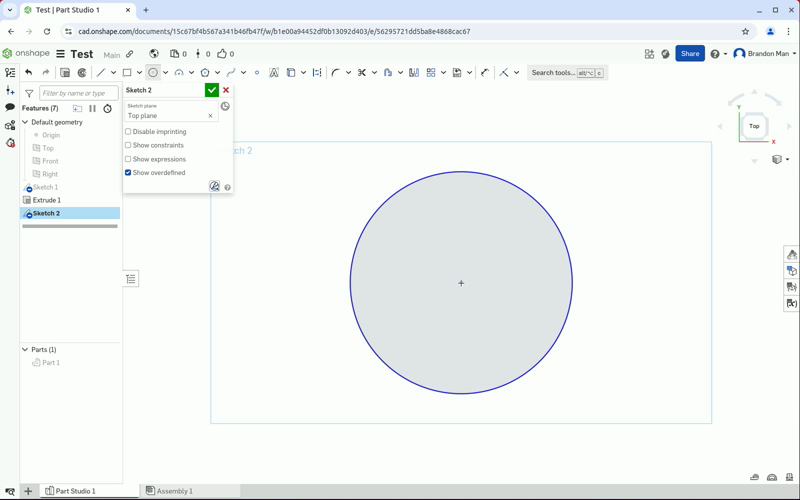
mouse_move(569, 282)
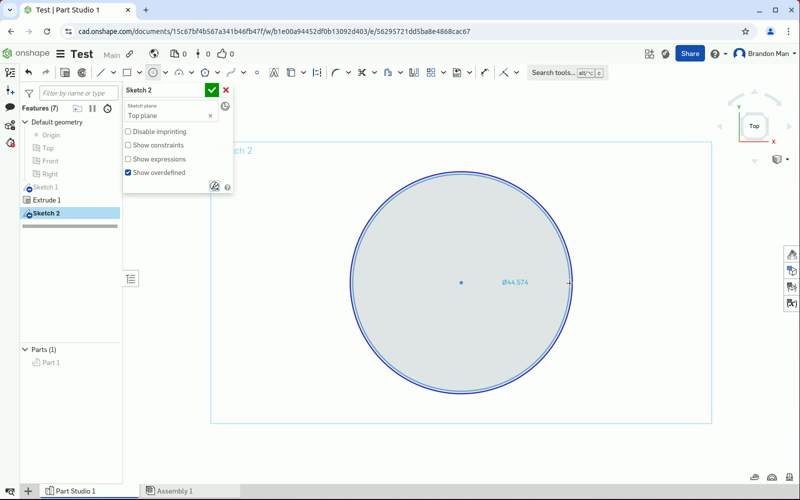
scroll(6)
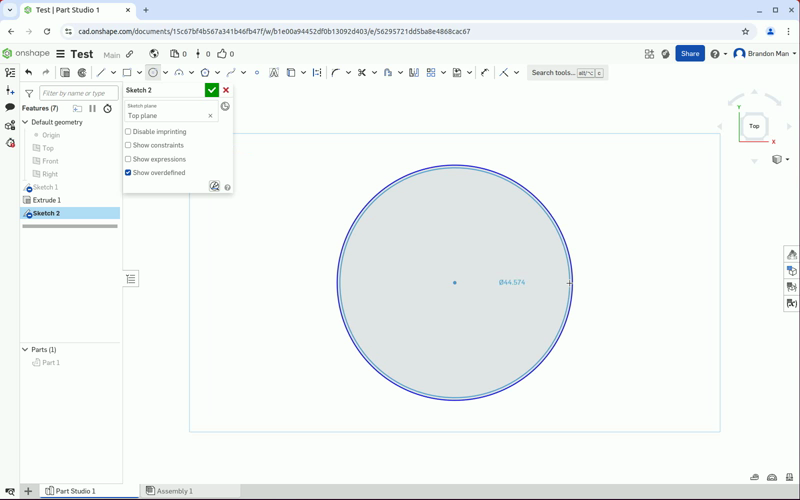
scroll(6)
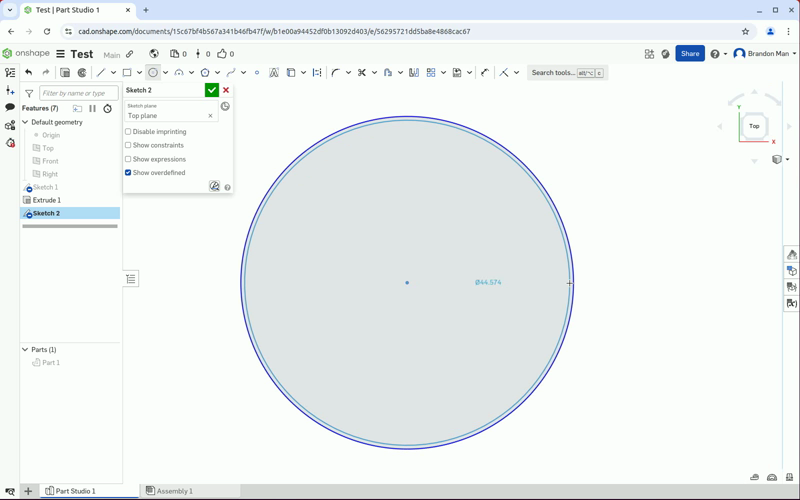
scroll(6)
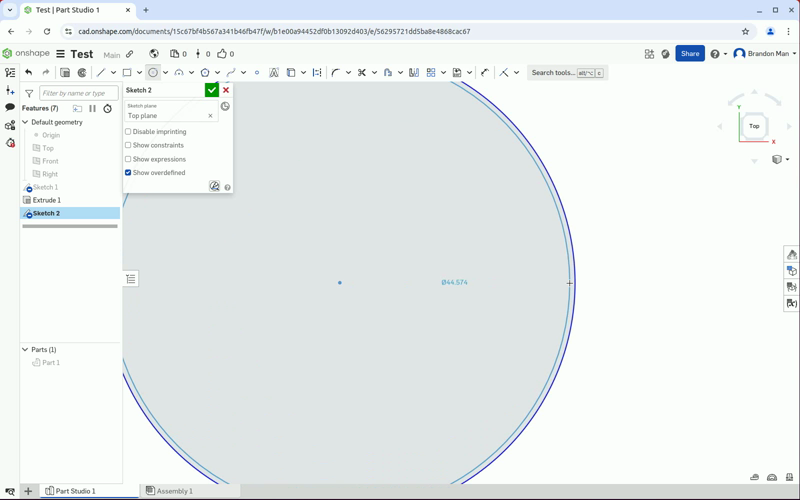
scroll(6)
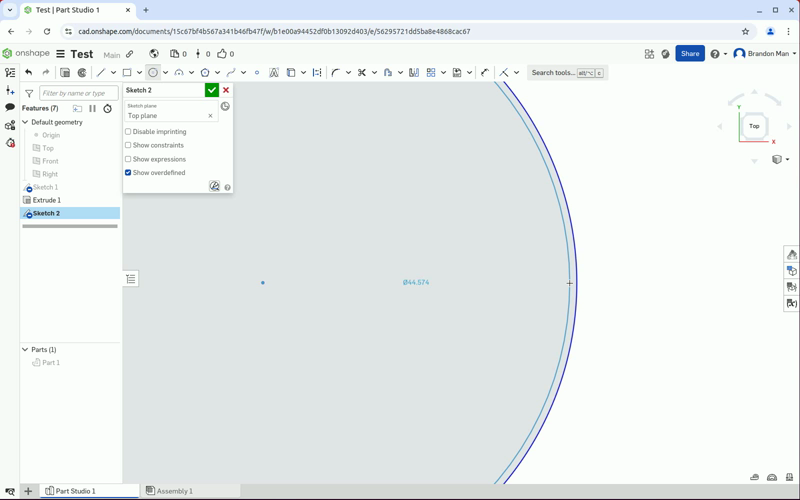
scroll(6)
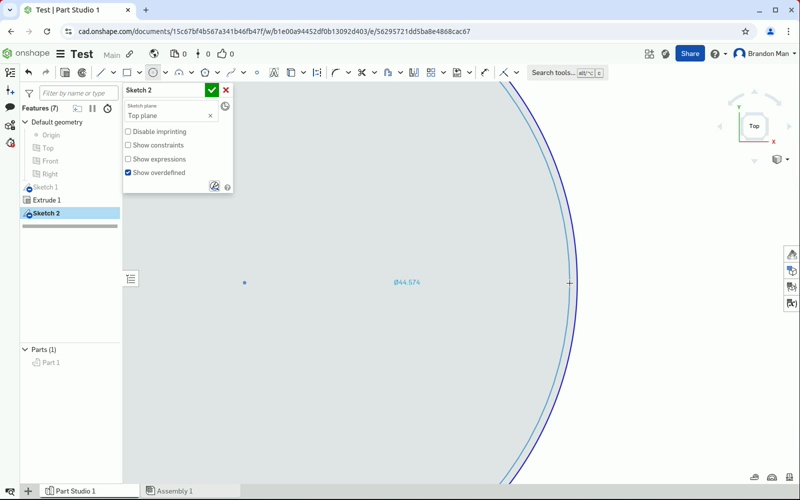
scroll(6)
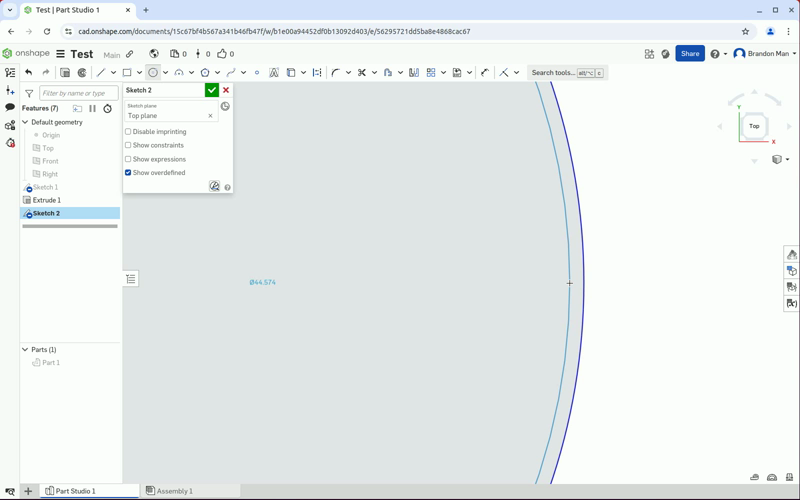
scroll(6)
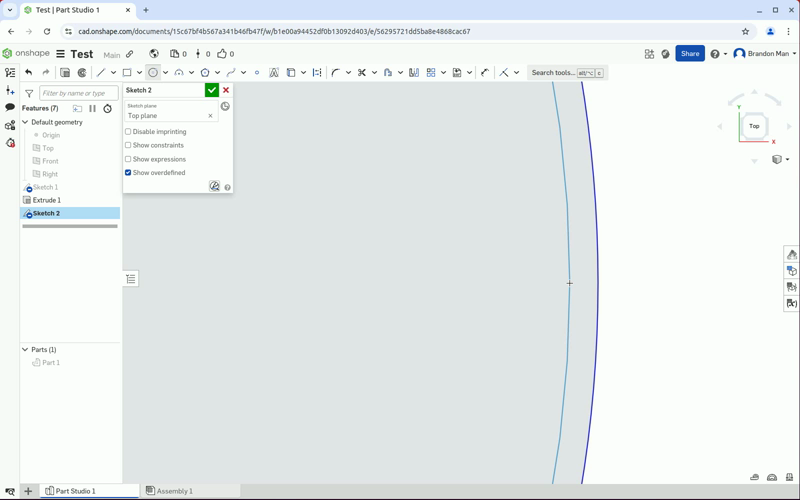
click(569, 282)
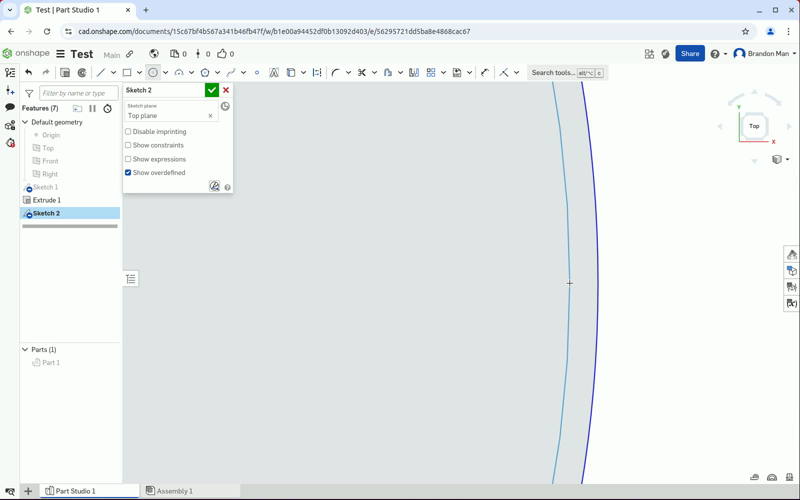
scroll(-6)
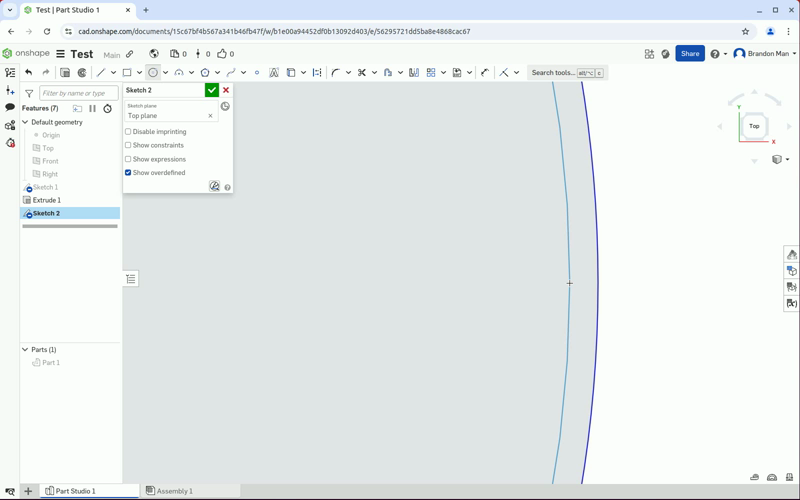
scroll(-6)
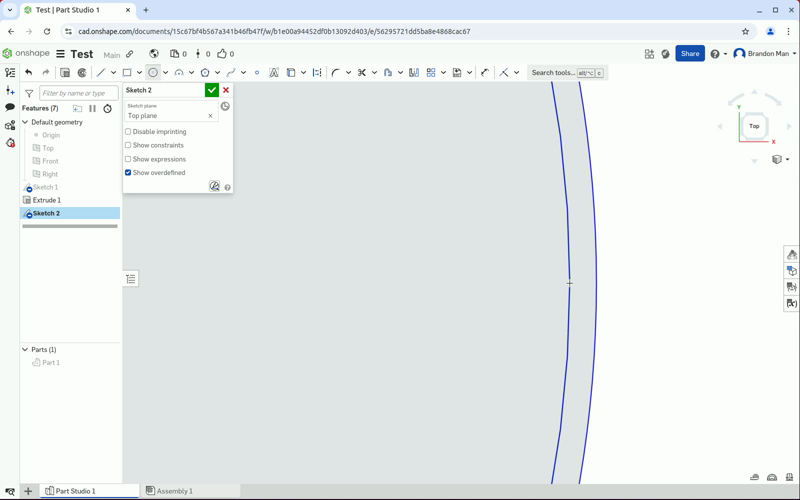
scroll(-6)
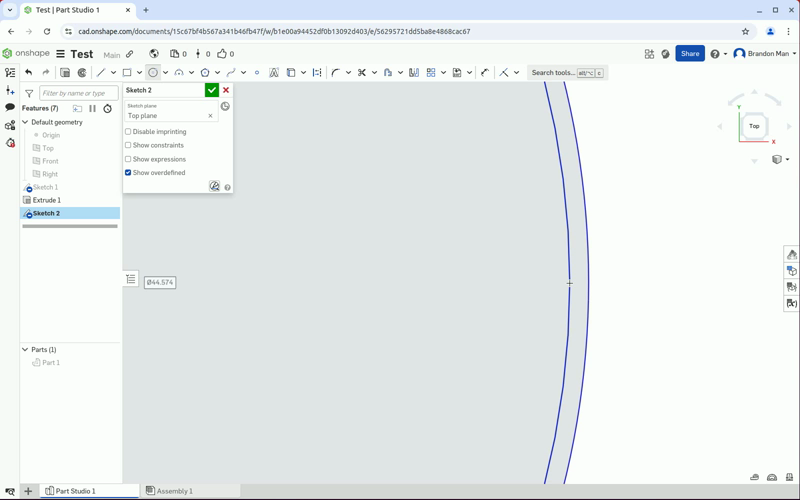
scroll(-6)
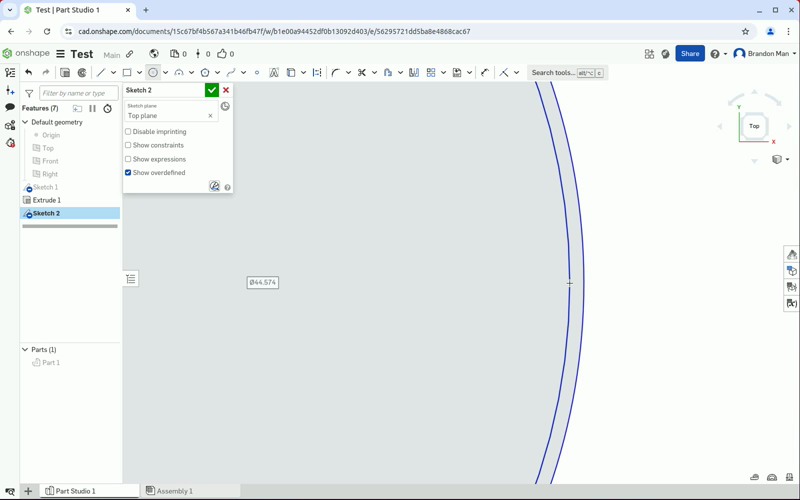
scroll(-6)
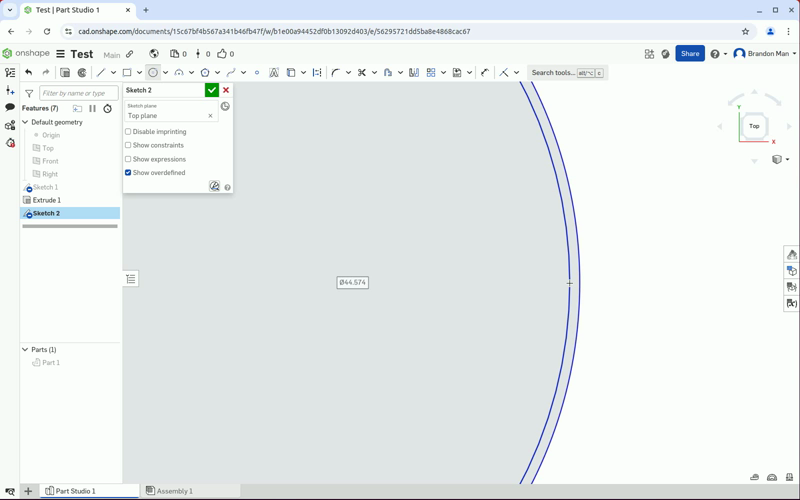
scroll(-6)
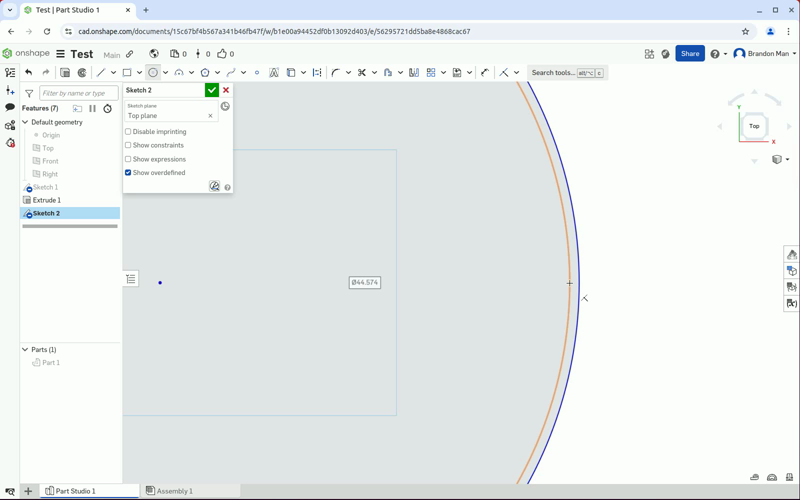
scroll(-6)
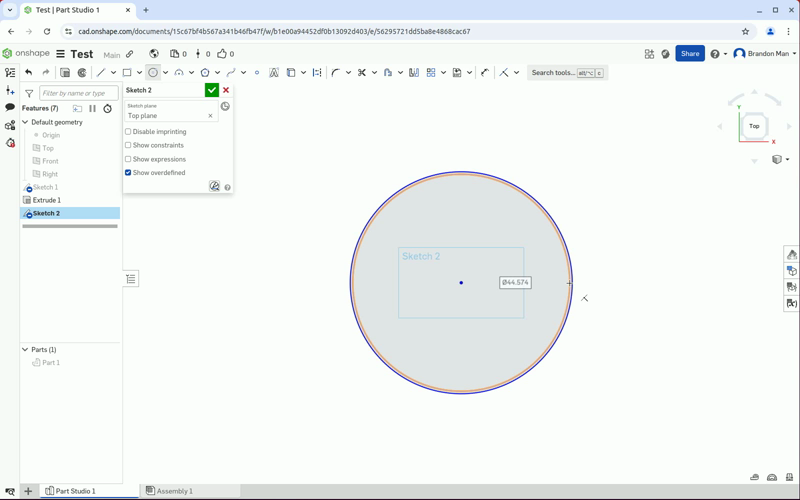
key(esc)
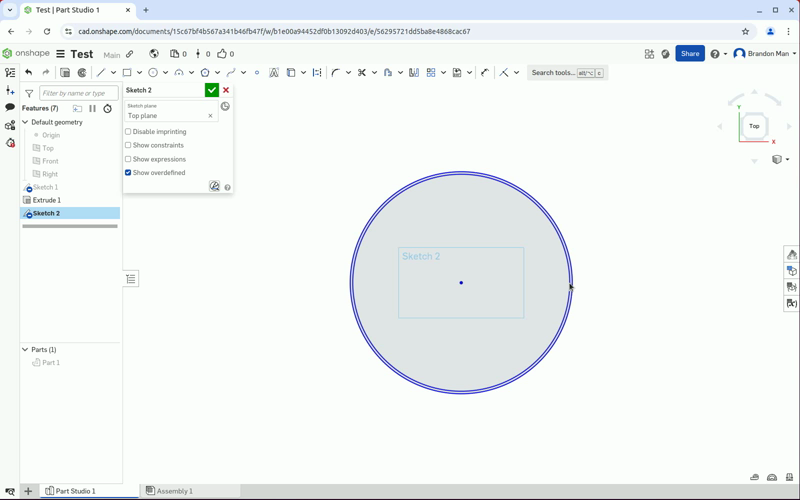
mouse_move(356, 253)
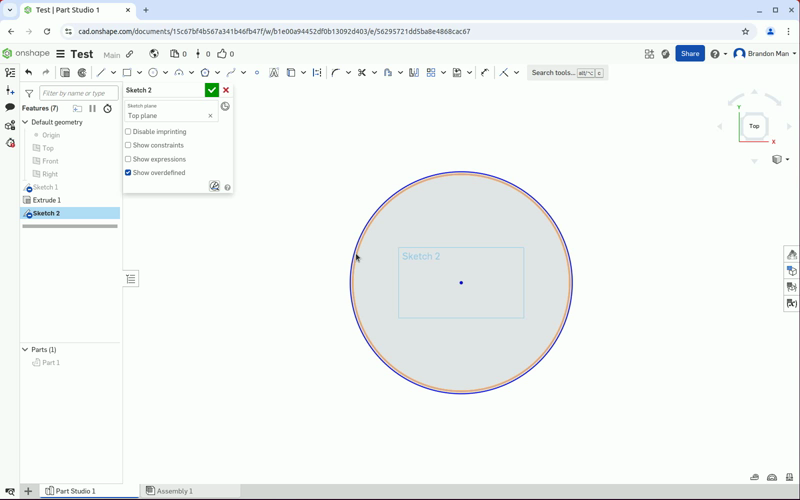
scroll(6)
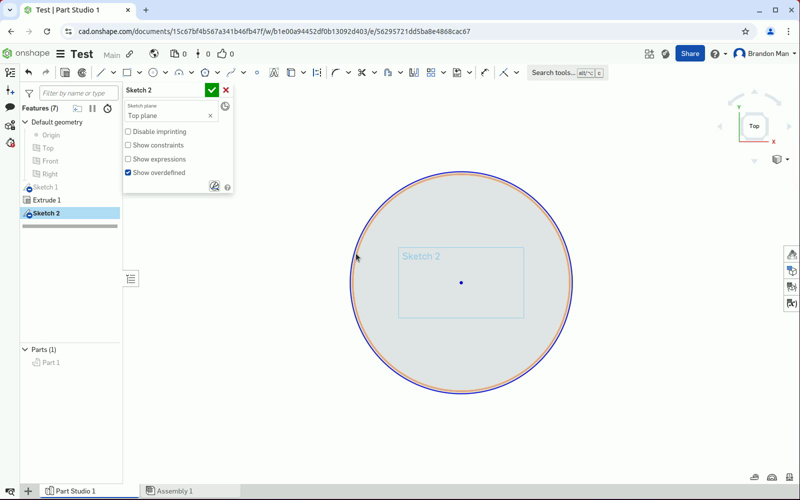
scroll(6)
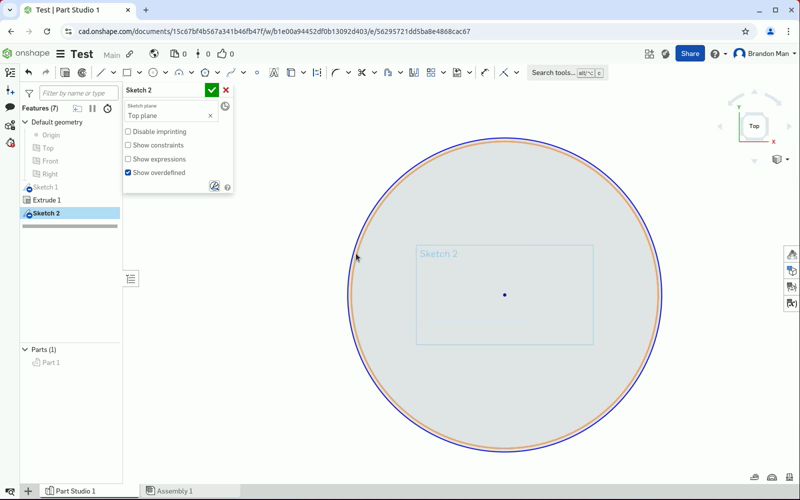
scroll(6)
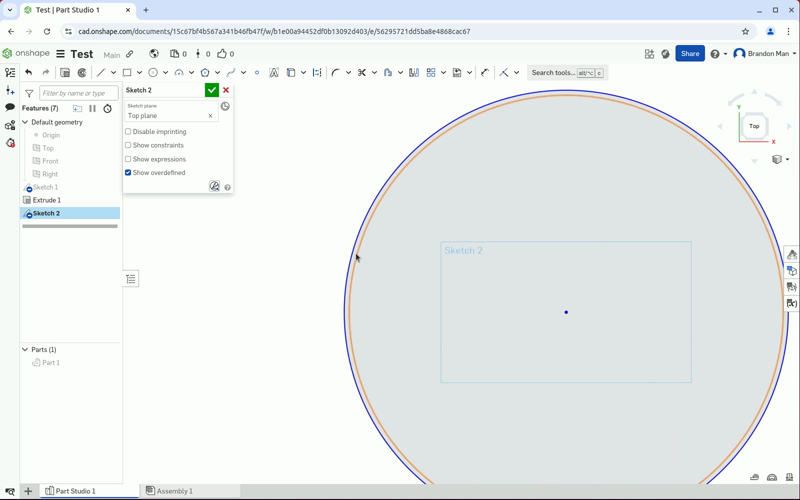
scroll(6)
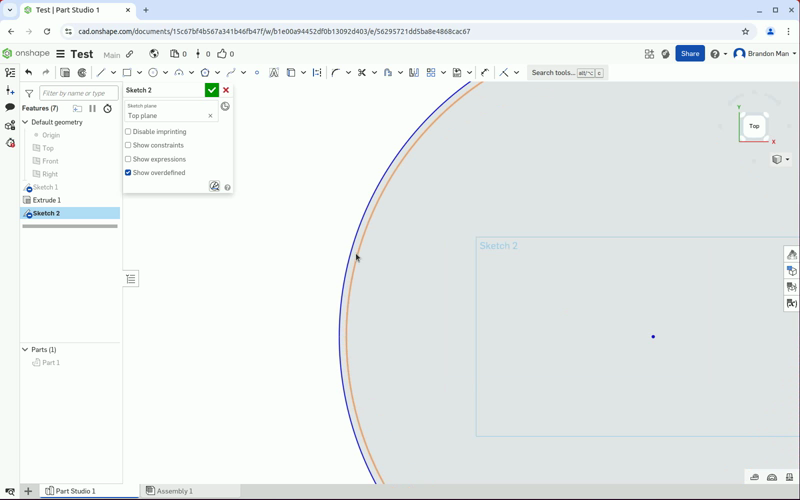
scroll(6)
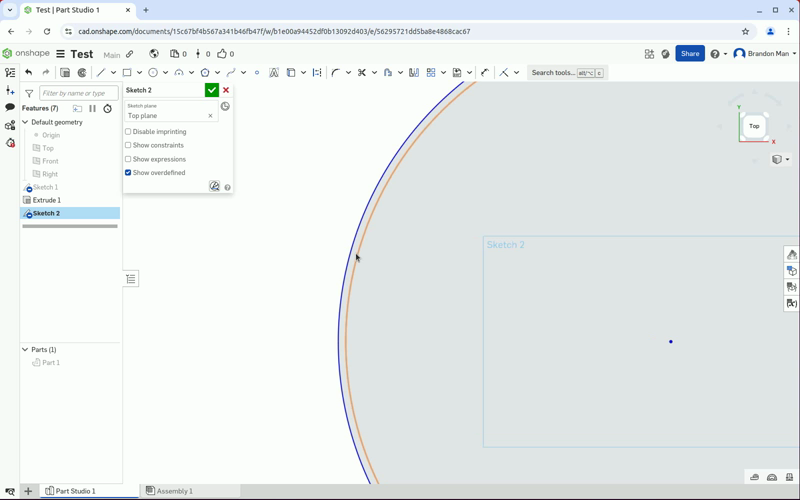
scroll(6)
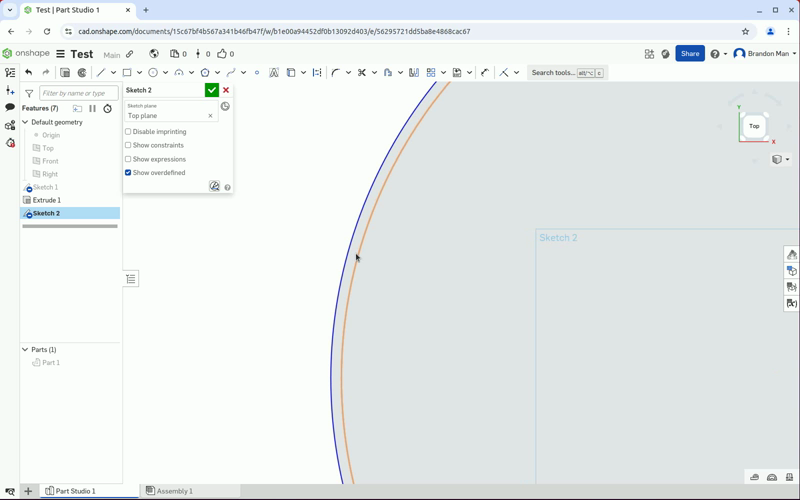
scroll(6)
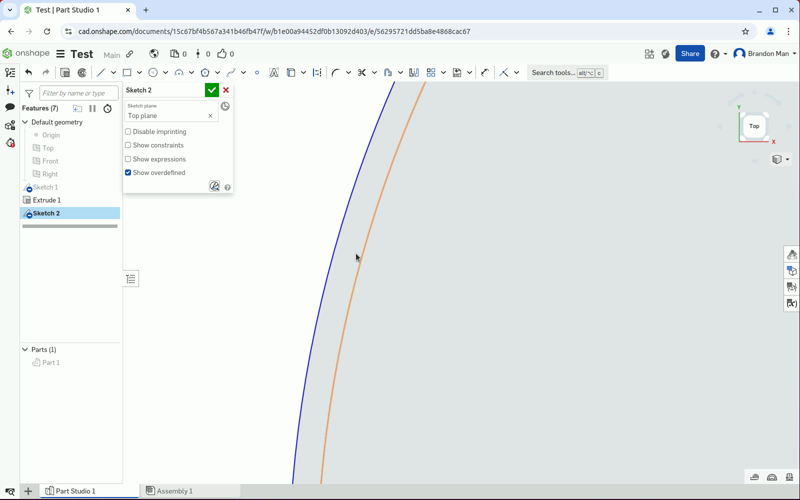
click(356, 253)
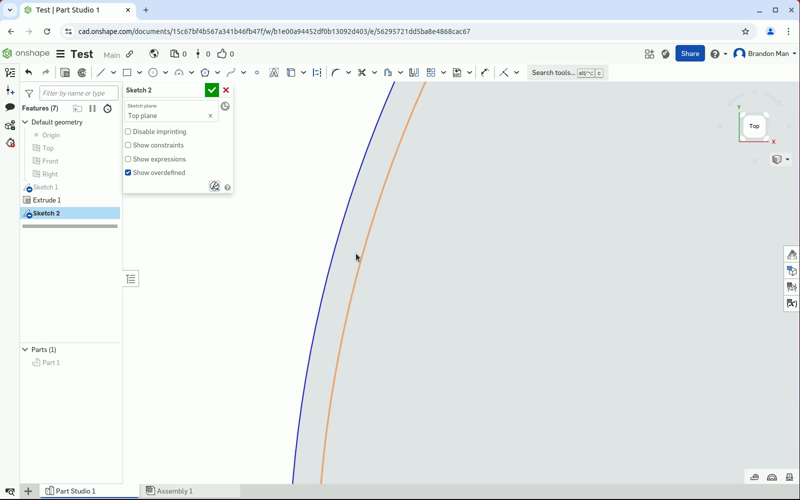
scroll(-6)
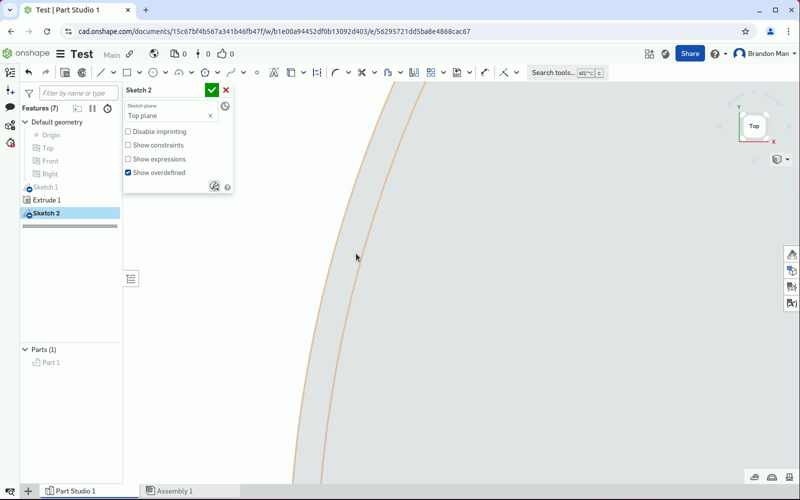
scroll(-6)
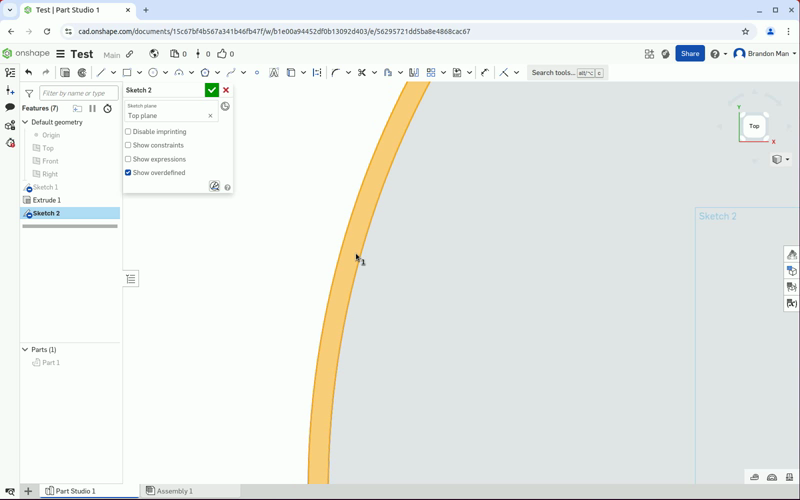
scroll(-6)
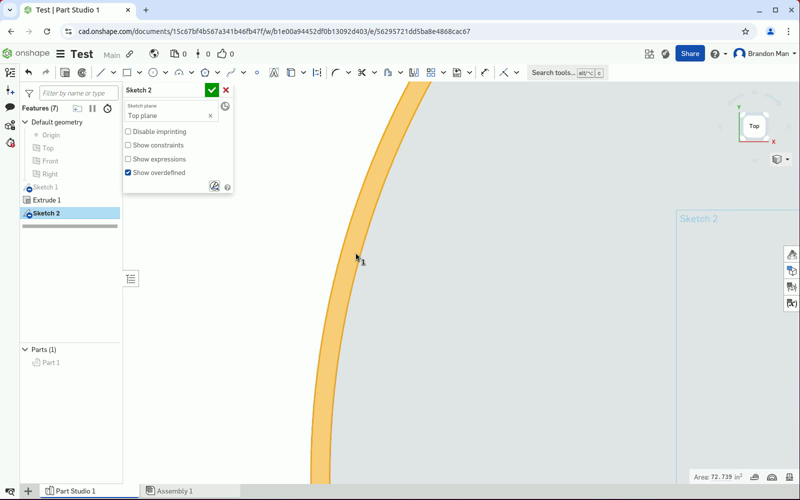
scroll(-6)
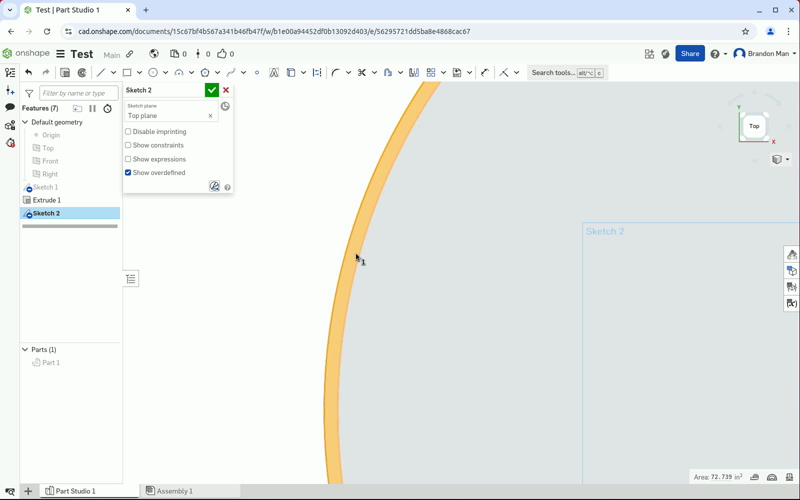
scroll(-6)
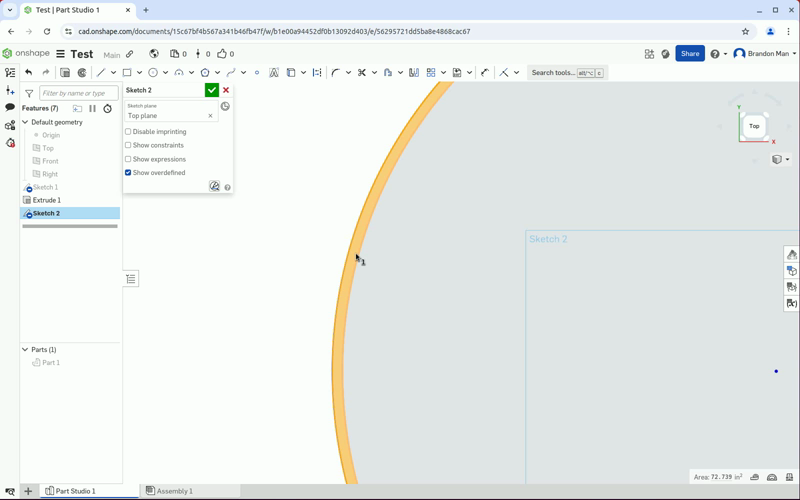
scroll(-6)
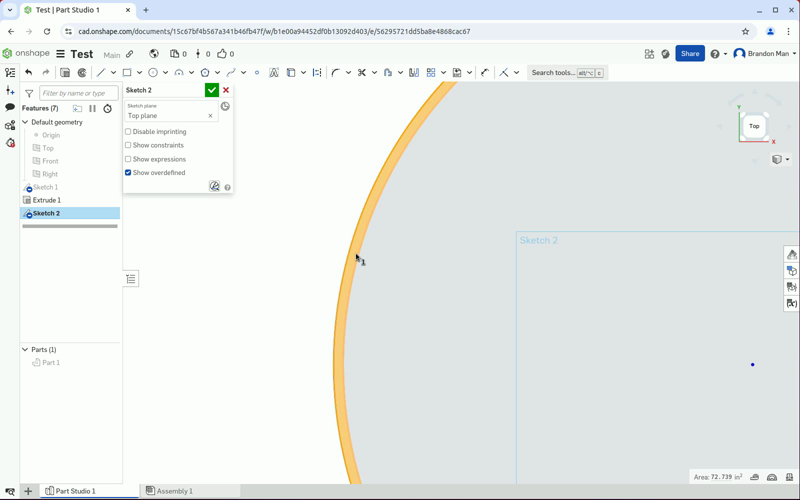
scroll(-6)
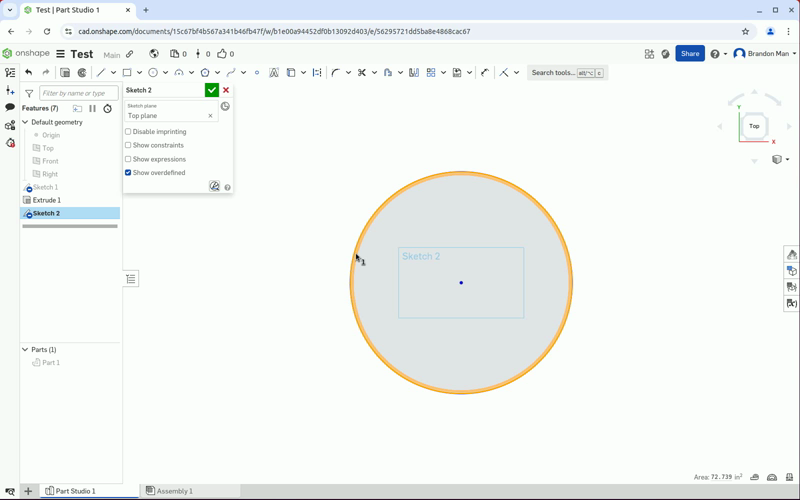
mouse_move(73, 352)
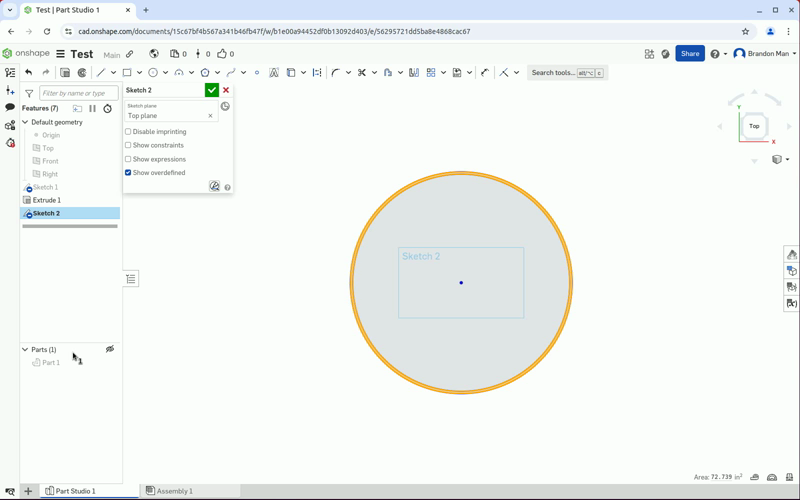
key(shift+y)
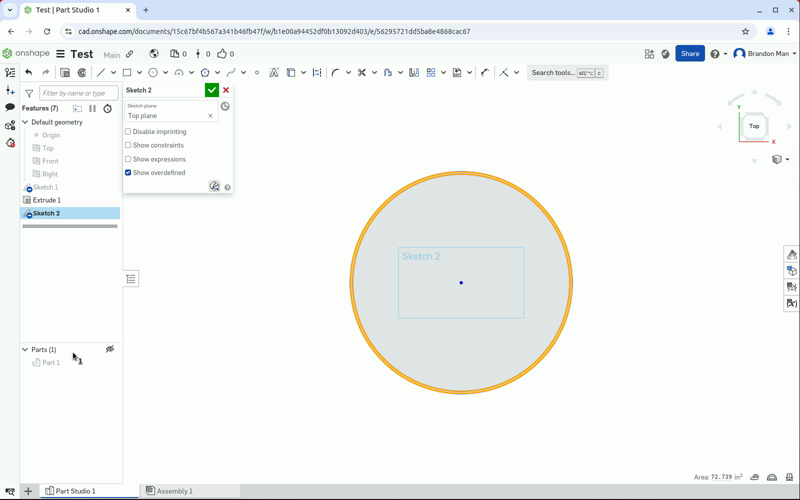
key(shift+e)
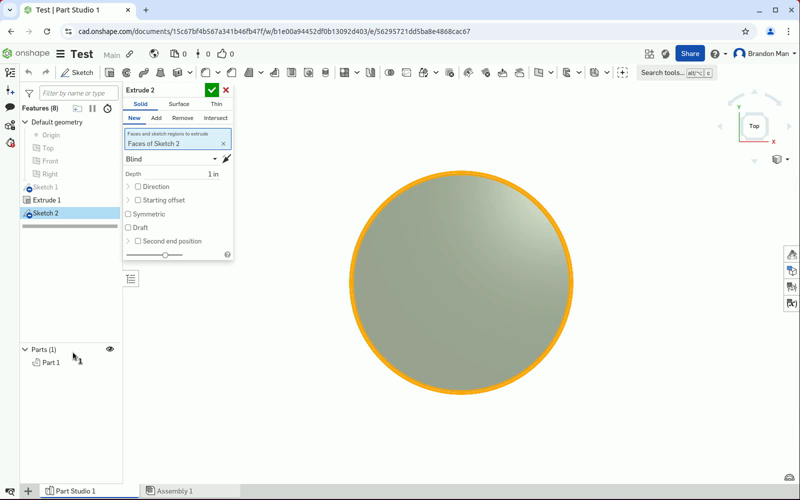
mouse_move(143, 106)
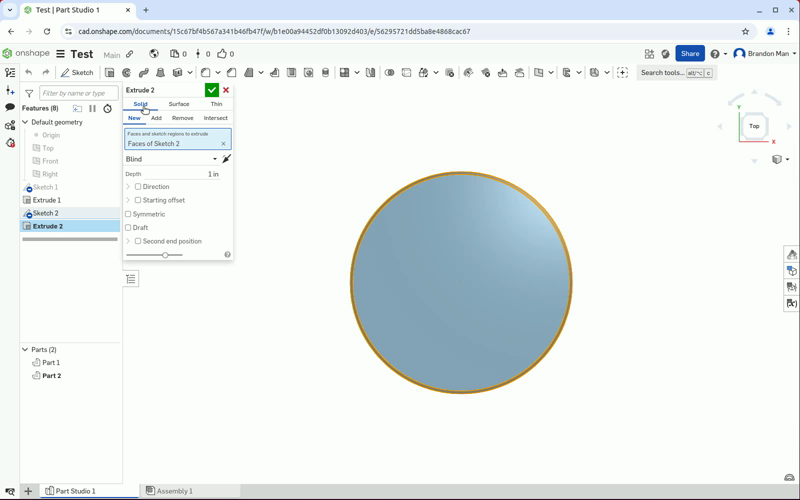
click(143, 106)
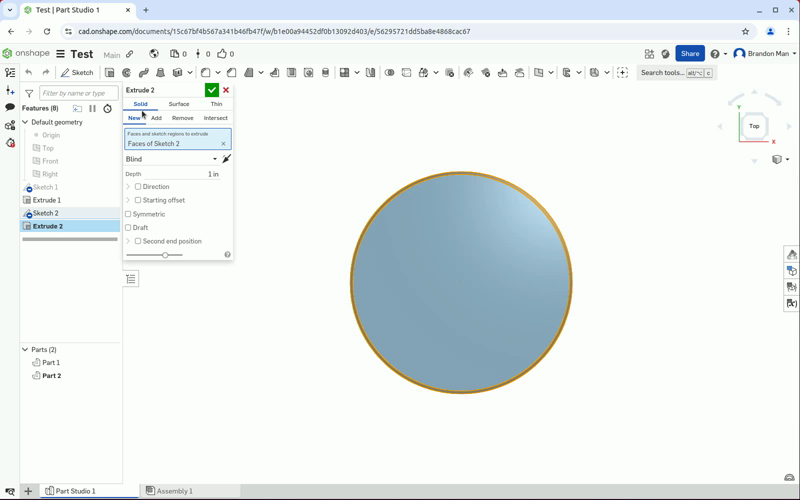
mouse_move(137, 120)
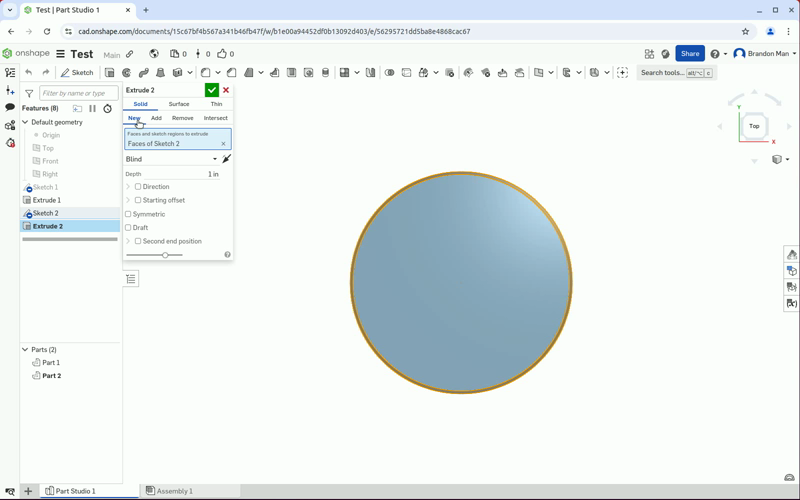
click(137, 120)
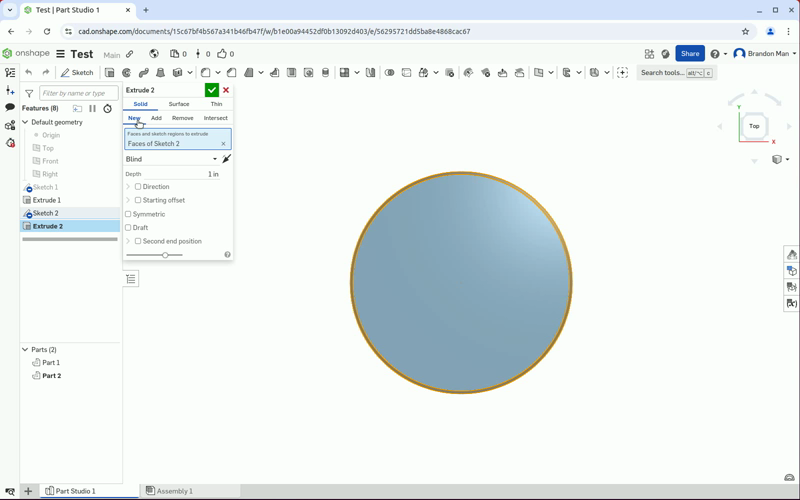
key(tab, 4)
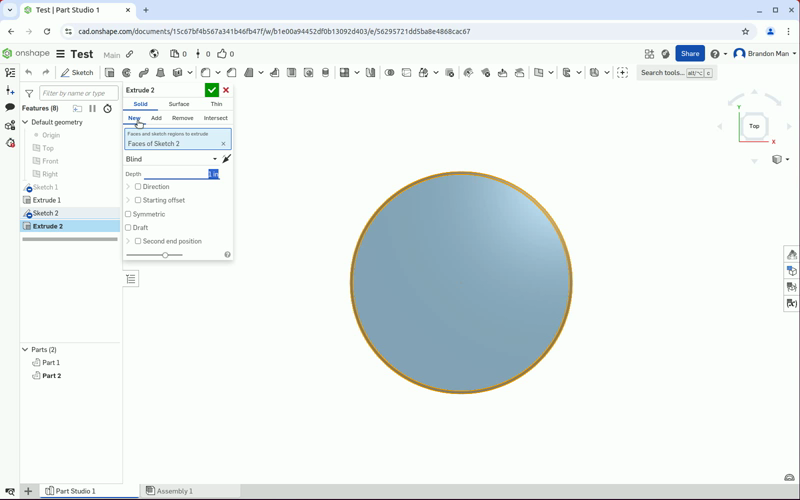
text(-0.481)
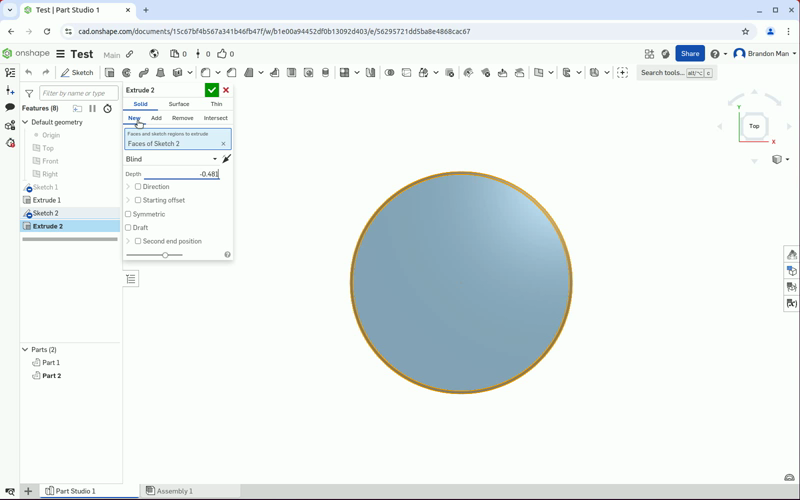
key(enter)
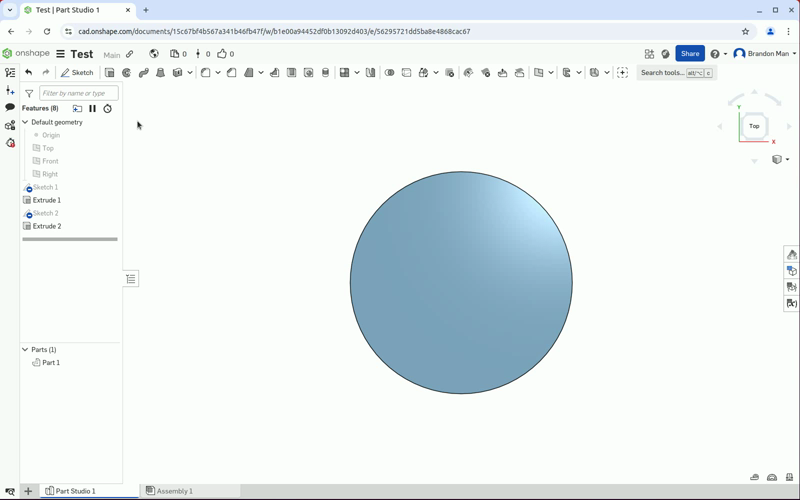
key(shift+h)
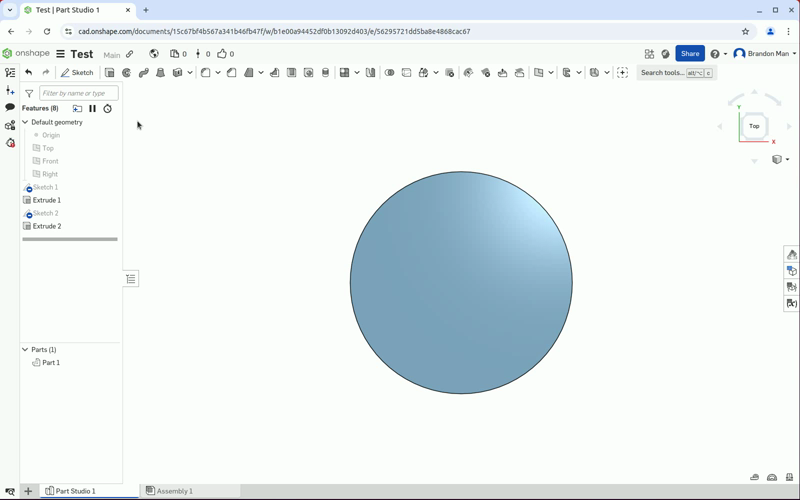
key(shift+h)
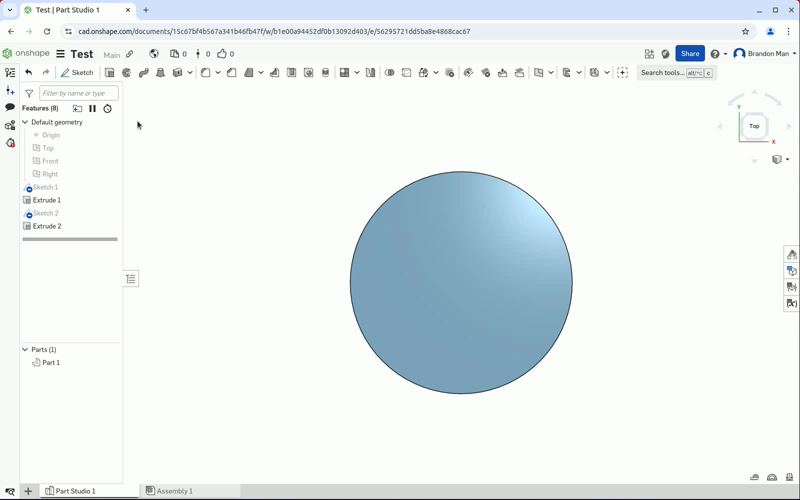
mouse_move(73, 189)
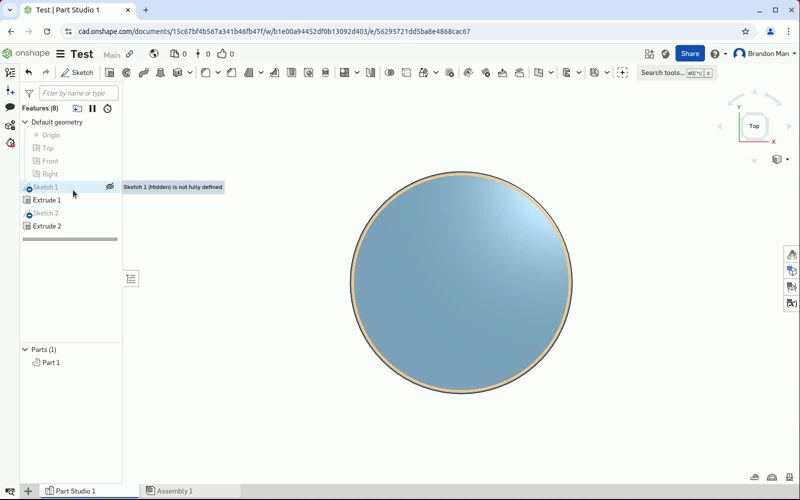
click(73, 189)
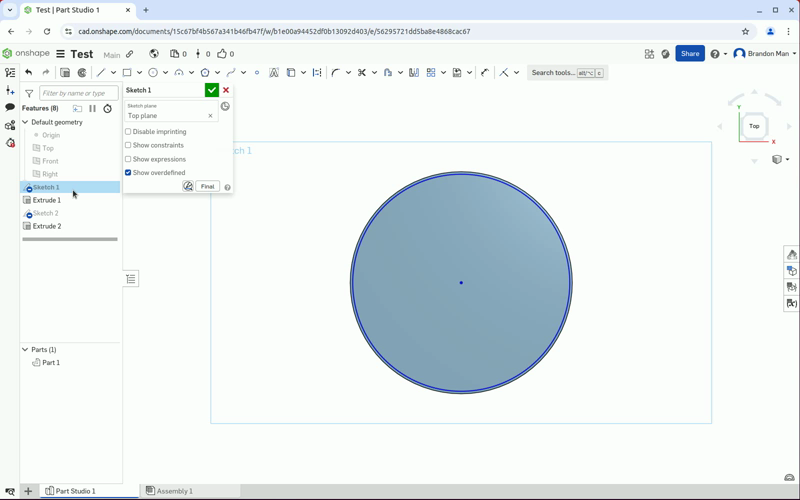
mouse_move(229, 92)
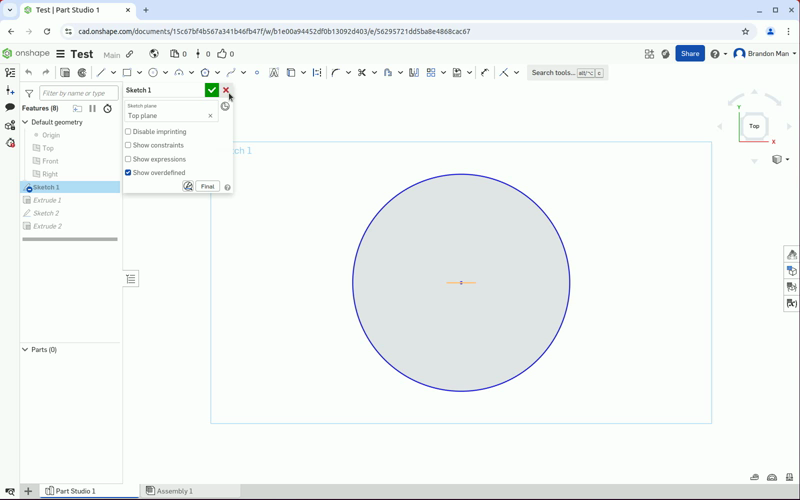
click(229, 92)
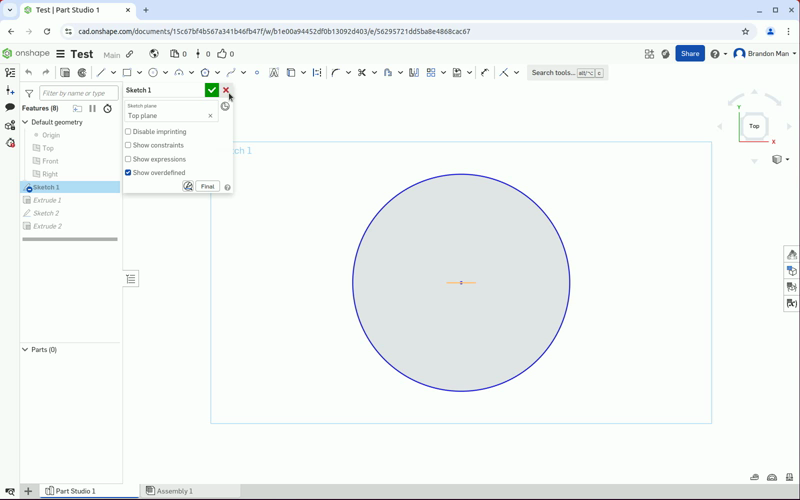
key(shift+s)
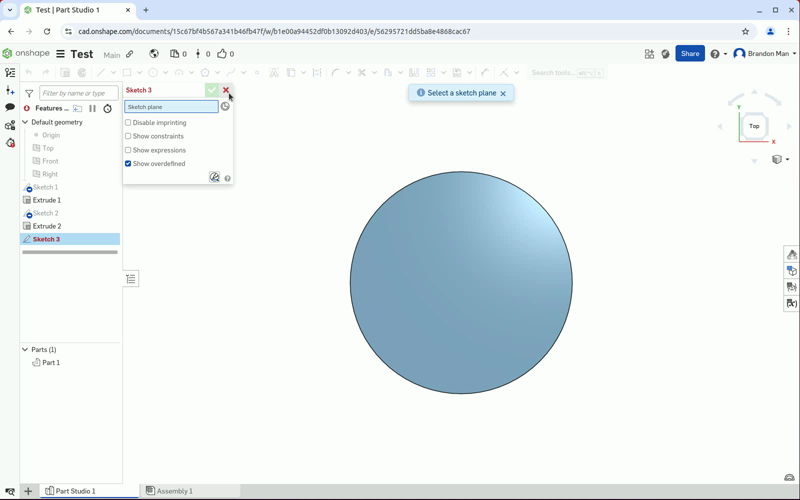
mouse_move(73, 150)
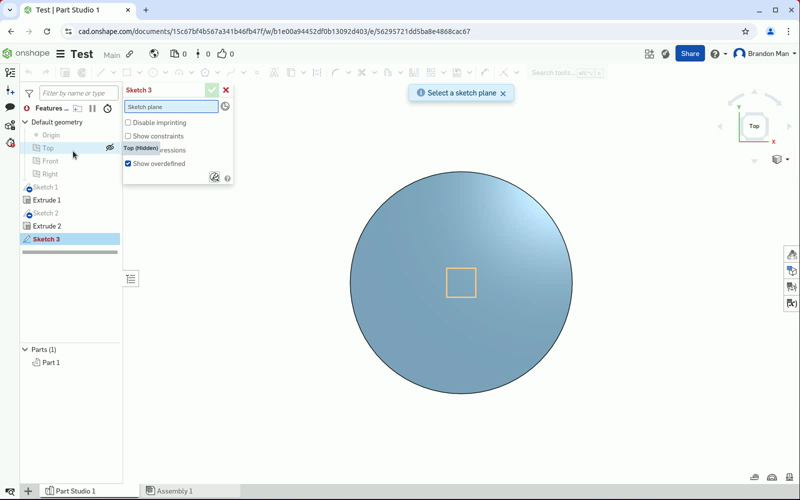
click(73, 150)
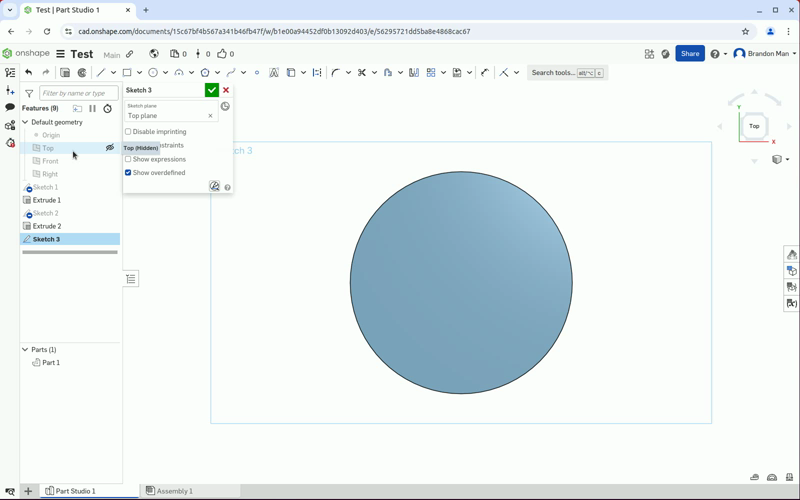
mouse_move(73, 352)
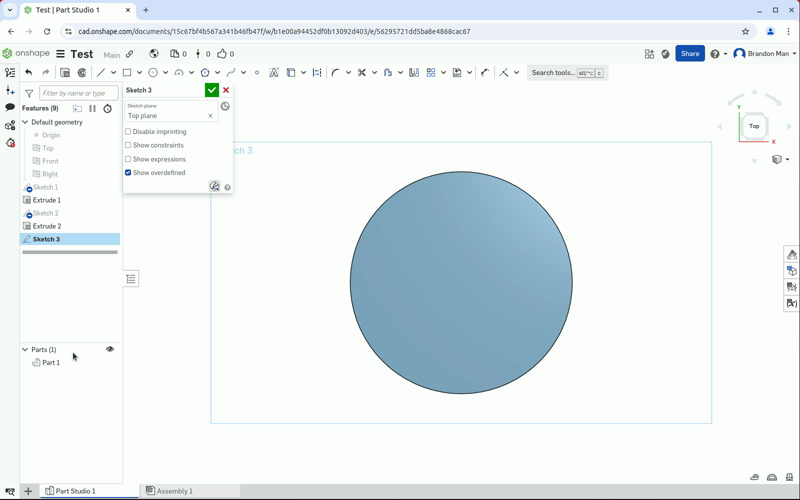
key(y)
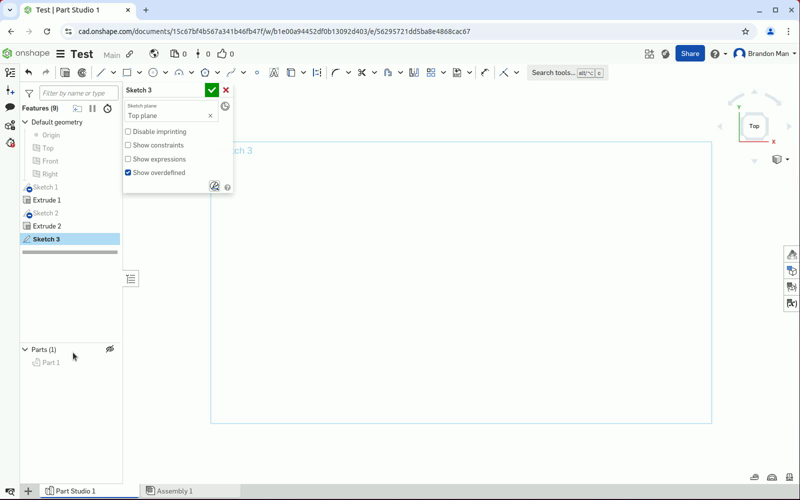
key(c)
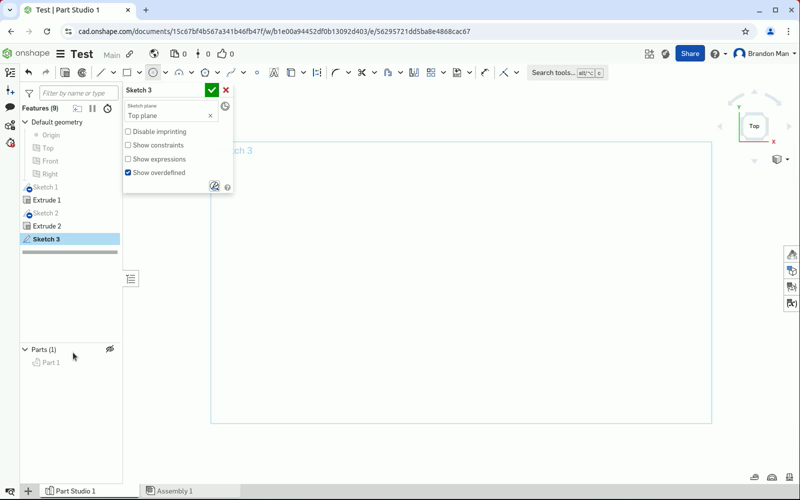
key_down(shift)
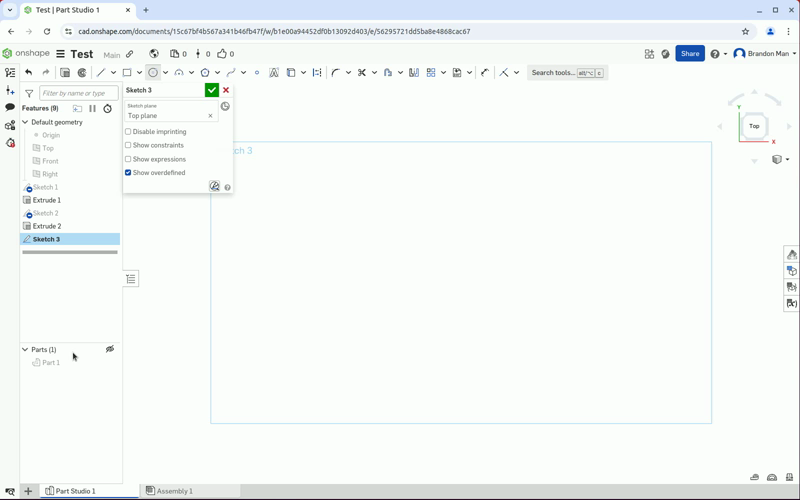
mouse_move(461, 282)
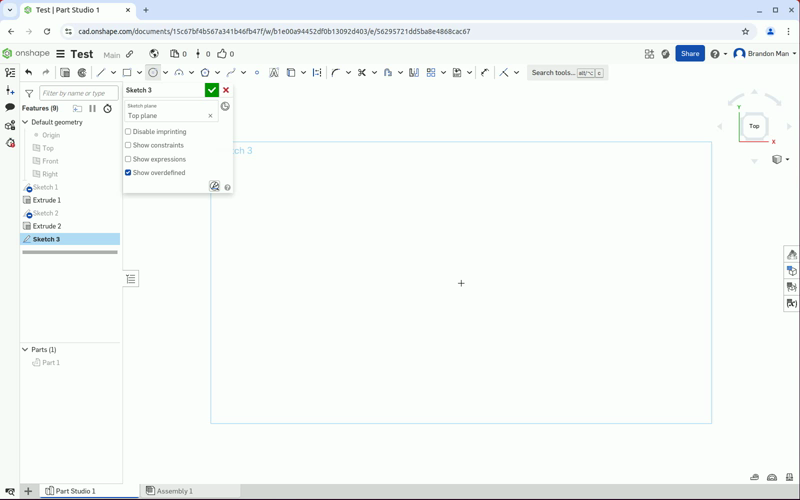
click(461, 282)
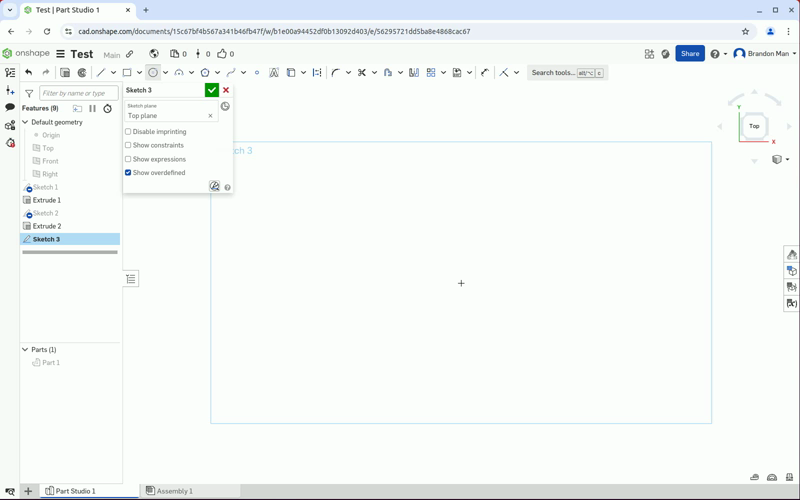
key_up(shift)
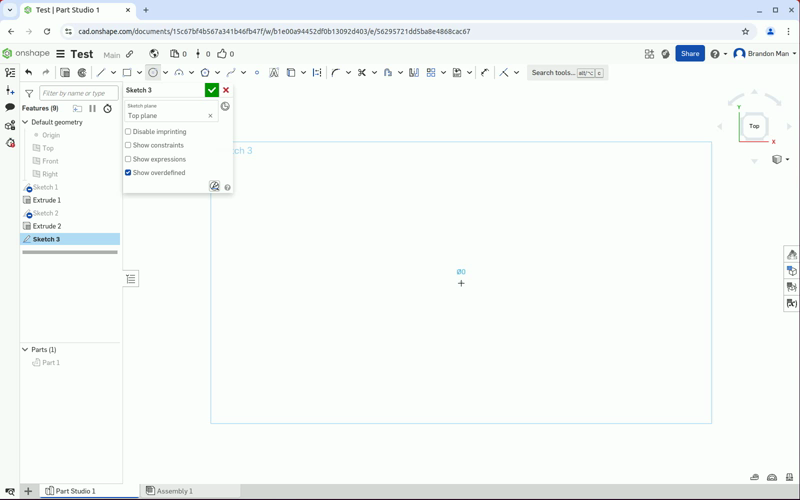
mouse_move(574, 282)
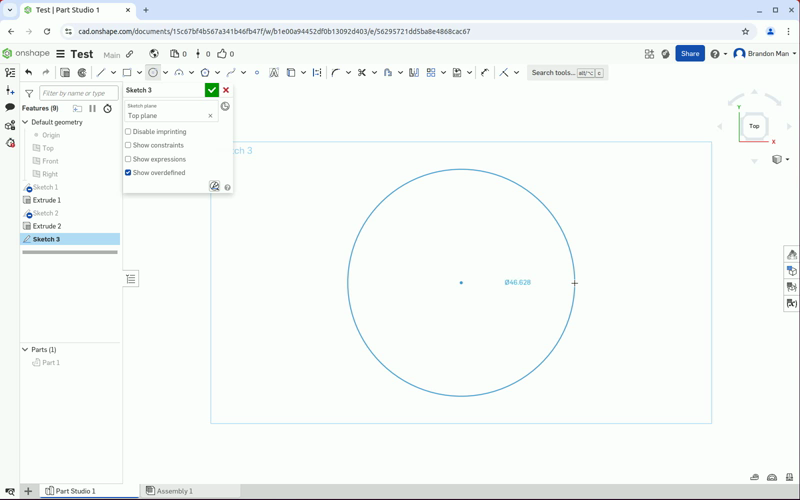
click(574, 282)
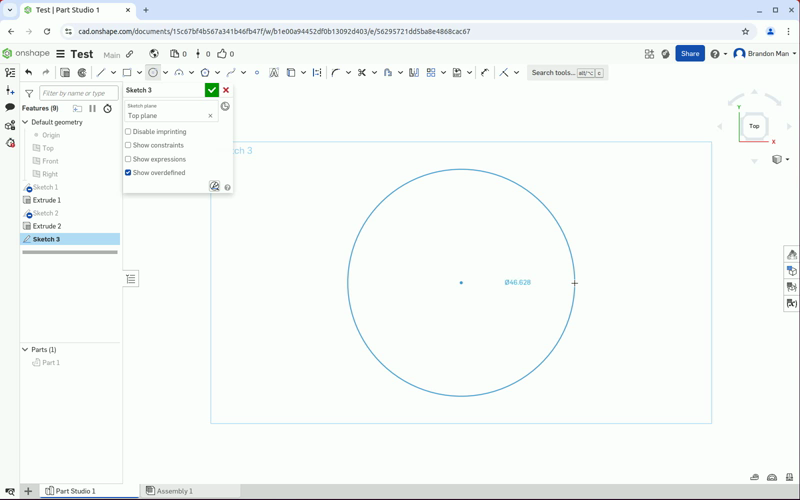
key(esc)
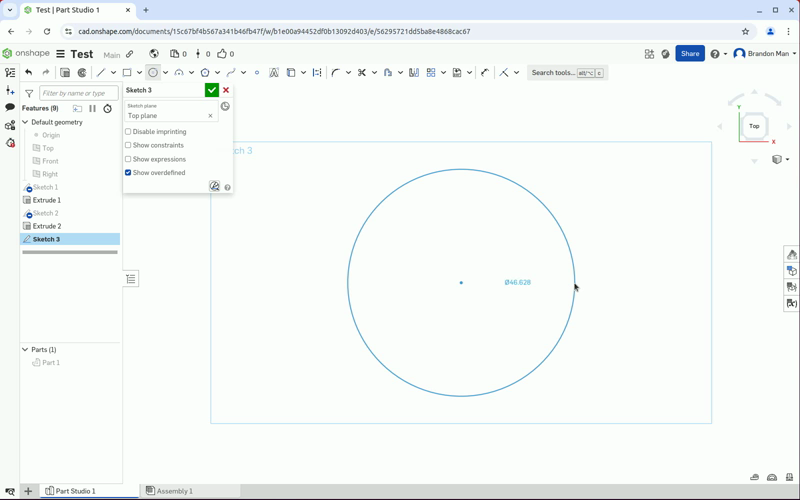
key(c)
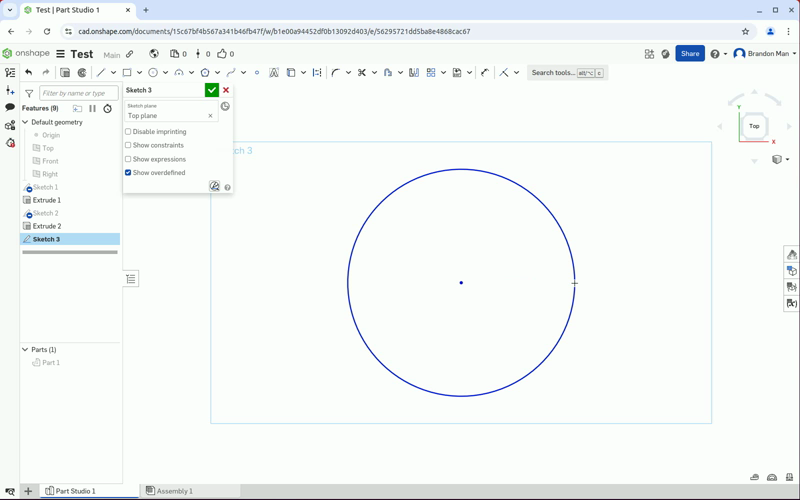
key_down(shift)
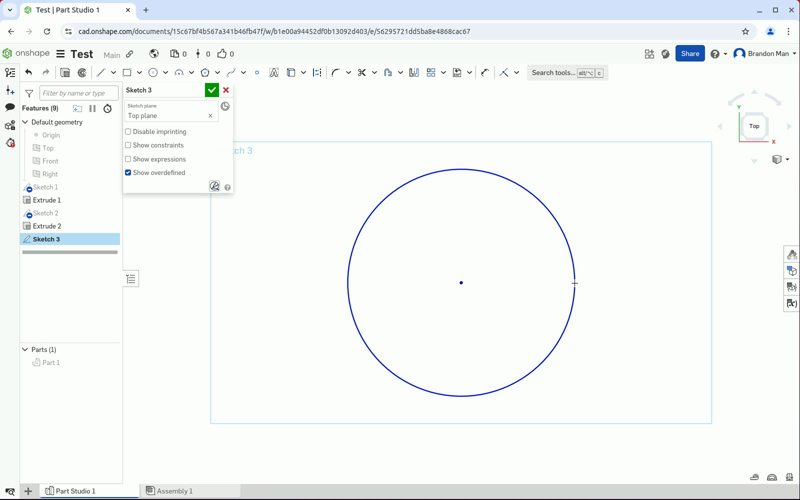
mouse_move(461, 282)
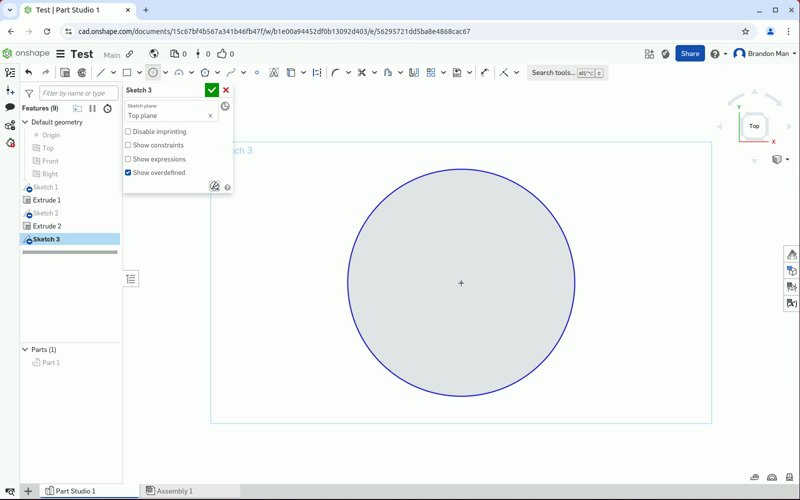
click(461, 282)
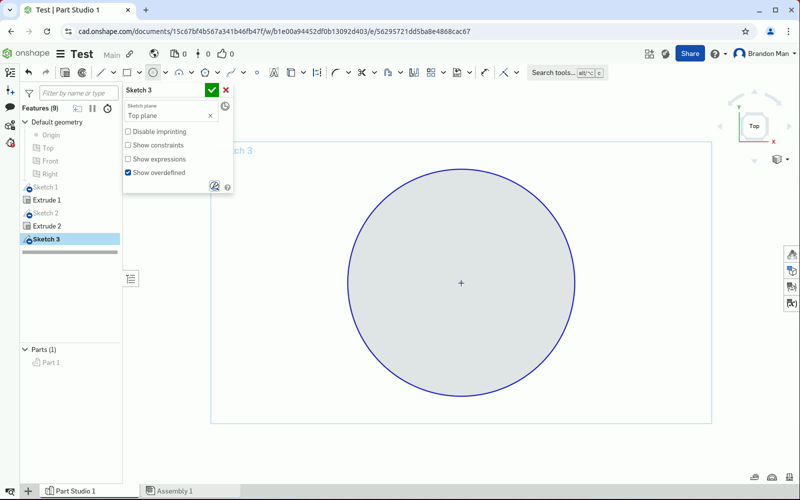
key_up(shift)
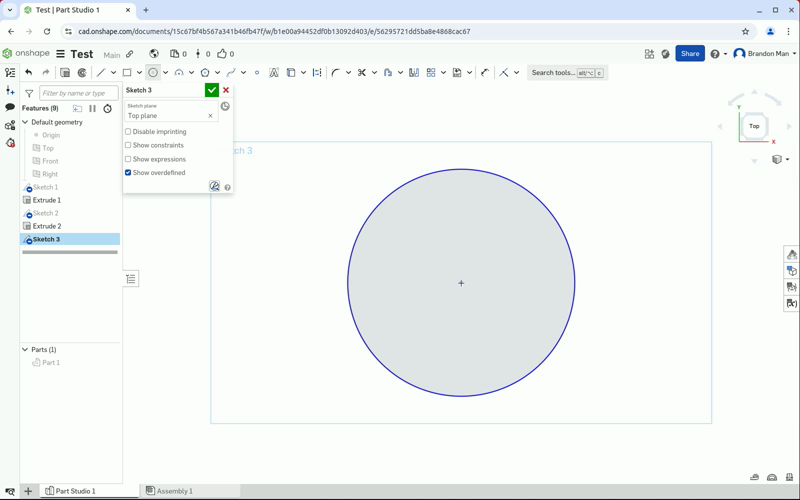
mouse_move(572, 282)
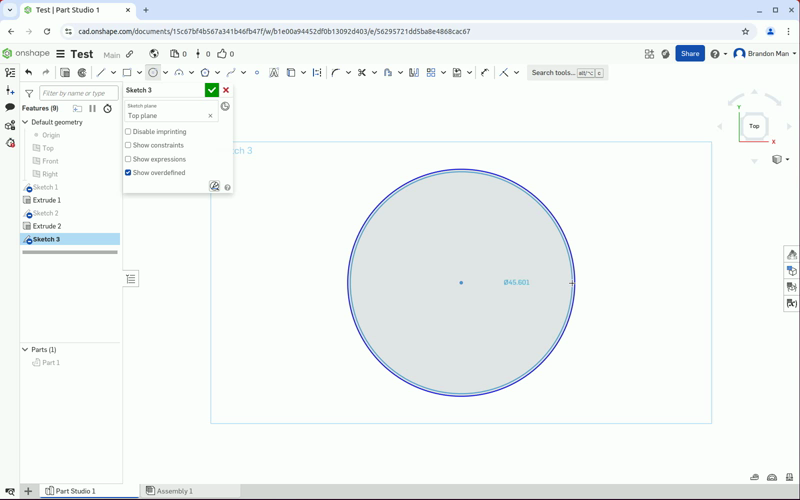
scroll(6)
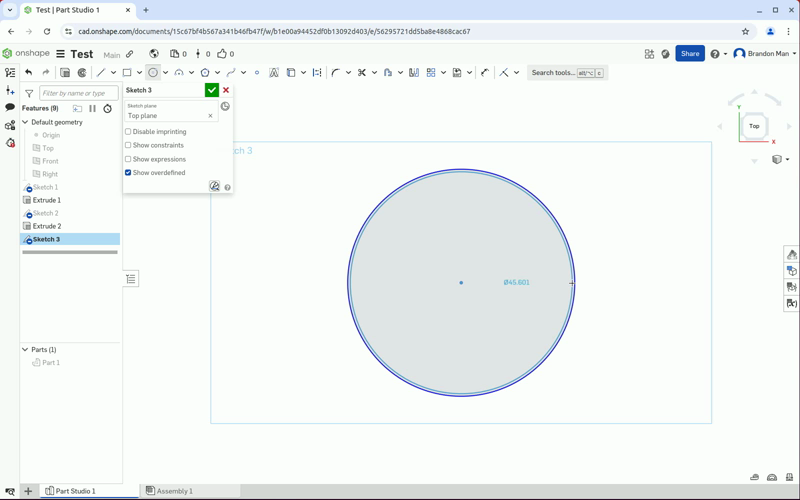
scroll(6)
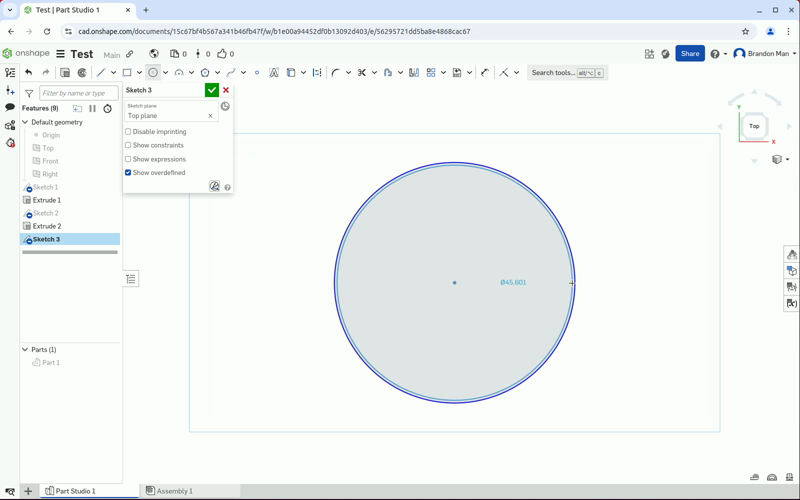
scroll(6)
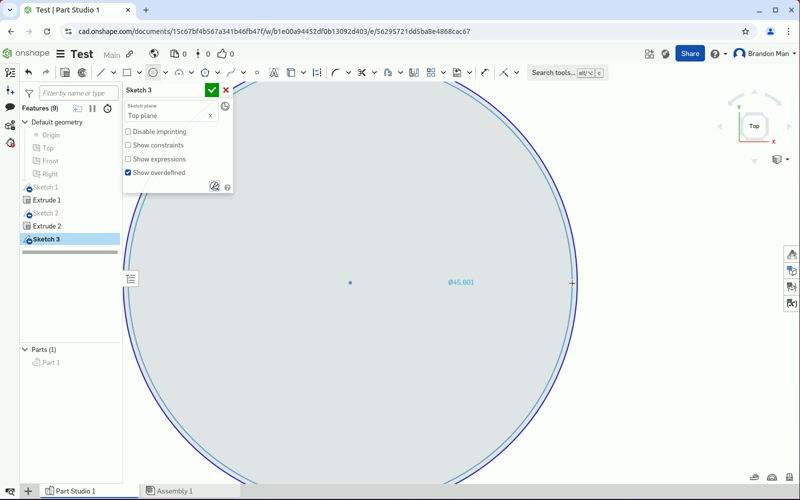
scroll(6)
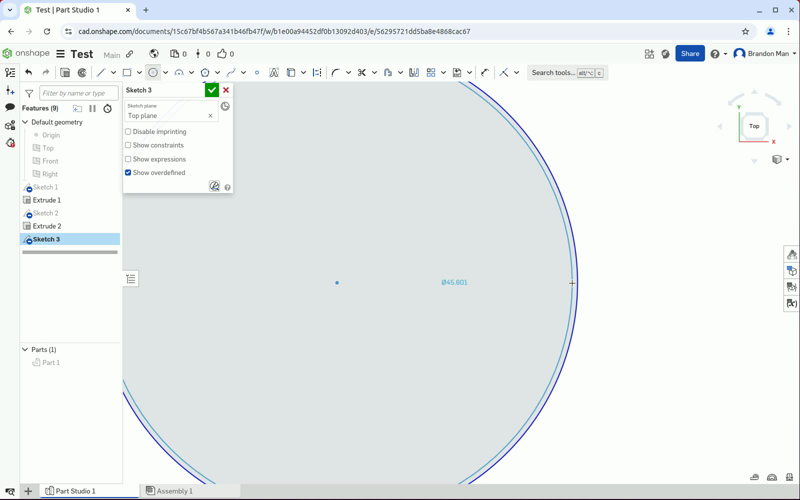
scroll(6)
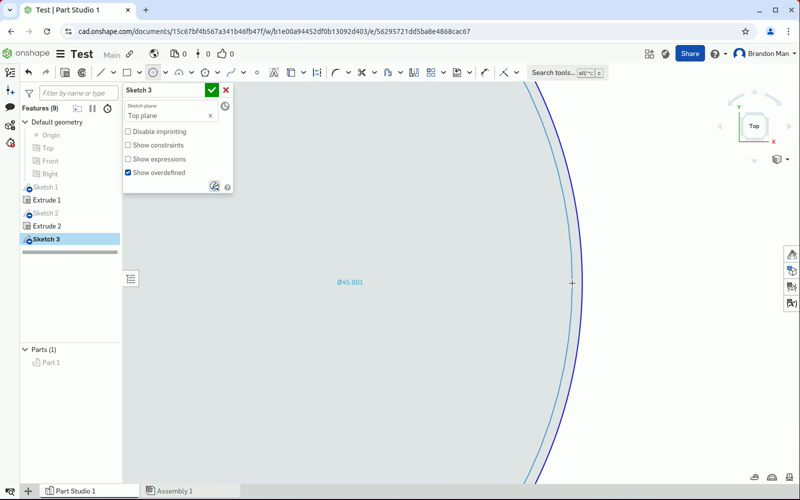
scroll(6)
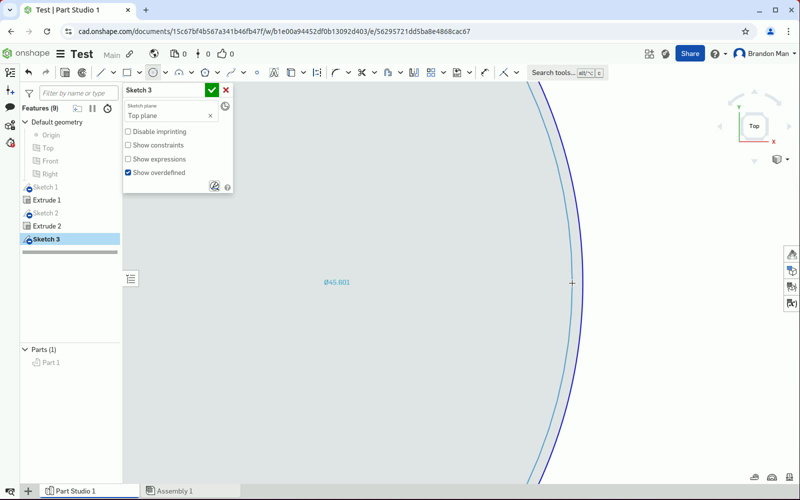
scroll(6)
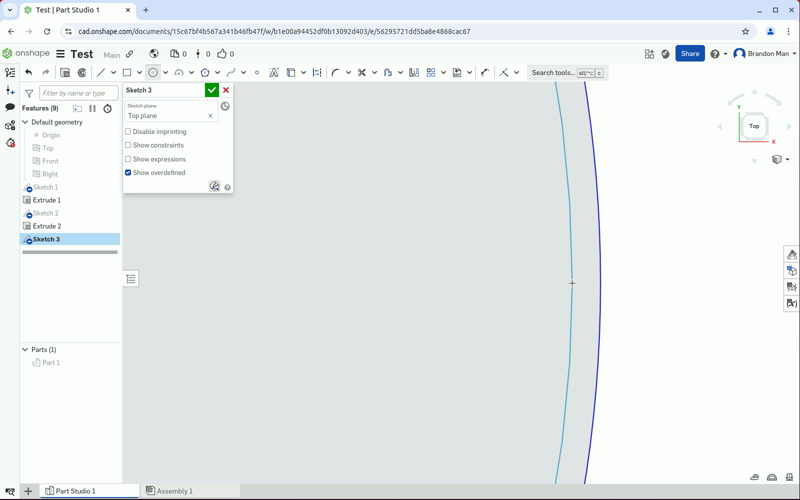
click(572, 282)
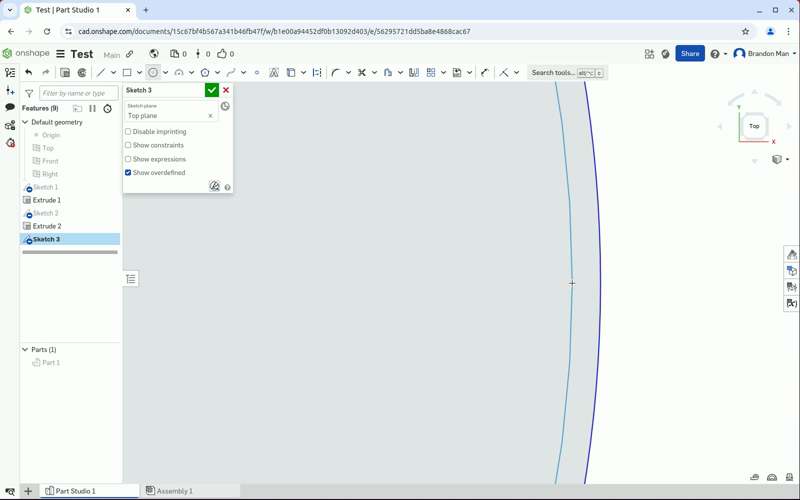
scroll(-6)
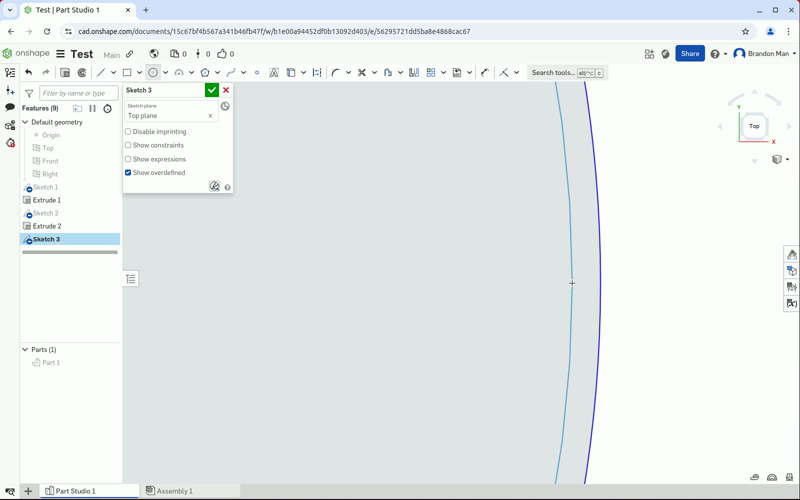
scroll(-6)
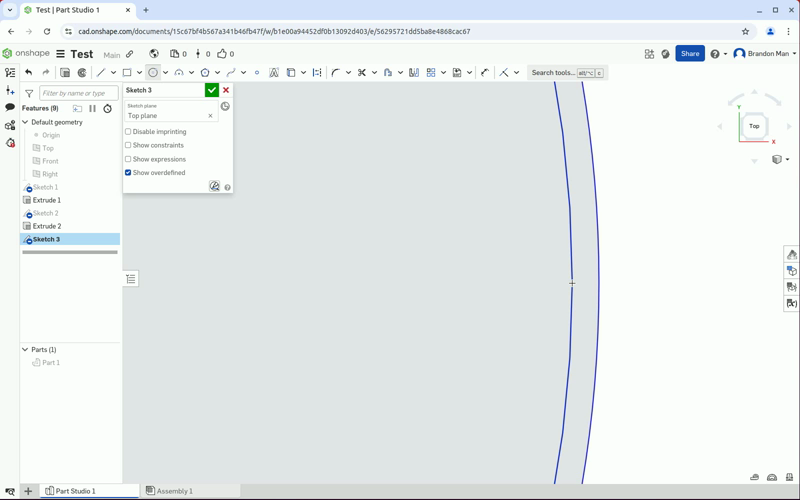
scroll(-6)
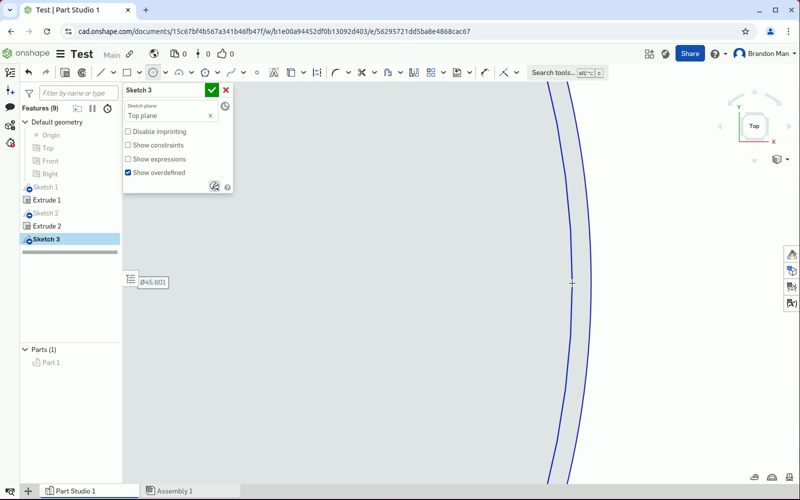
scroll(-6)
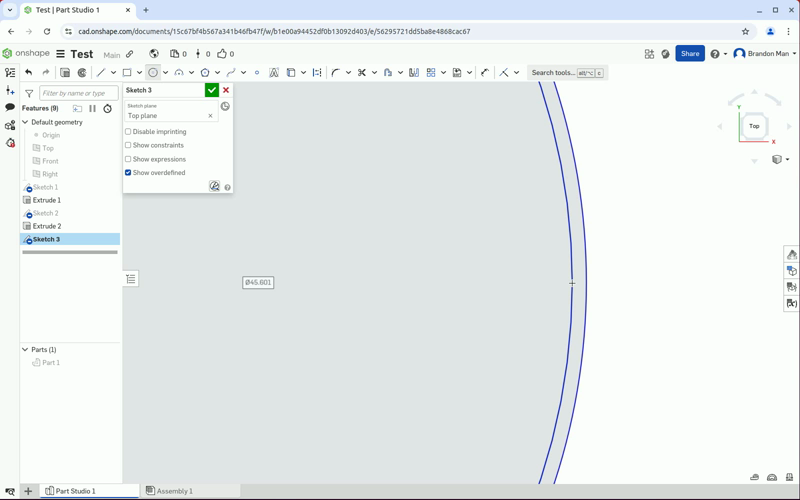
scroll(-6)
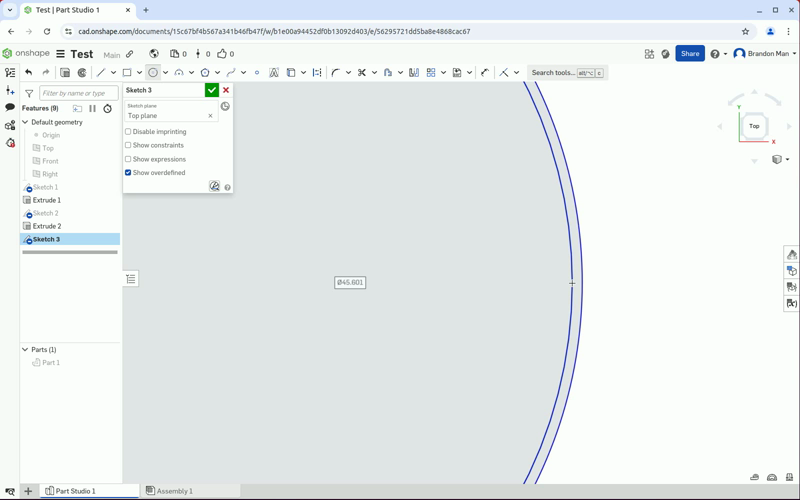
scroll(-6)
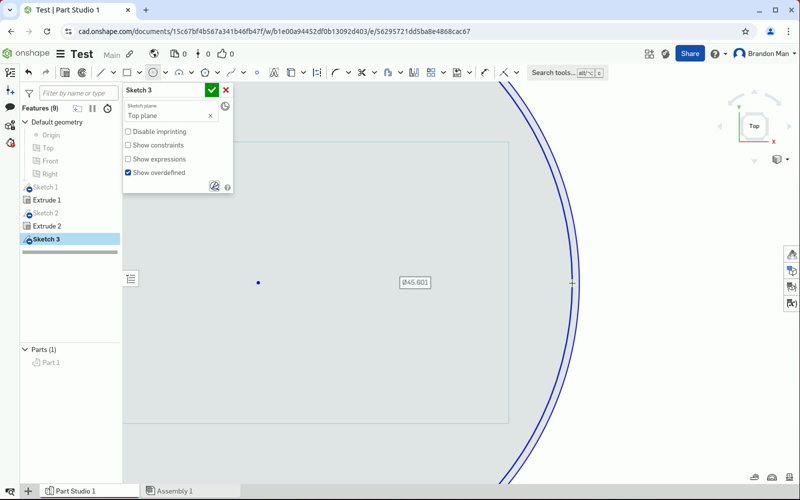
scroll(-6)
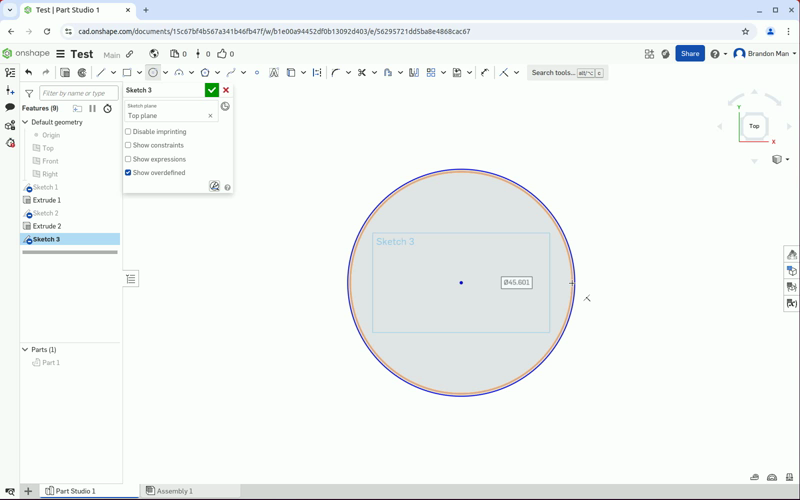
key(esc)
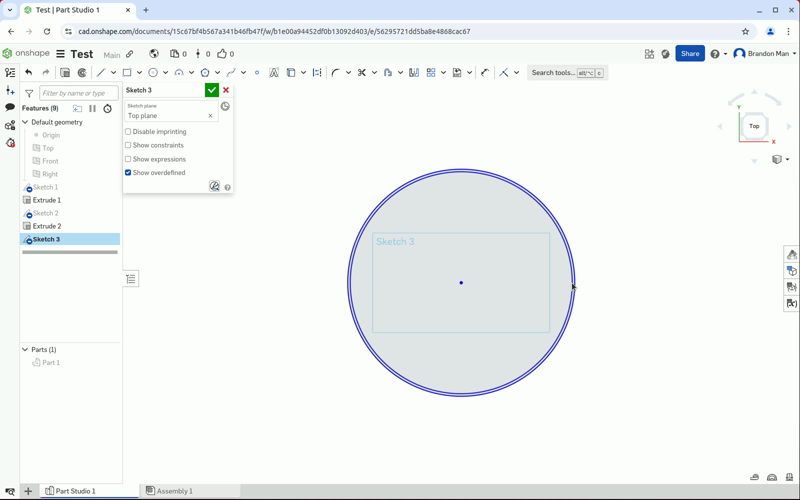
mouse_move(349, 291)
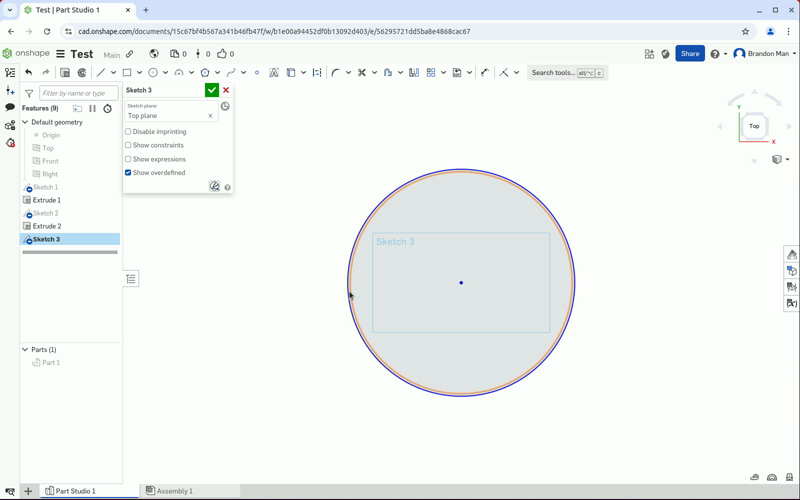
scroll(6)
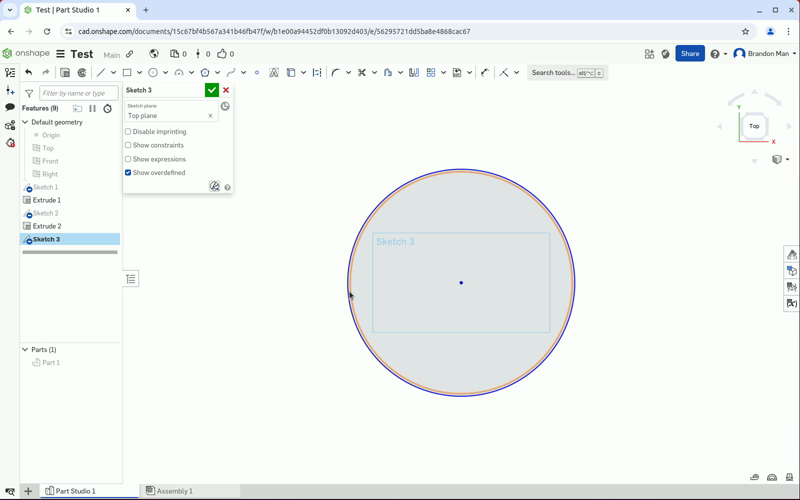
scroll(6)
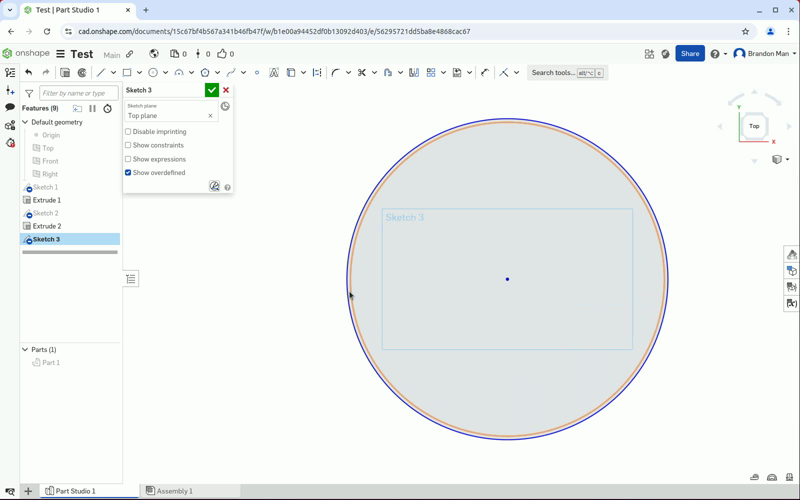
scroll(6)
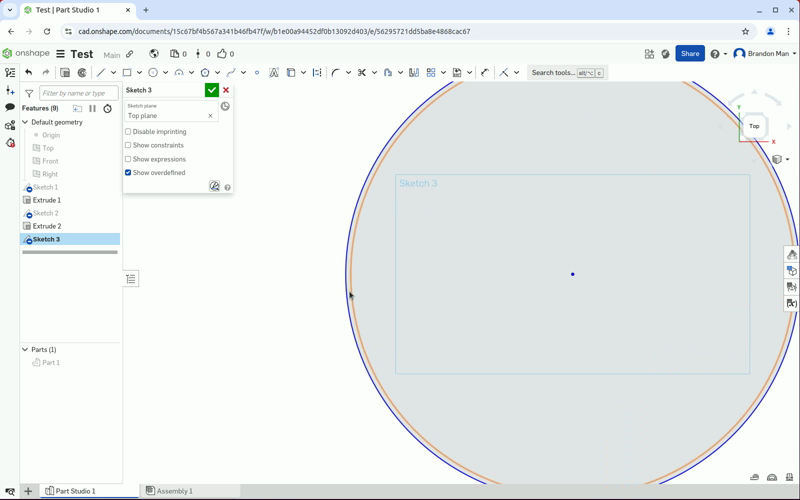
scroll(6)
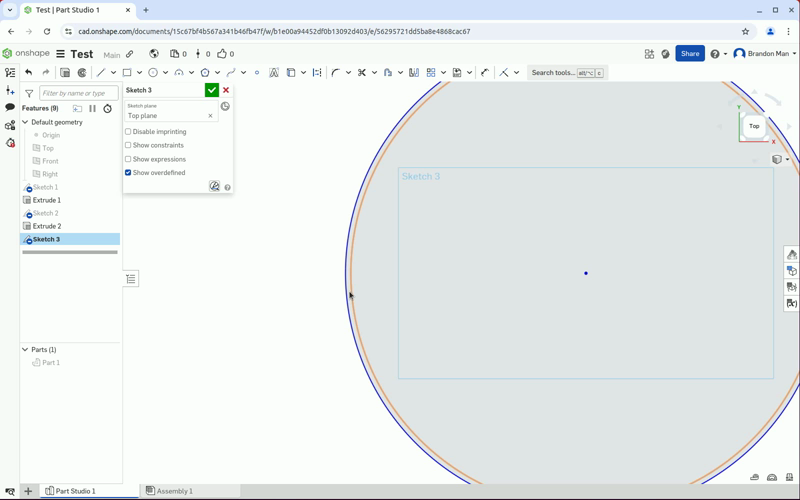
scroll(6)
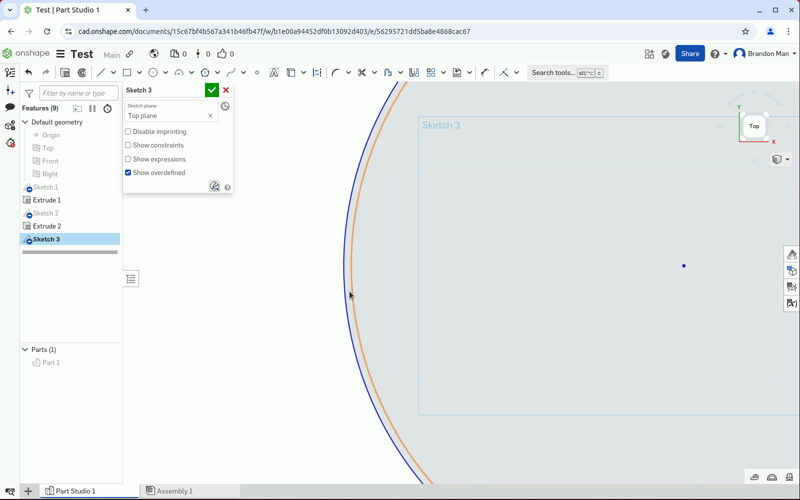
scroll(6)
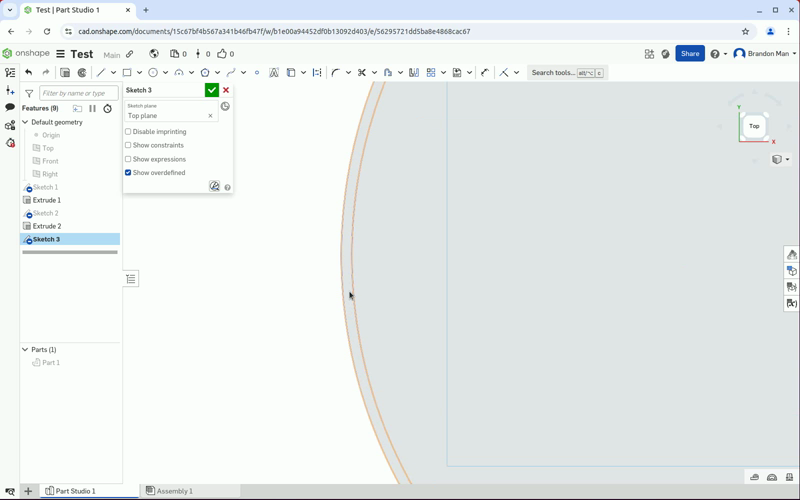
scroll(6)
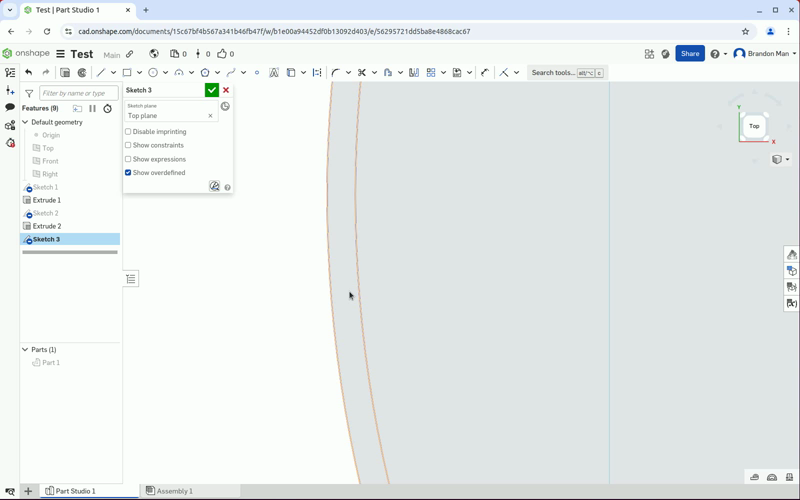
click(349, 291)
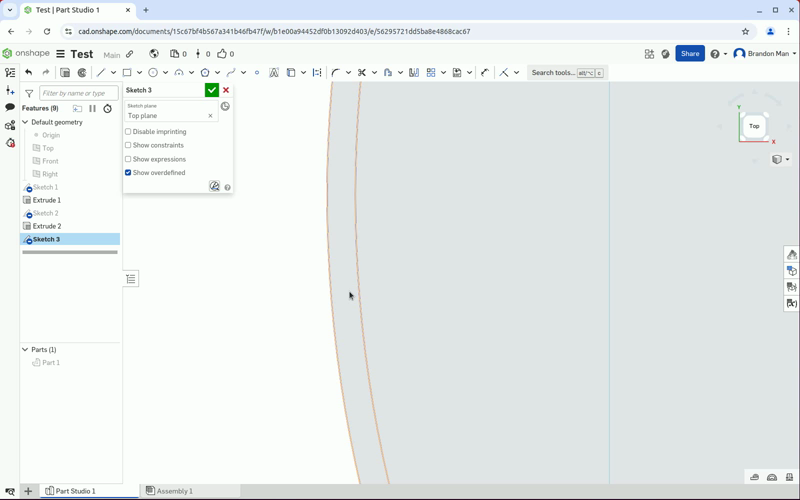
scroll(-6)
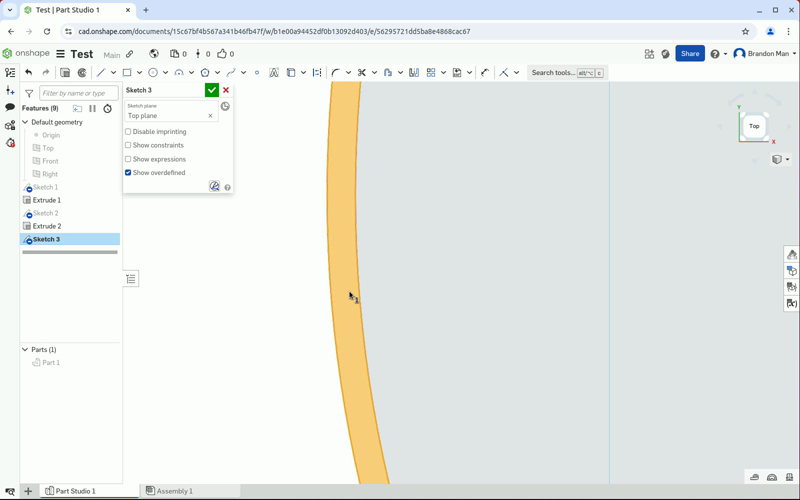
scroll(-6)
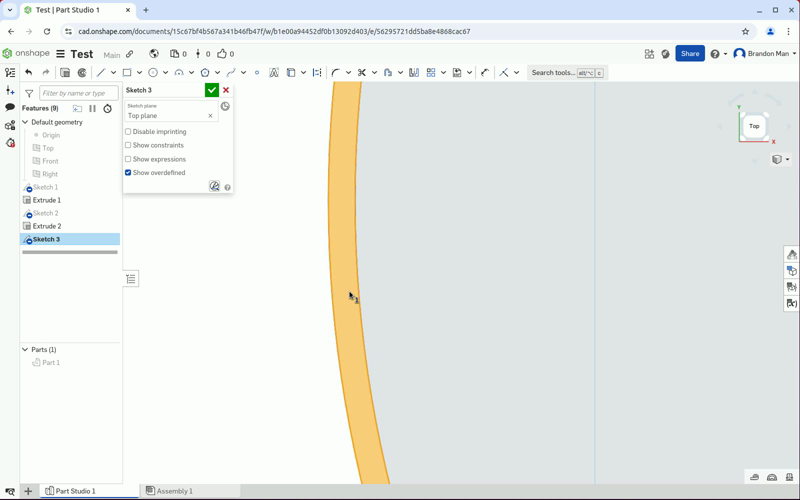
scroll(-6)
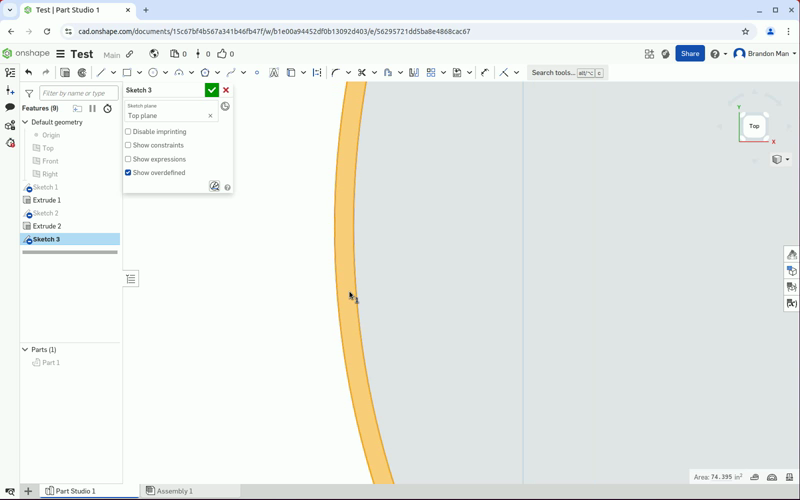
scroll(-6)
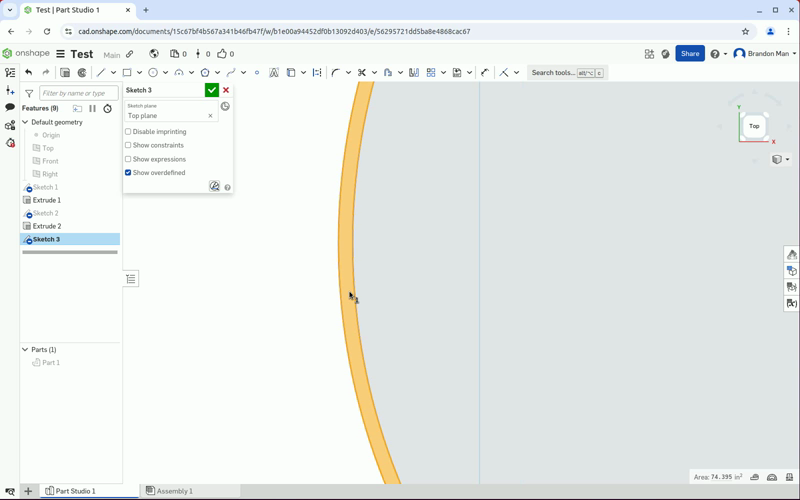
scroll(-6)
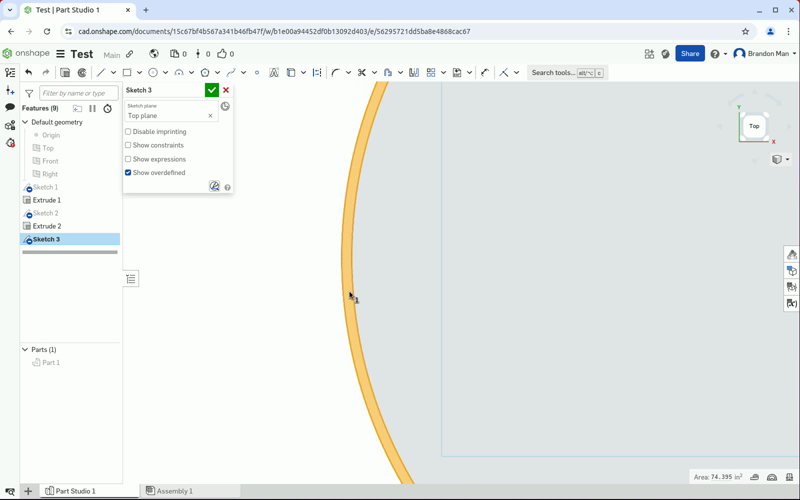
scroll(-6)
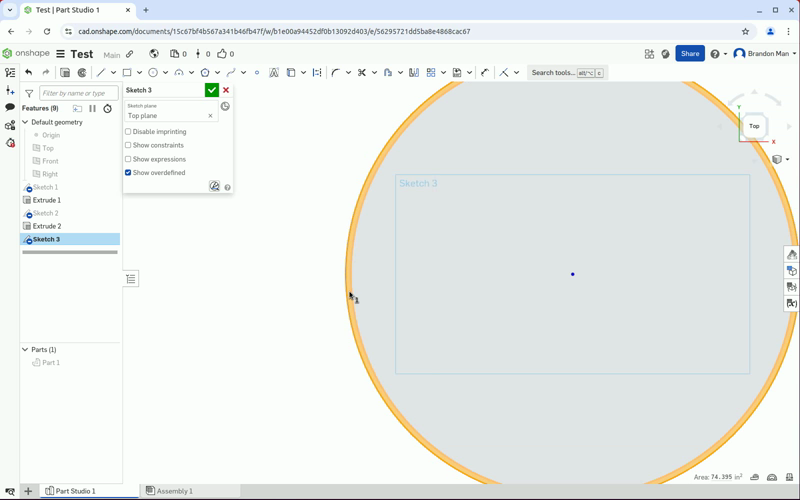
scroll(-6)
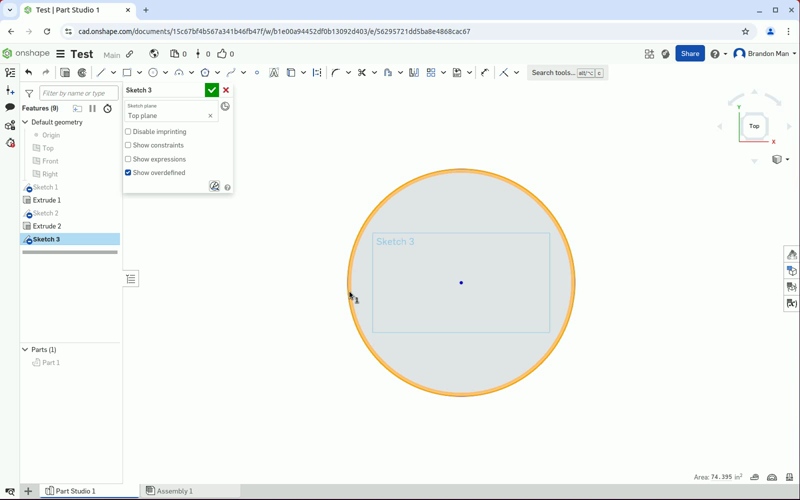
mouse_move(73, 352)
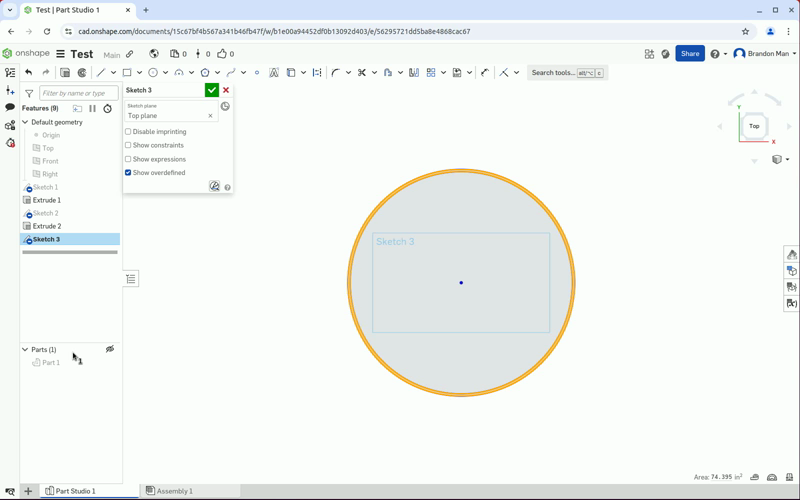
key(shift+y)
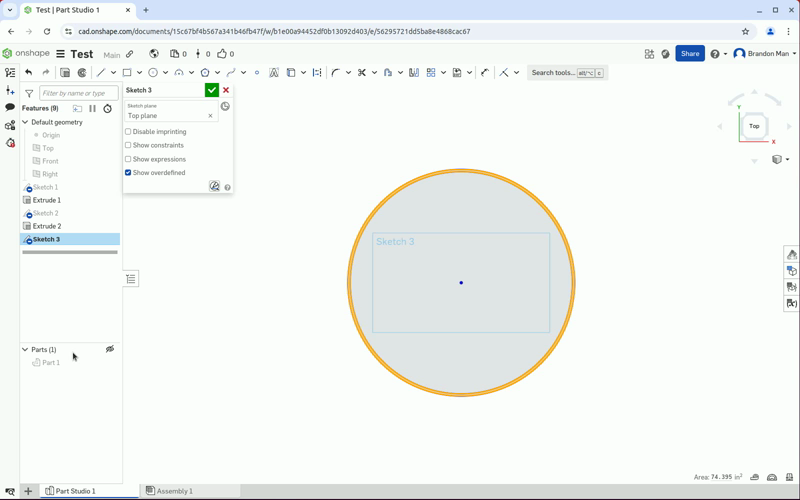
key(shift+e)
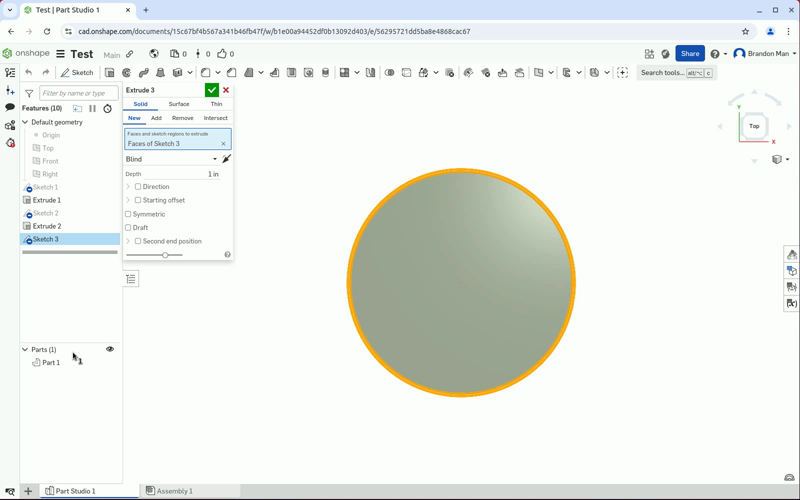
mouse_move(143, 106)
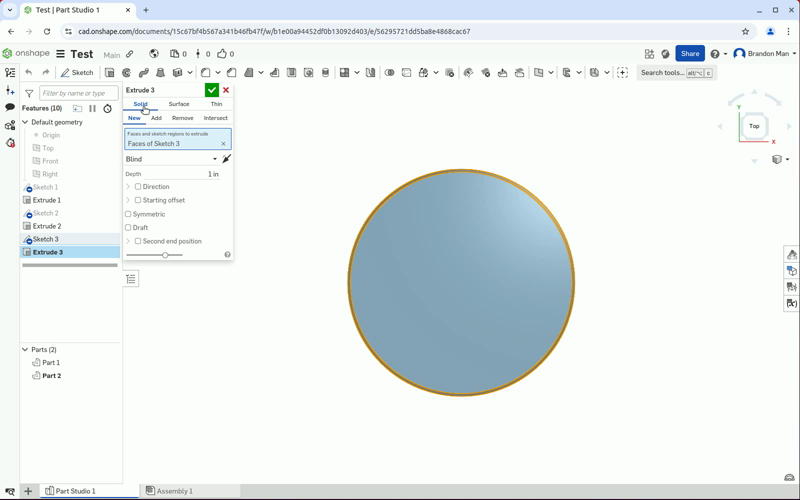
click(143, 106)
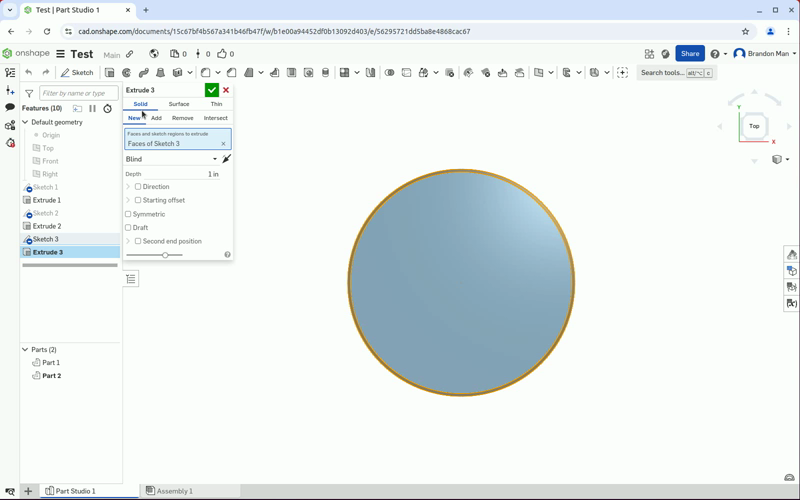
mouse_move(137, 120)
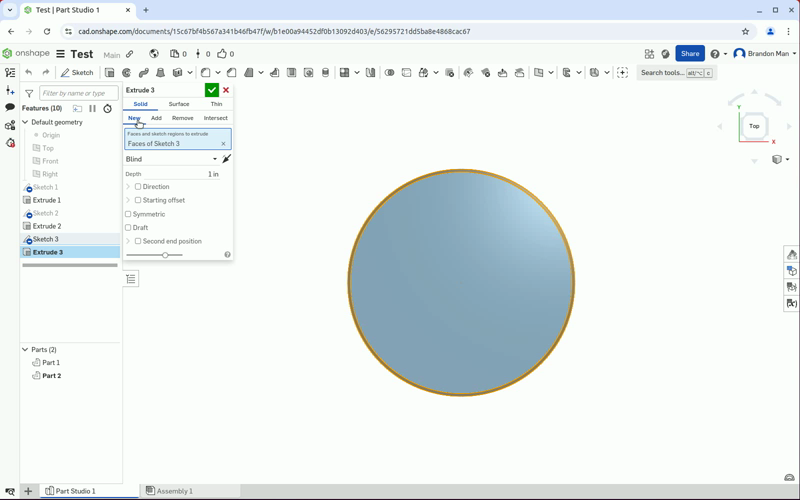
click(137, 120)
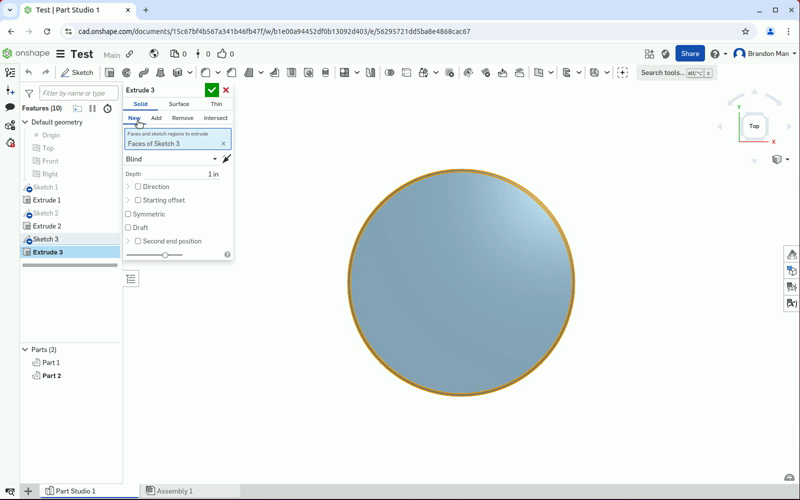
key(tab, 4)
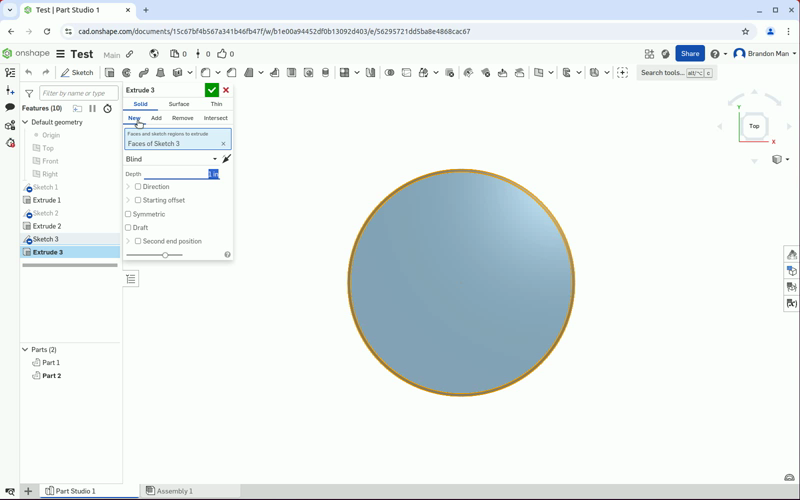
text(-0.481)
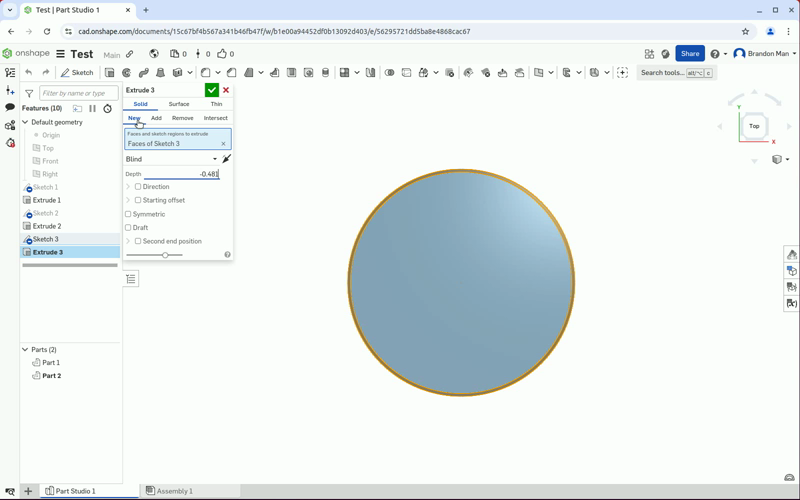
key(enter)
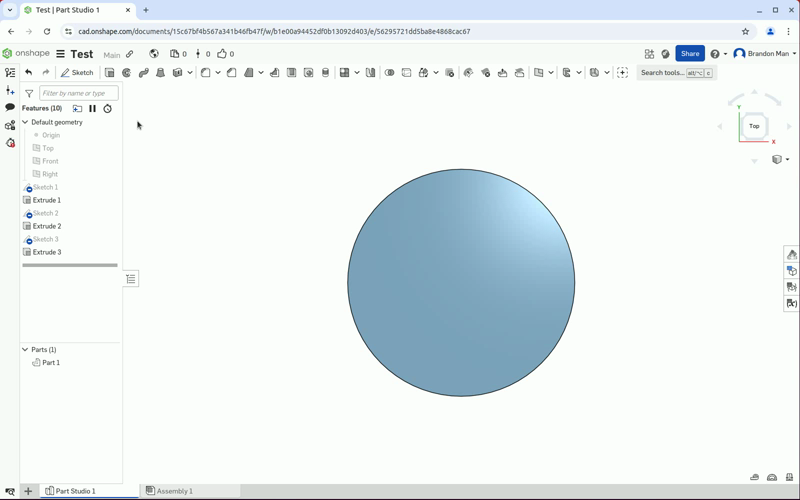
key(shift+h)
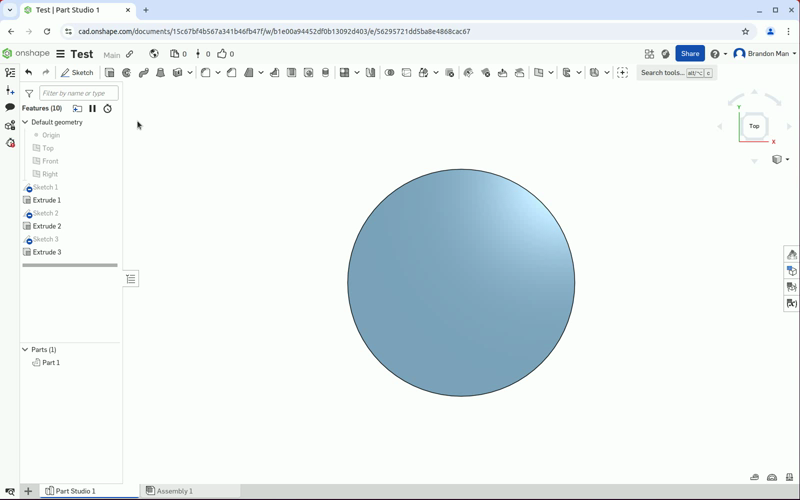
key(shift+h)
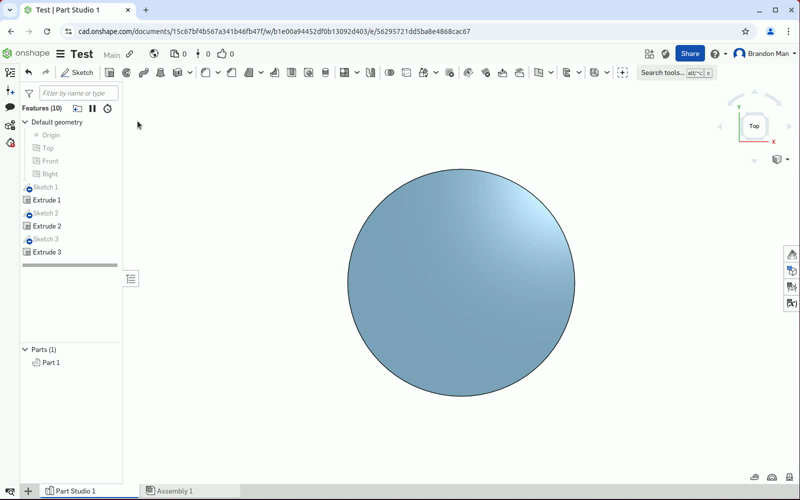
mouse_move(73, 189)
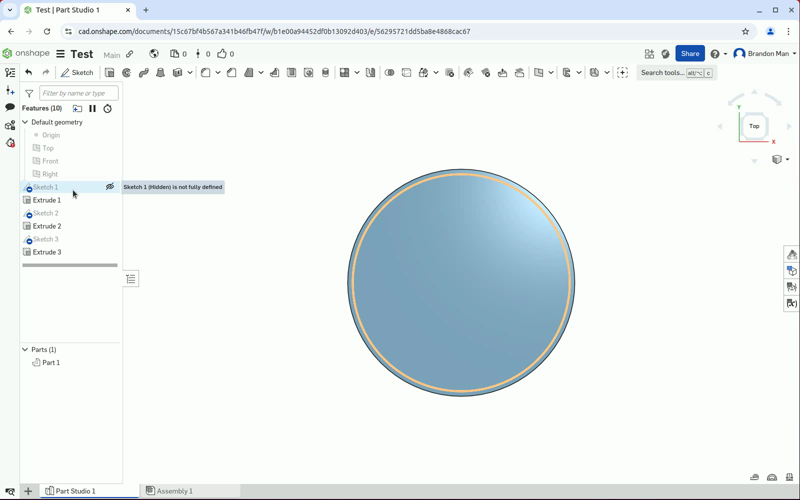
click(73, 189)
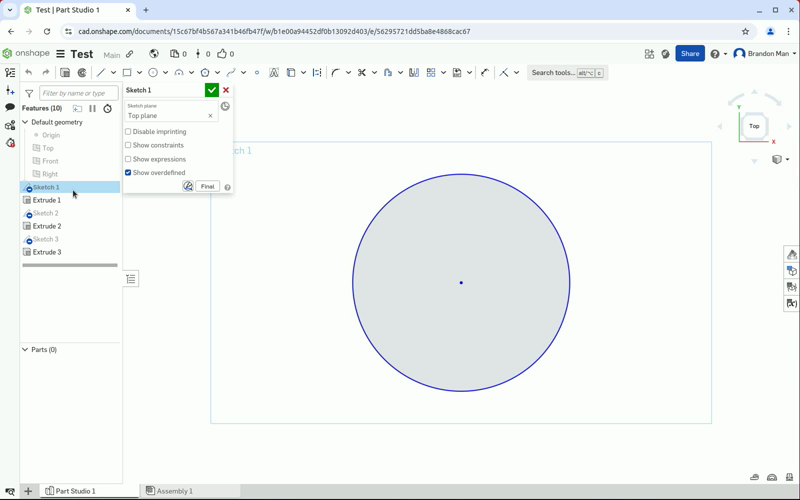
mouse_move(229, 92)
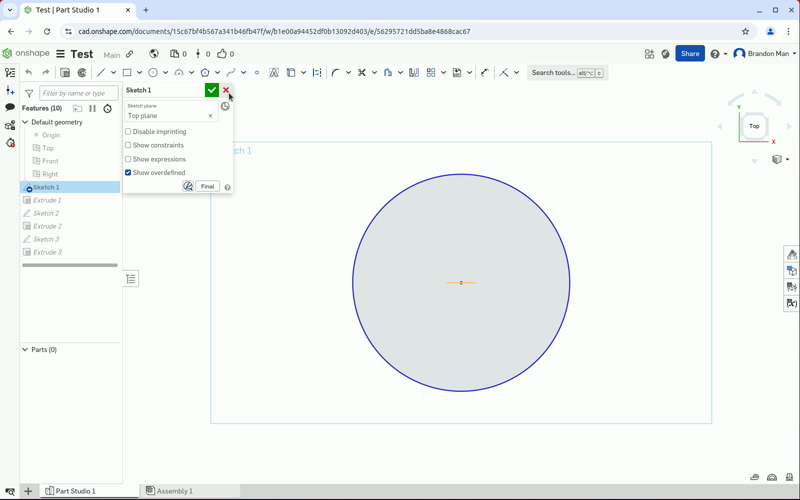
click(229, 92)
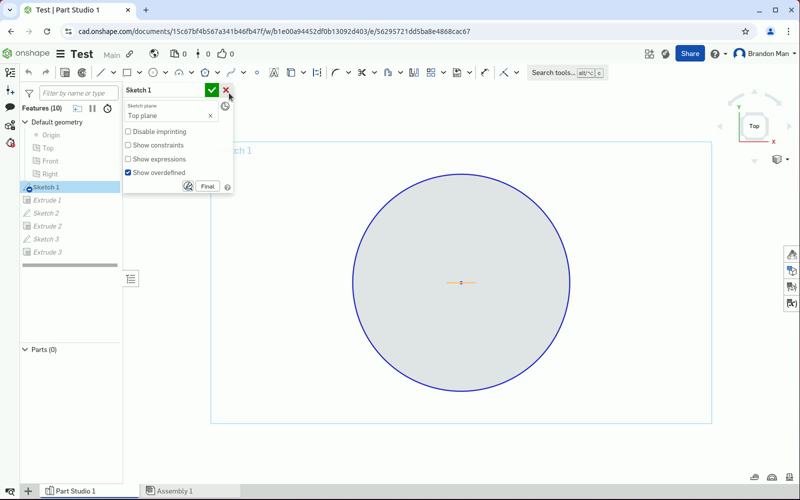
key(shift+s)
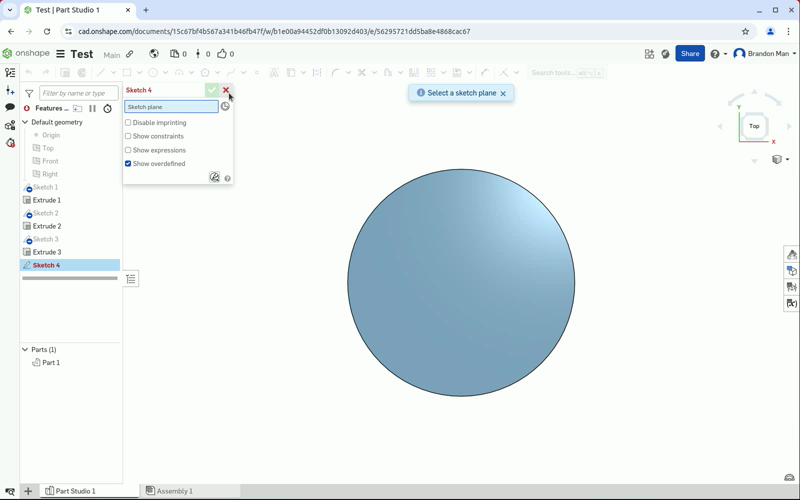
mouse_move(73, 150)
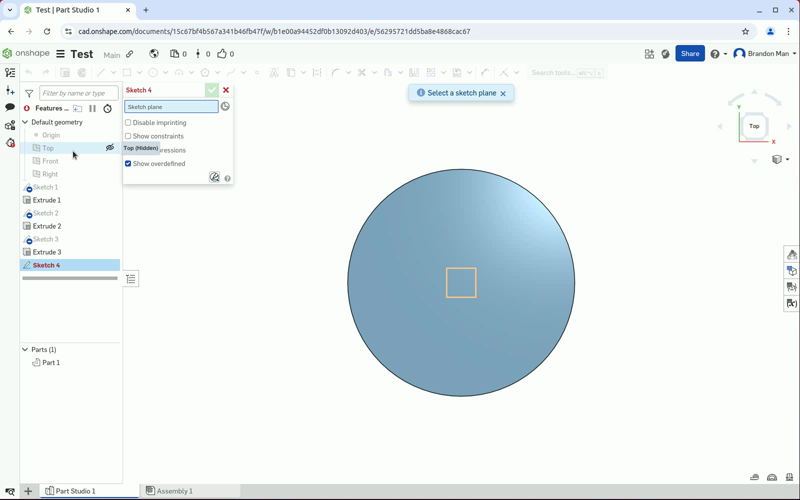
click(73, 150)
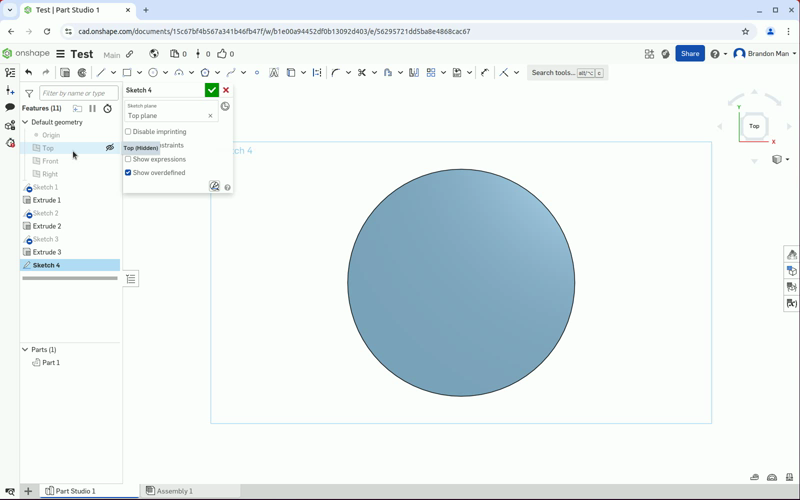
mouse_move(73, 352)
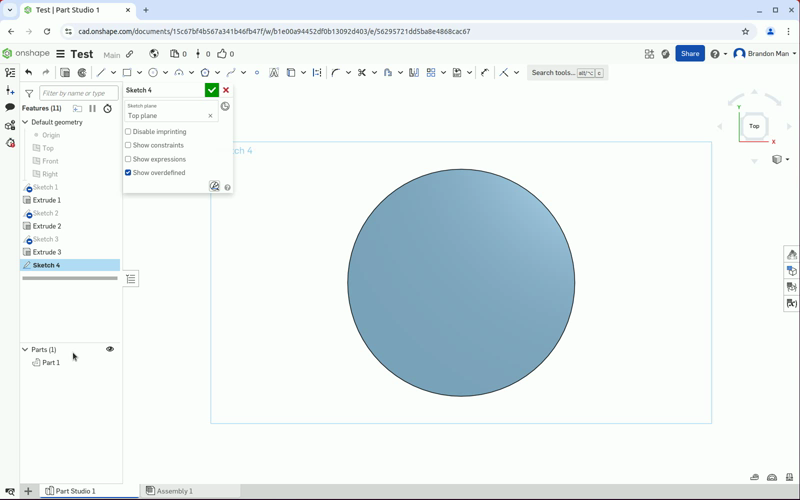
key(y)
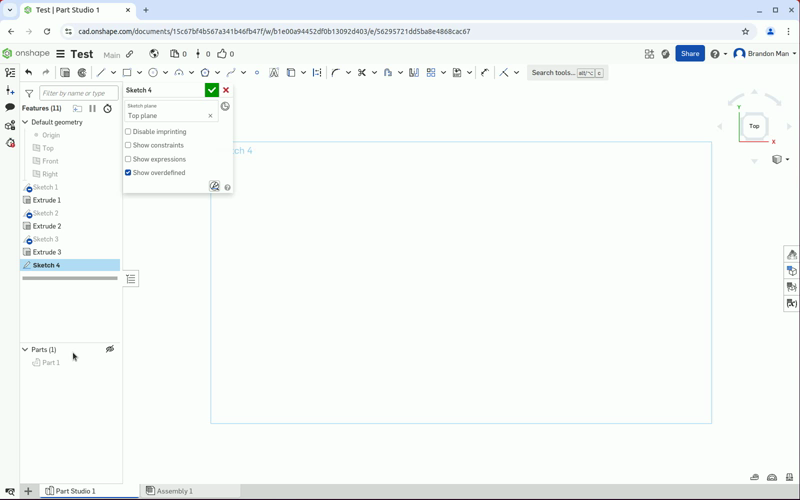
key(c)
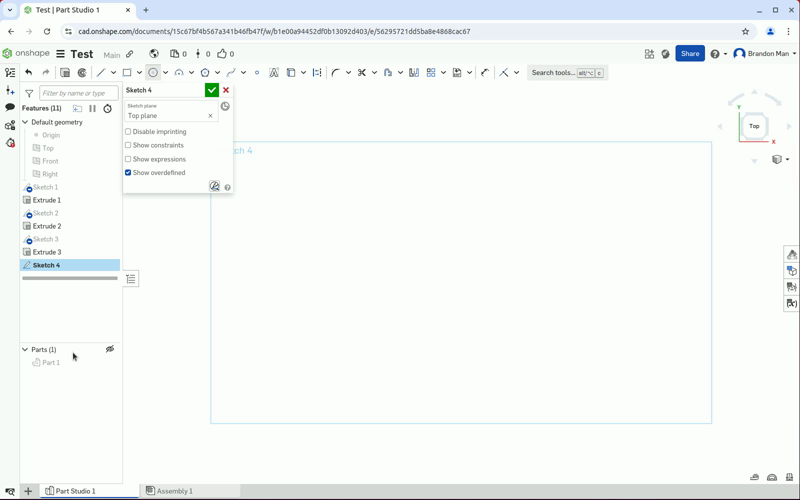
key_down(shift)
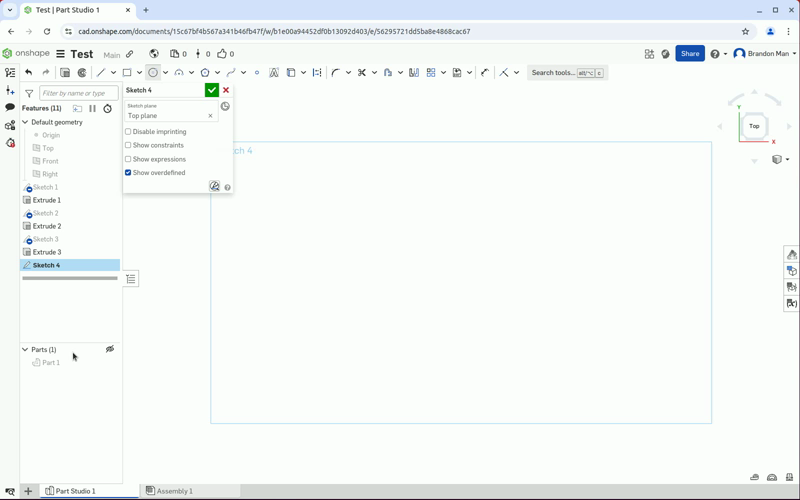
mouse_move(461, 282)
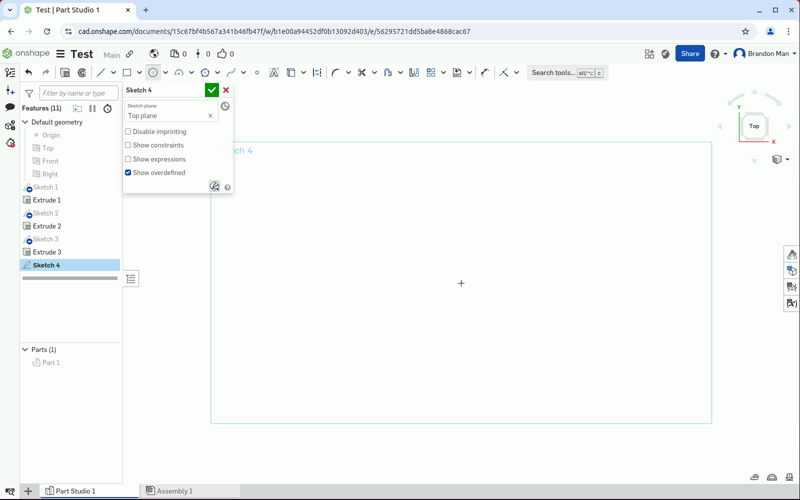
click(461, 282)
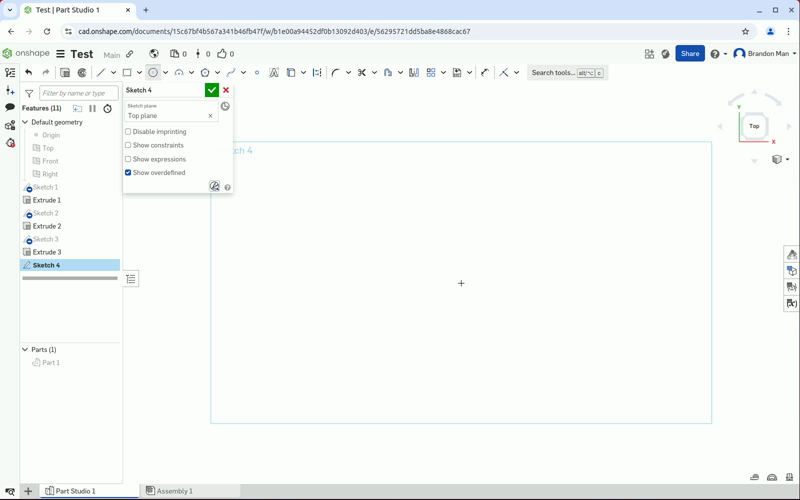
key_up(shift)
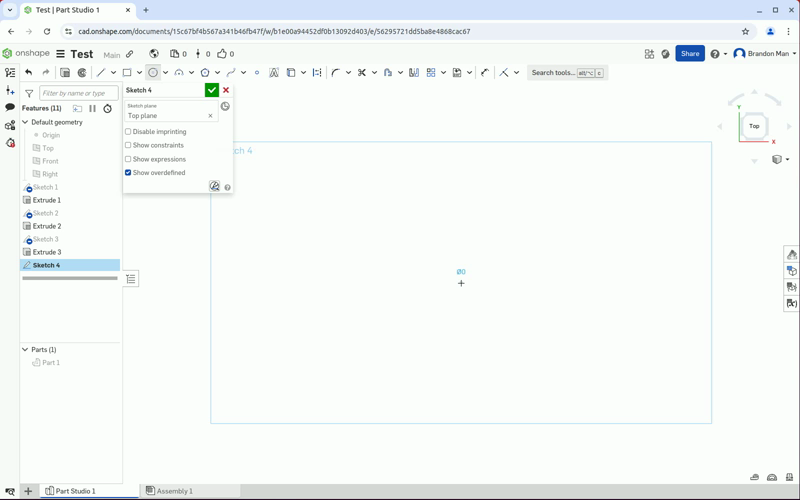
mouse_move(574, 282)
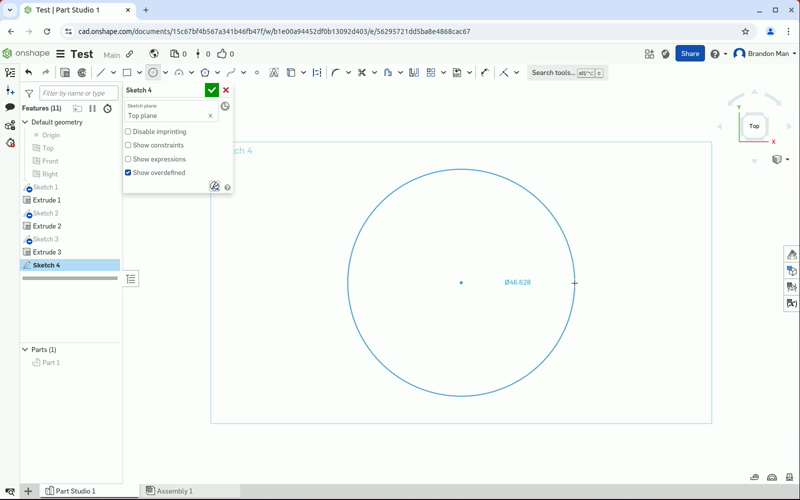
click(574, 282)
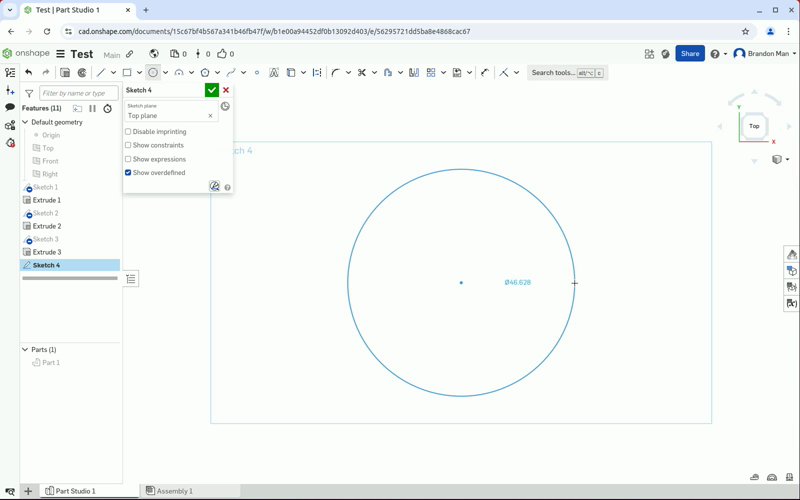
key(esc)
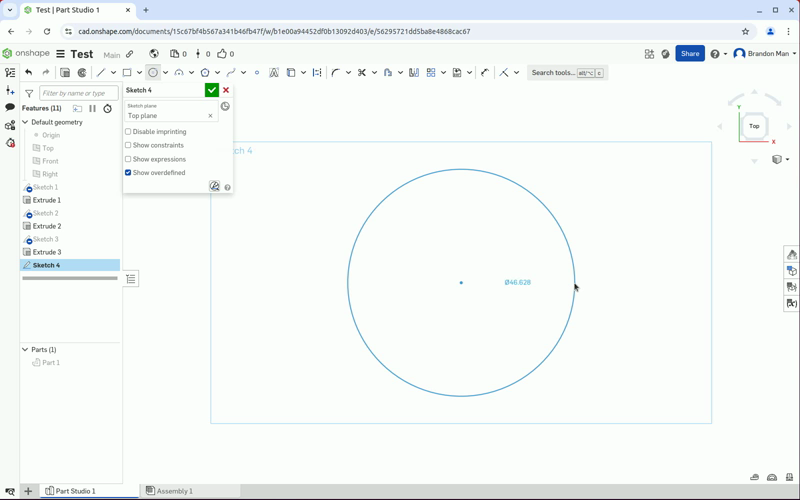
key(c)
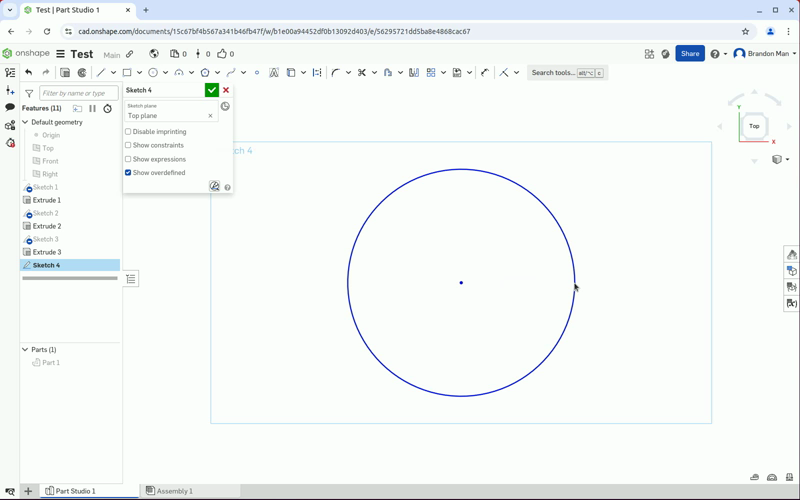
key_down(shift)
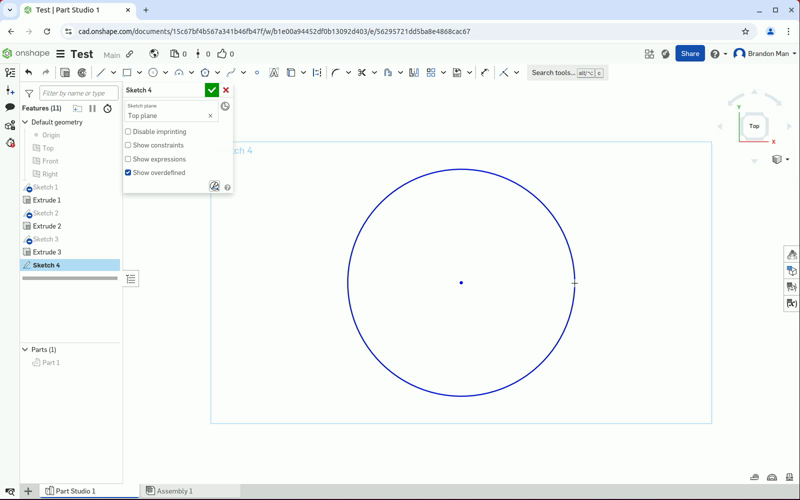
mouse_move(461, 282)
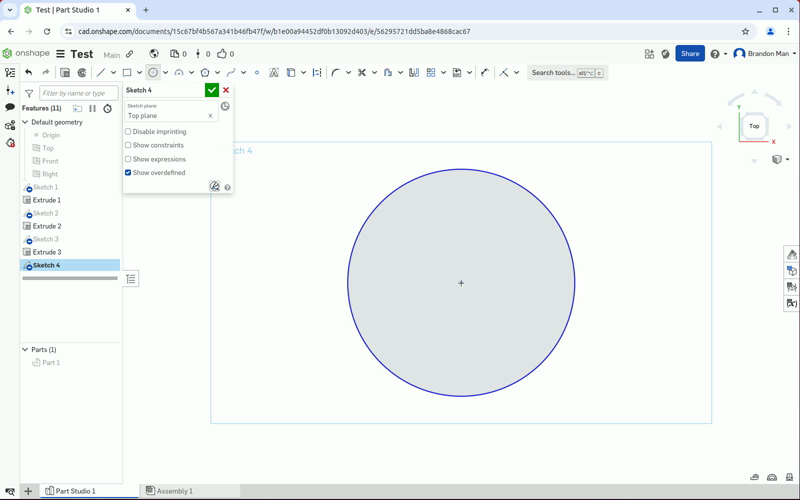
click(461, 282)
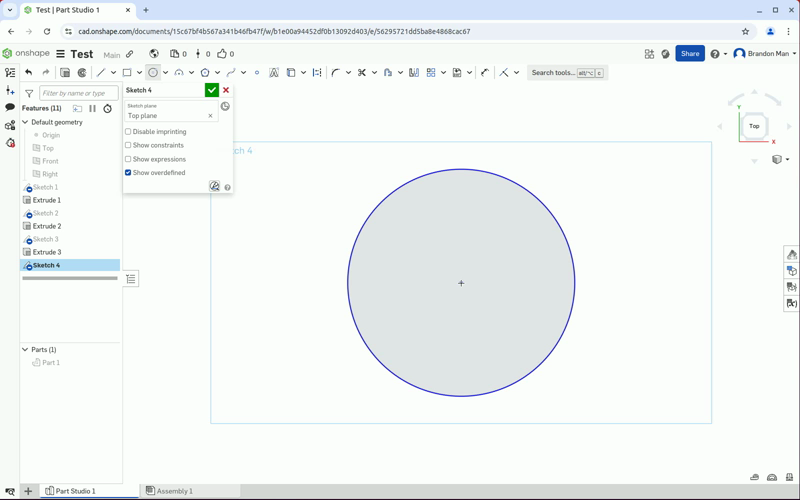
key_up(shift)
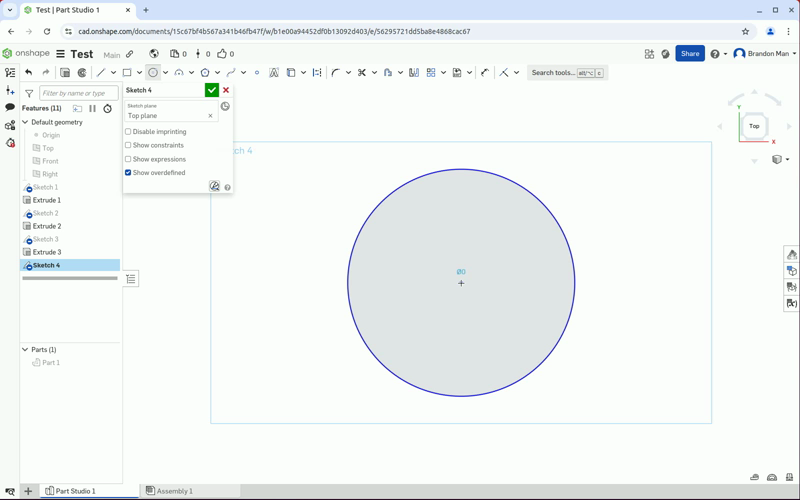
mouse_move(572, 282)
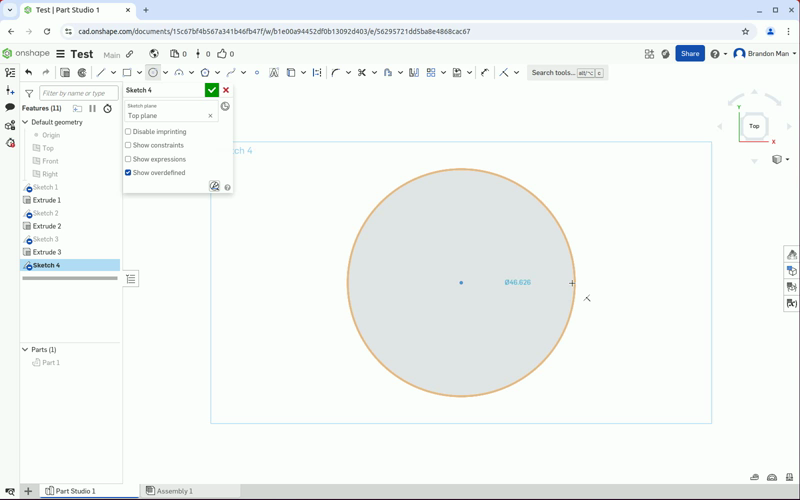
scroll(6)
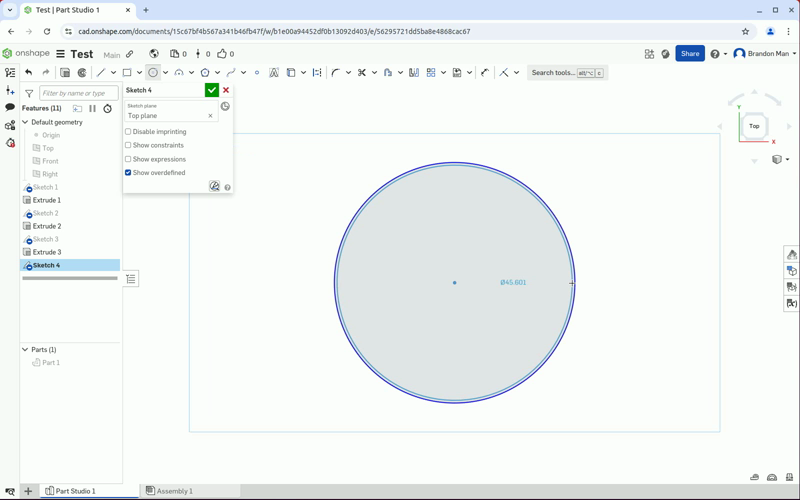
scroll(6)
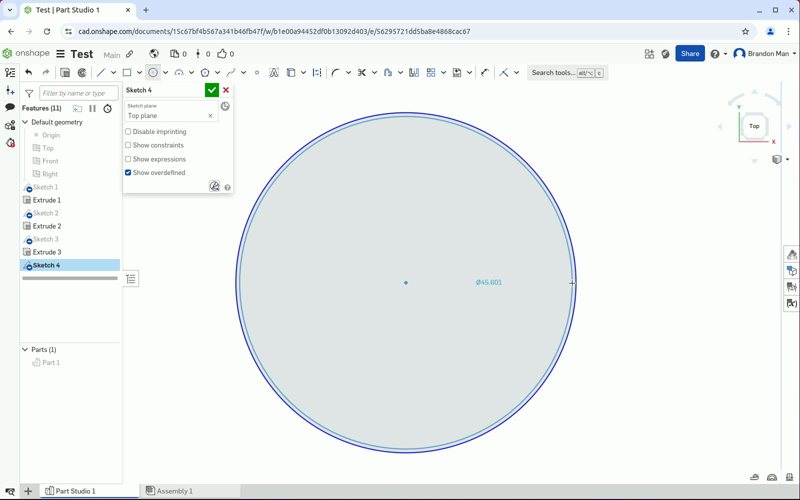
scroll(6)
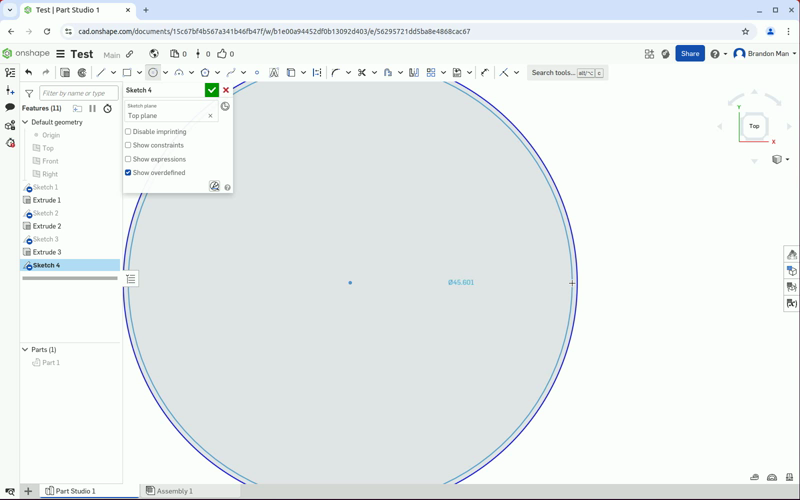
scroll(6)
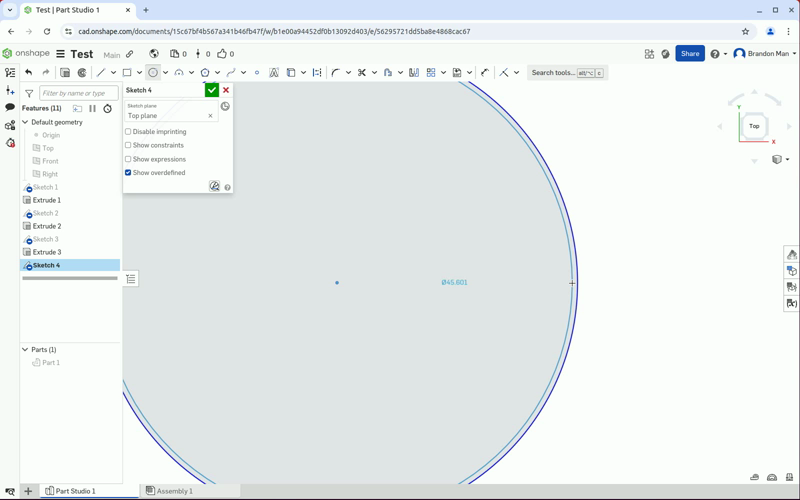
scroll(6)
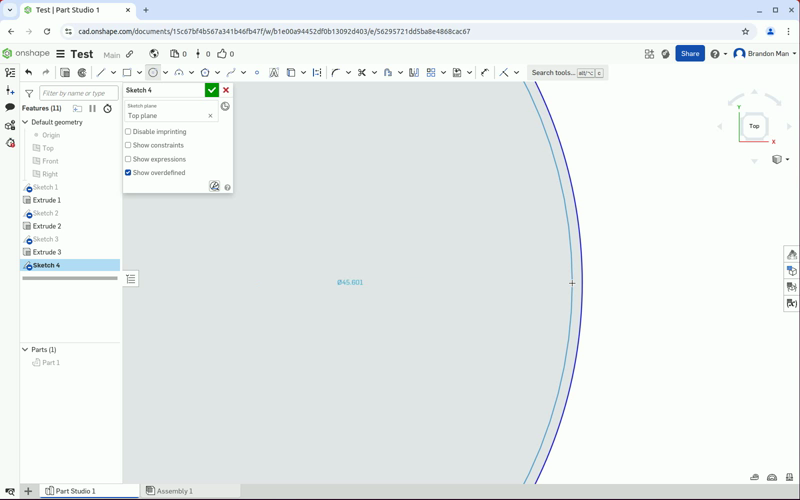
scroll(6)
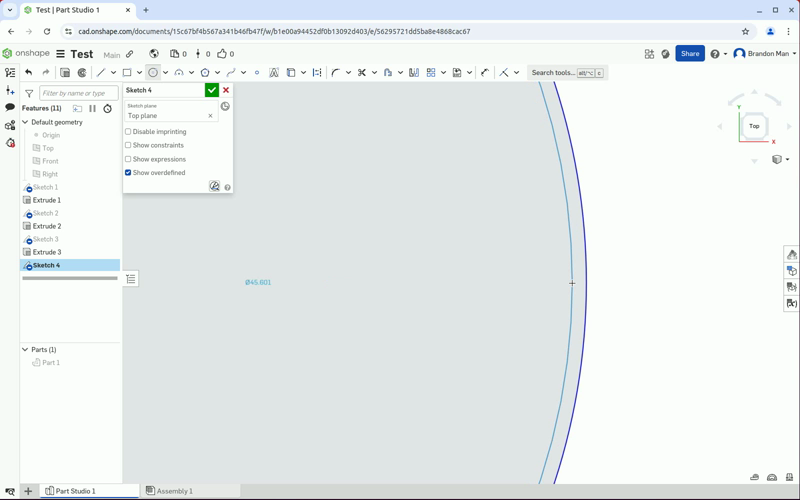
scroll(6)
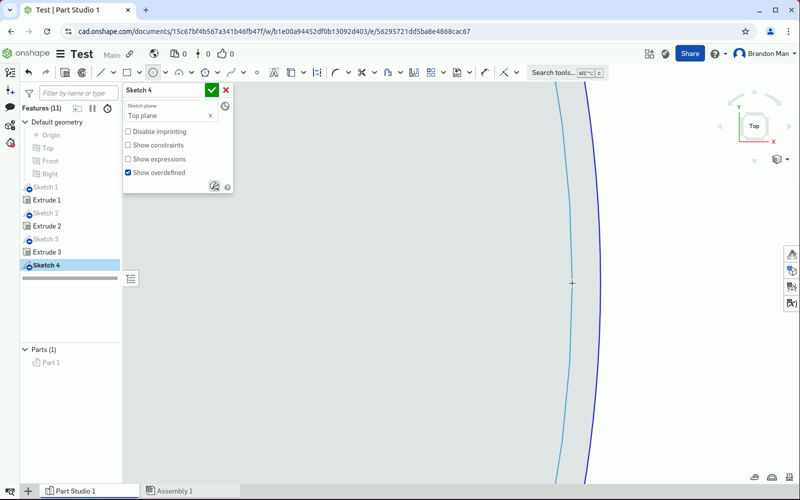
click(572, 282)
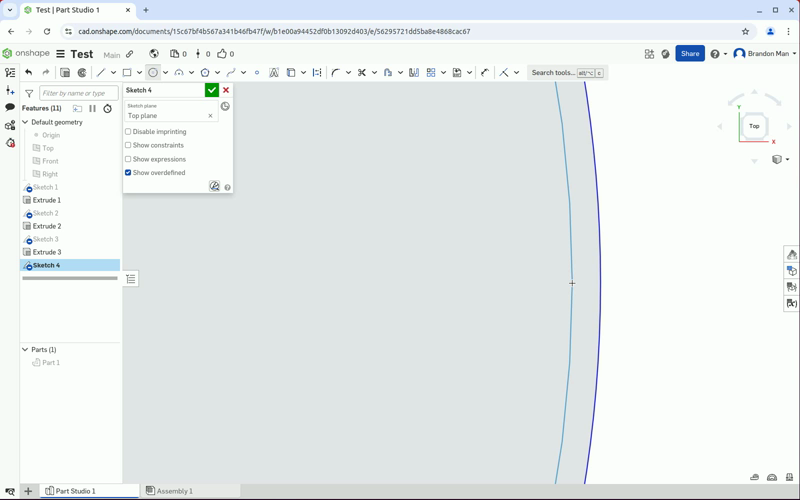
scroll(-6)
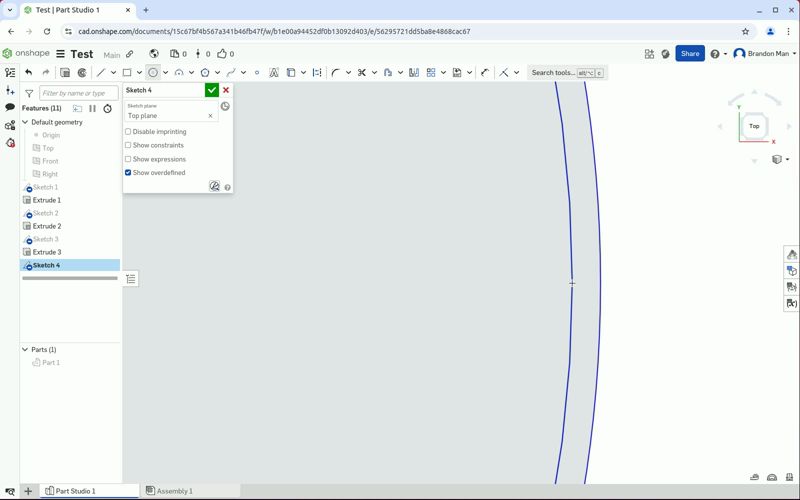
scroll(-6)
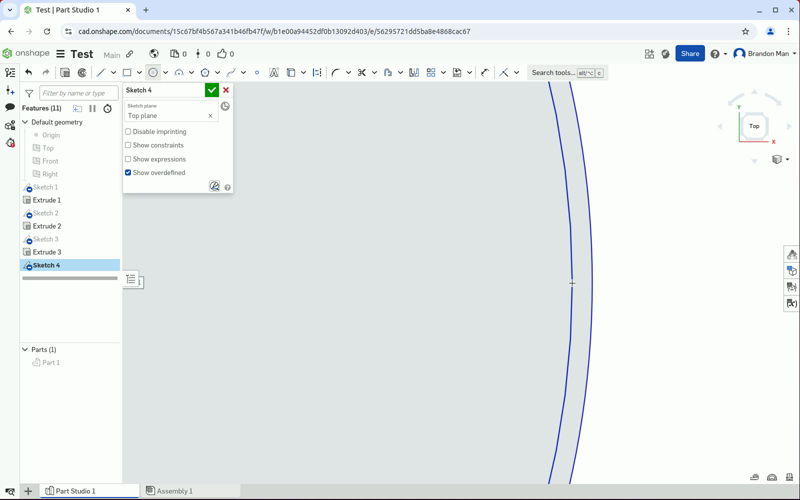
scroll(-6)
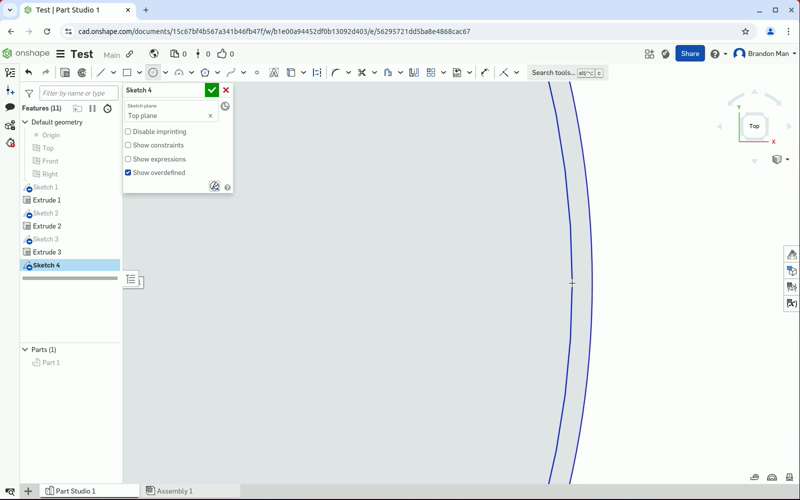
scroll(-6)
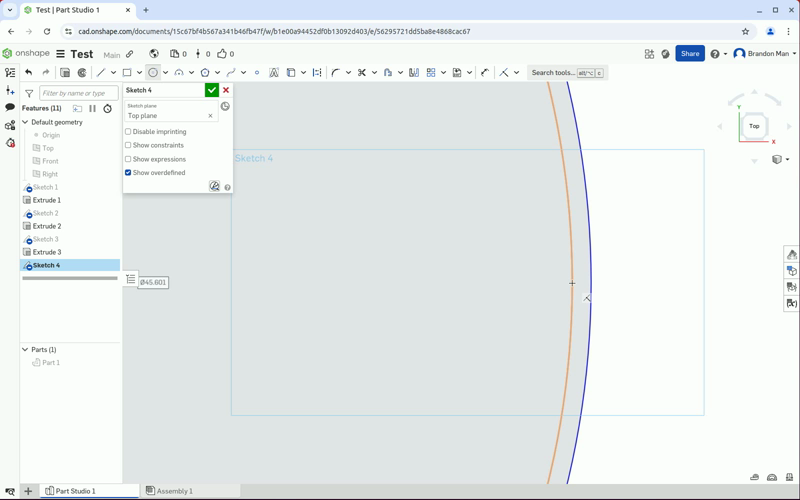
scroll(-6)
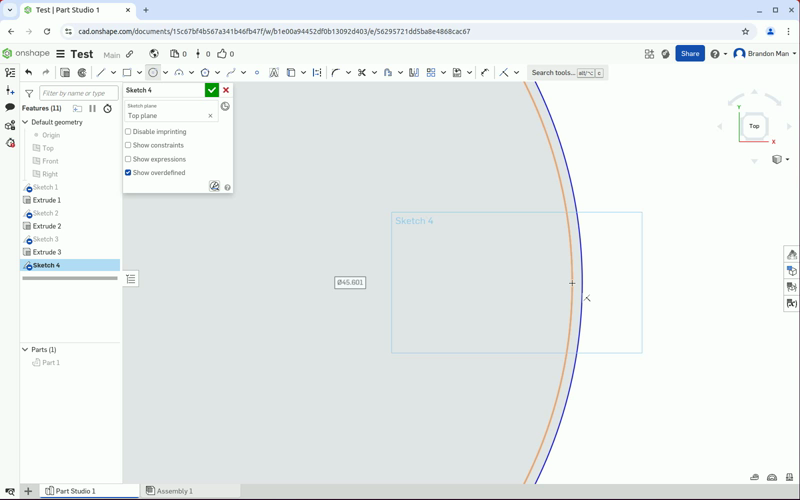
scroll(-6)
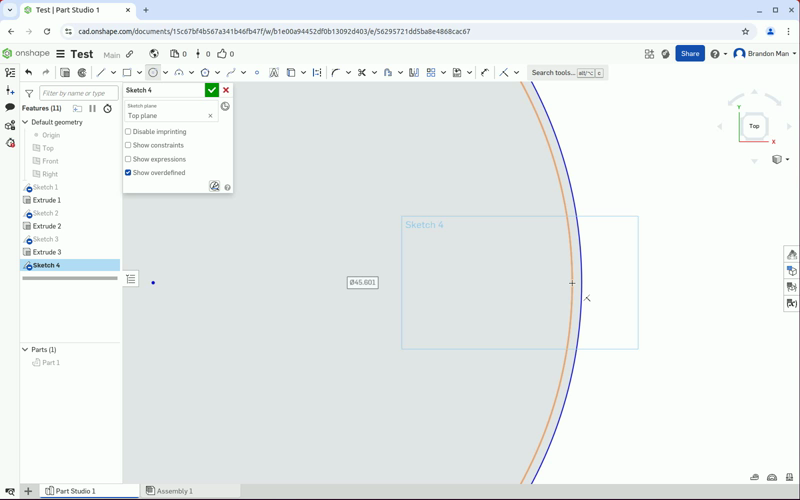
scroll(-6)
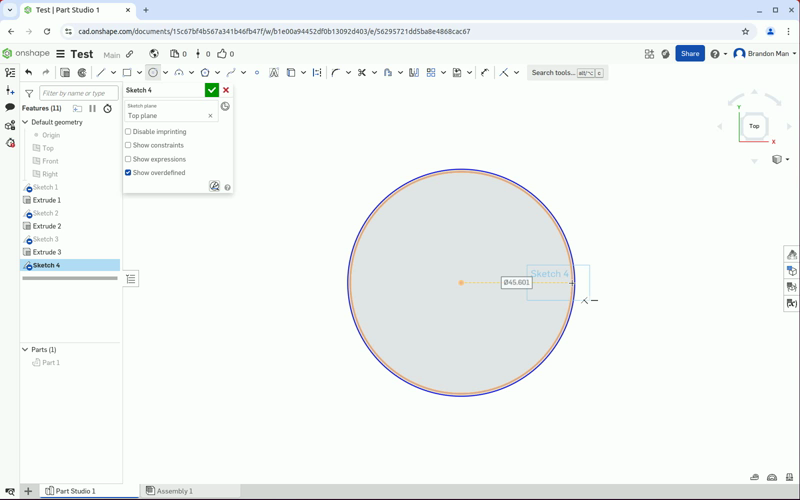
key(esc)
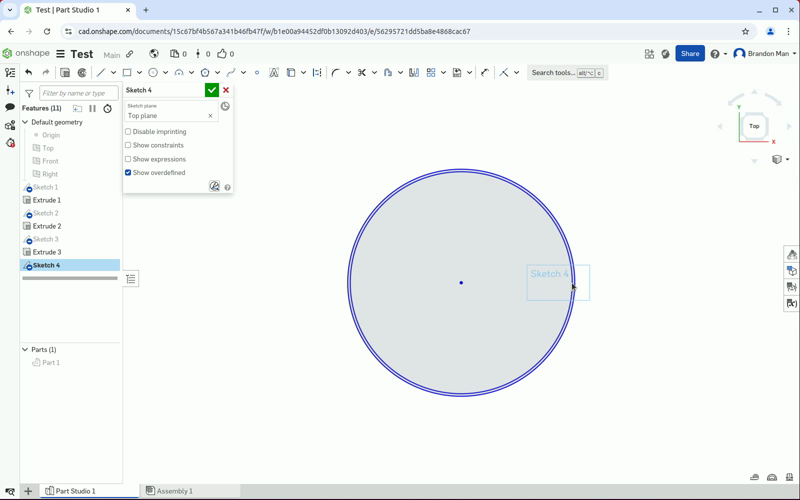
mouse_move(552, 347)
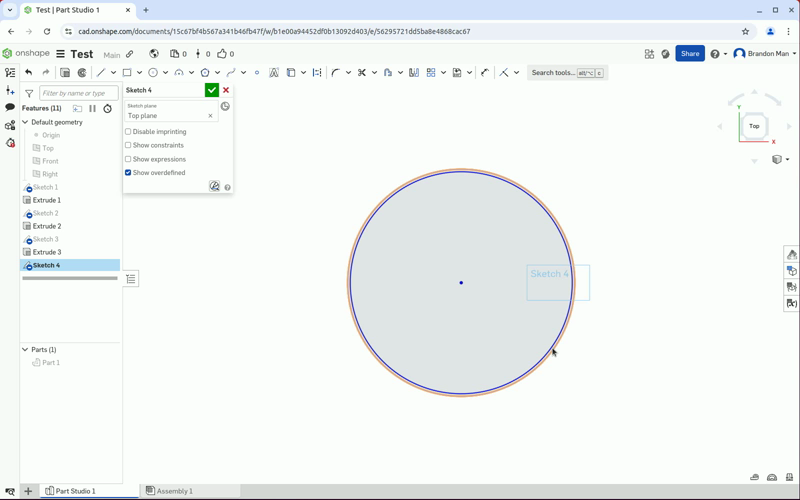
scroll(6)
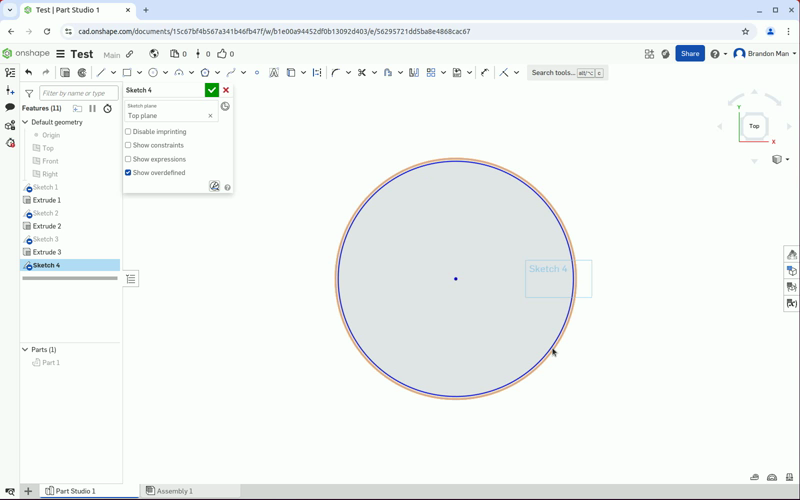
scroll(6)
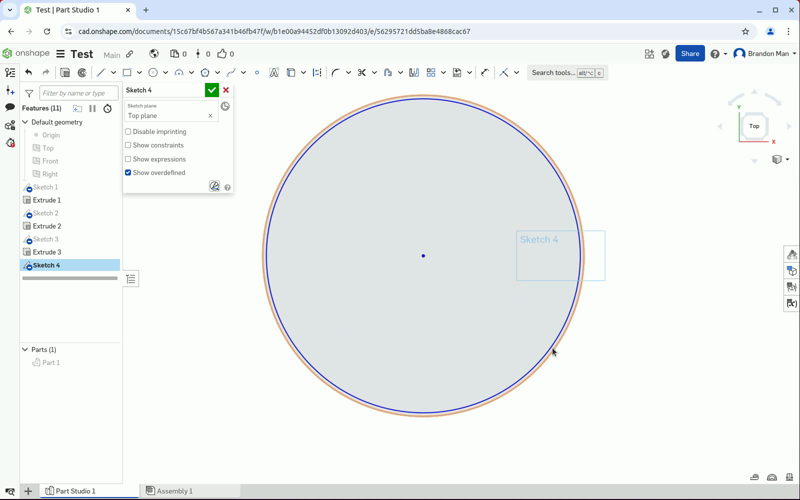
scroll(6)
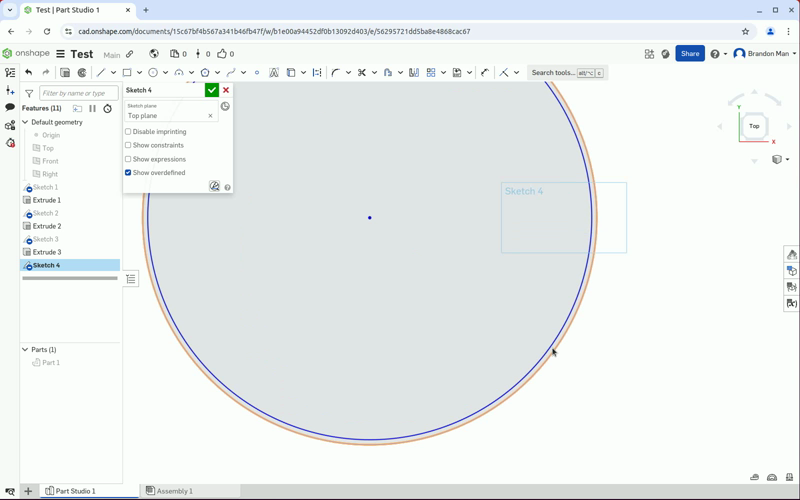
scroll(6)
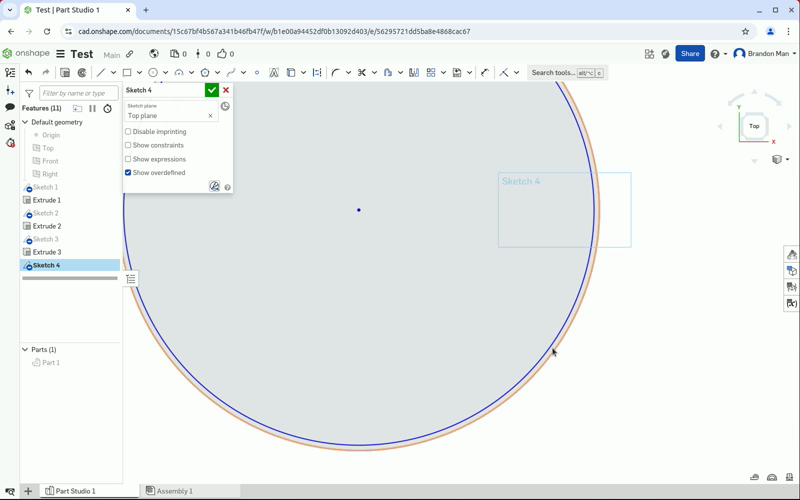
scroll(6)
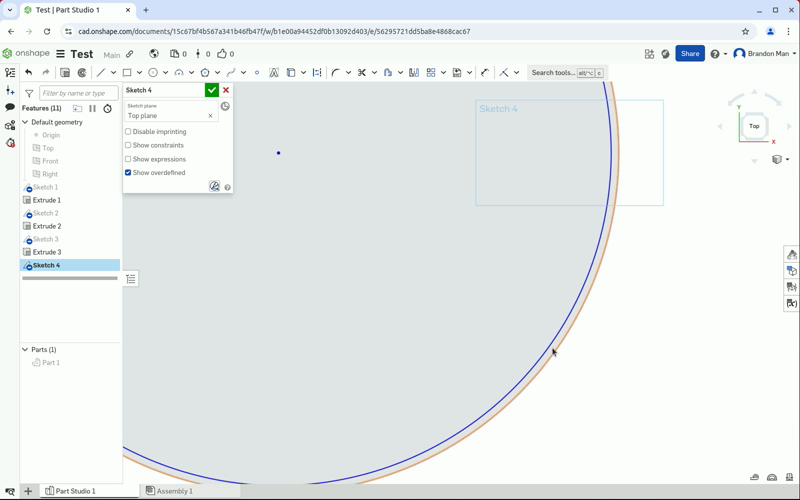
scroll(6)
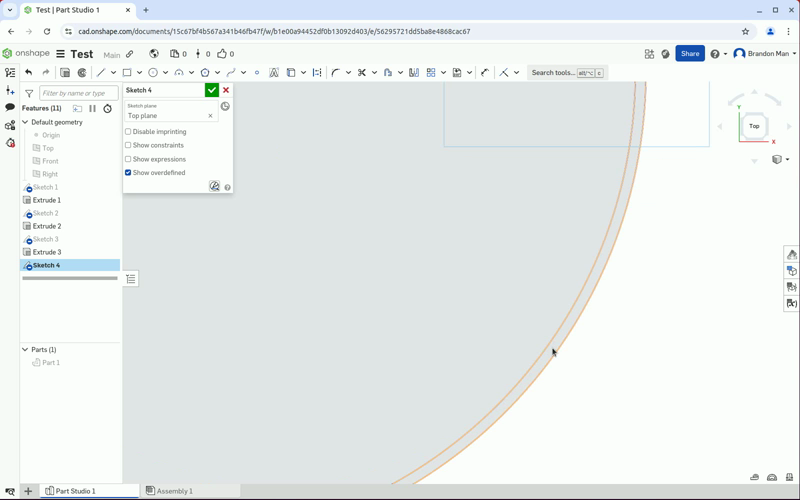
scroll(6)
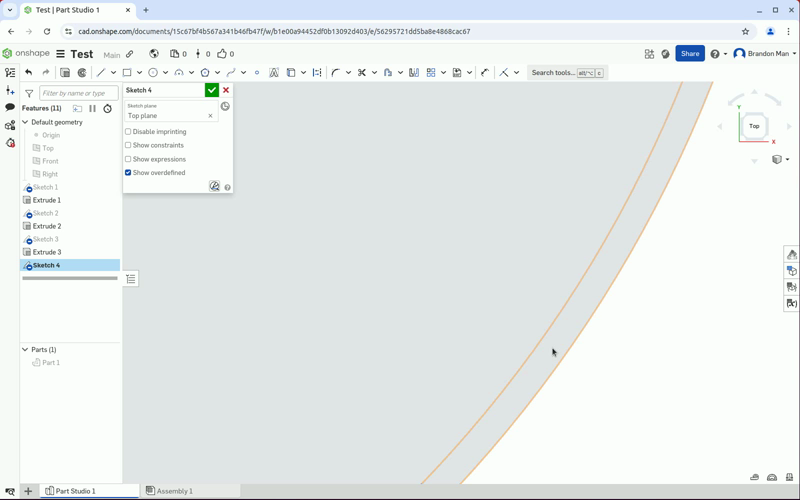
click(552, 347)
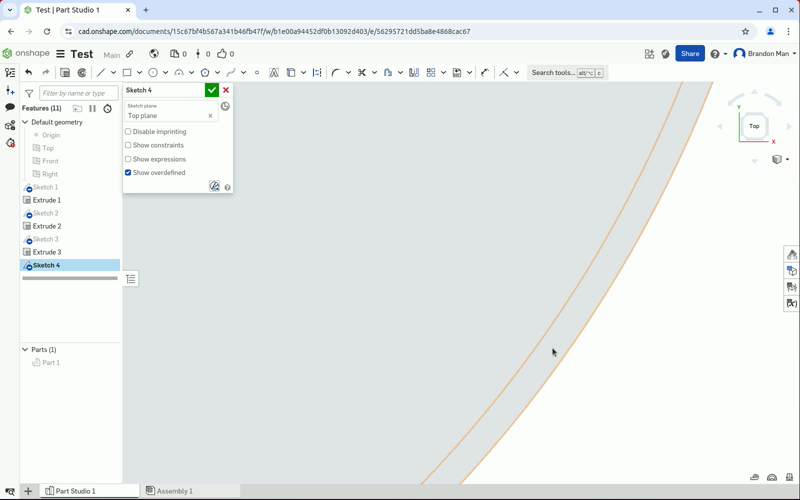
scroll(-6)
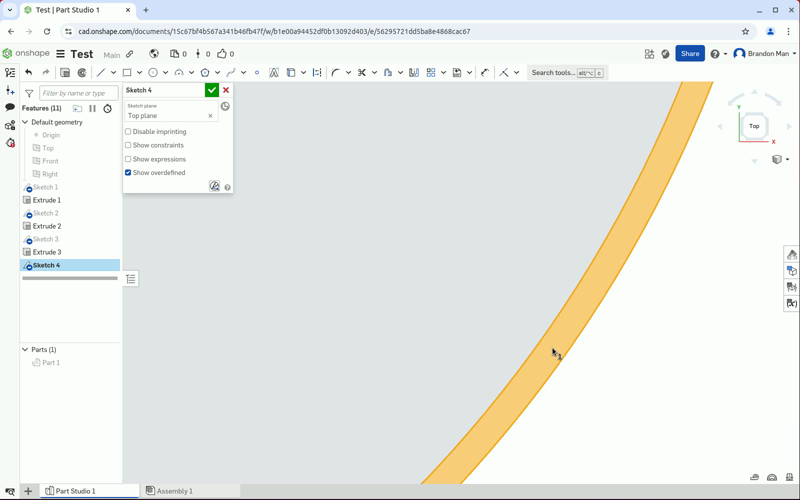
scroll(-6)
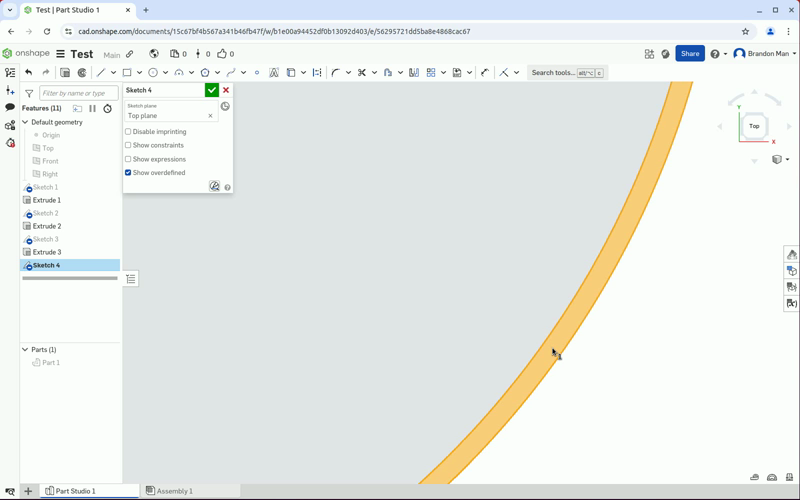
scroll(-6)
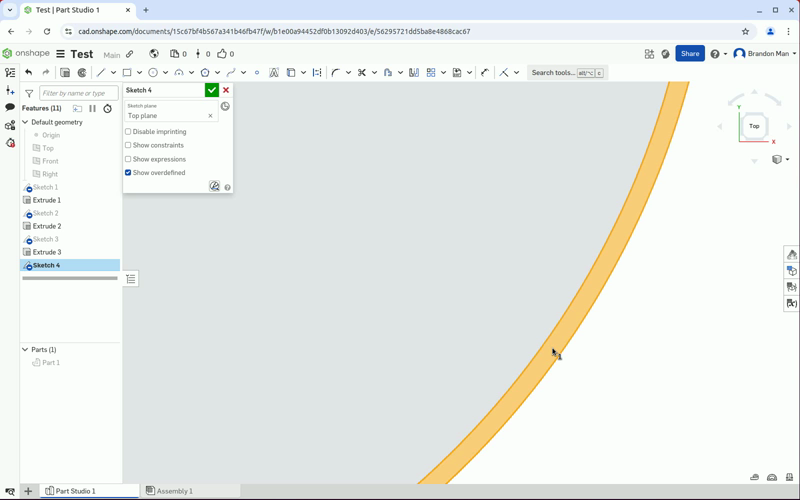
scroll(-6)
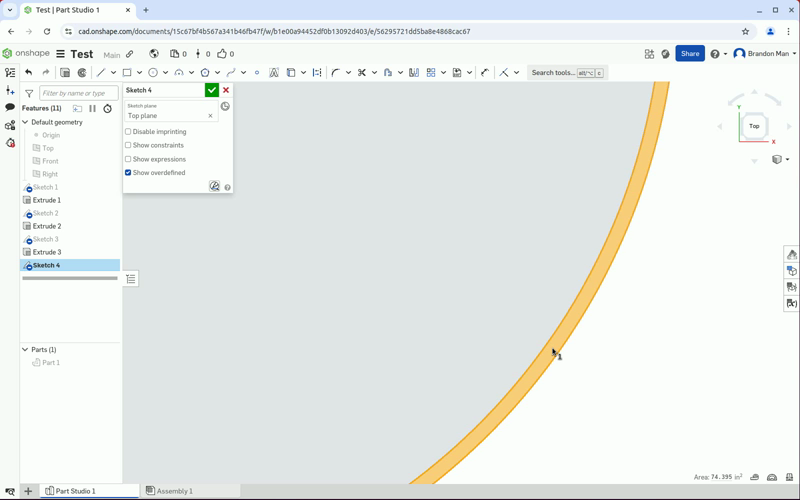
scroll(-6)
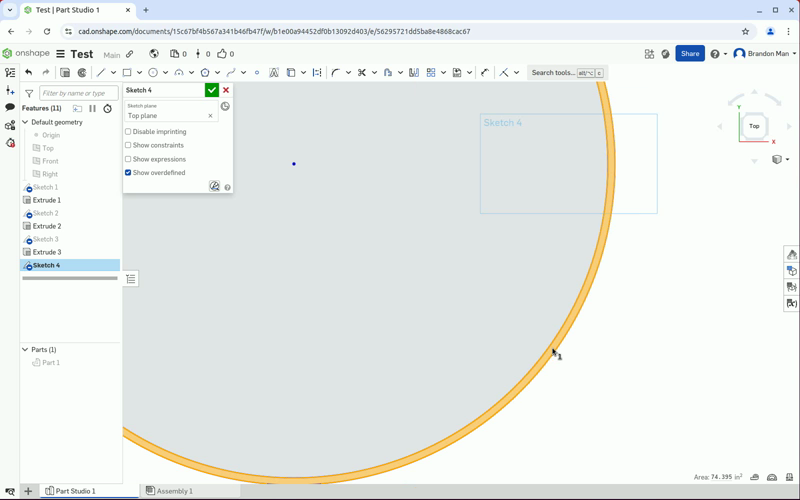
scroll(-6)
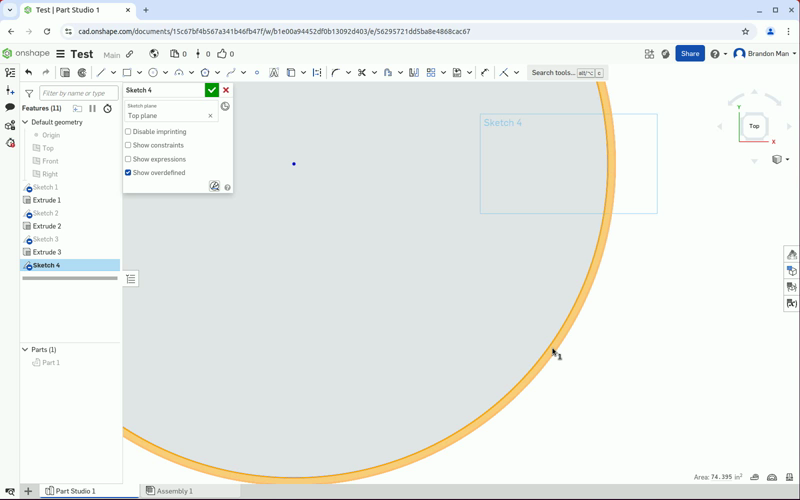
scroll(-6)
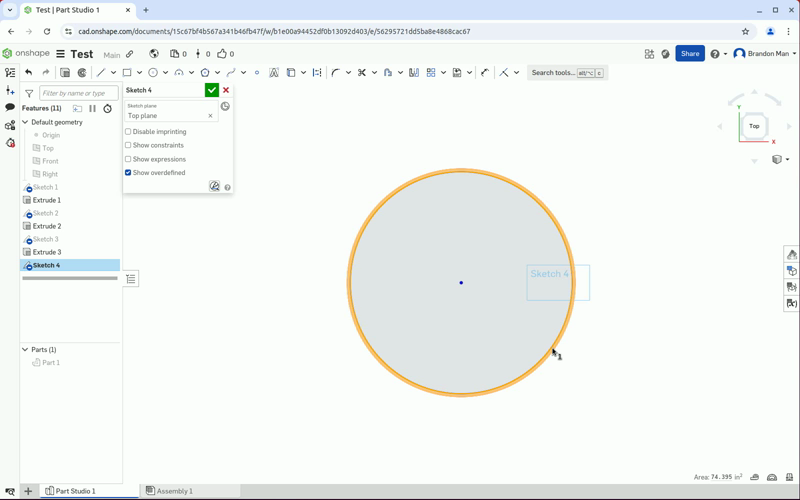
mouse_move(73, 352)
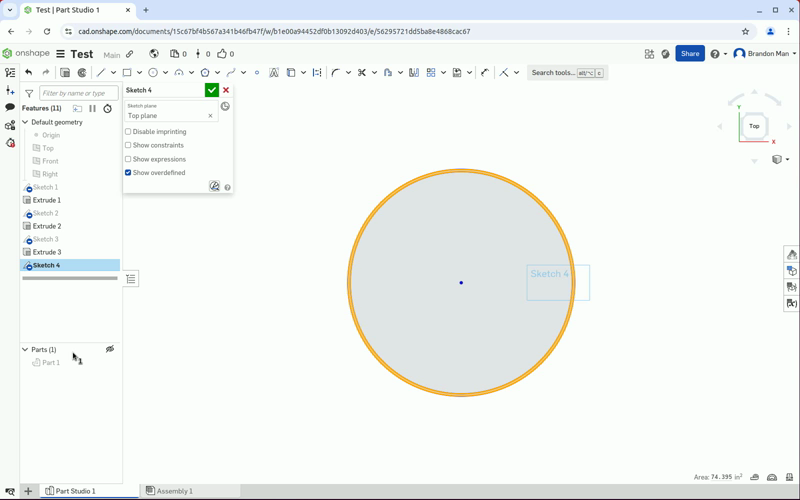
key(shift+y)
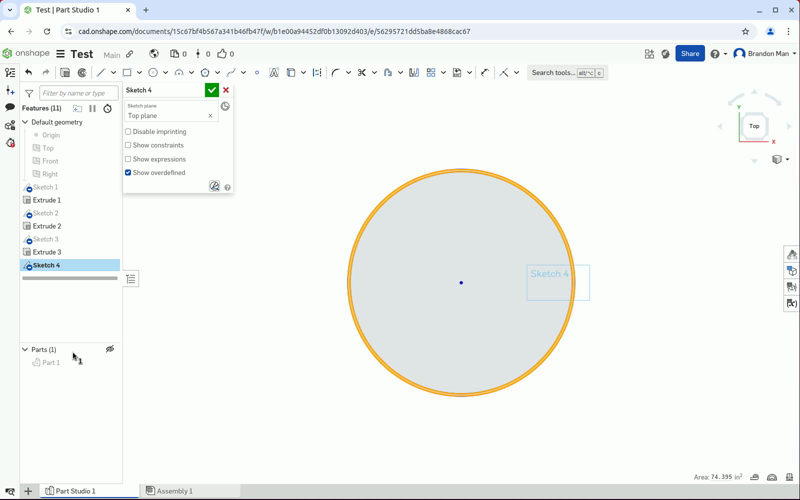
key(shift+e)
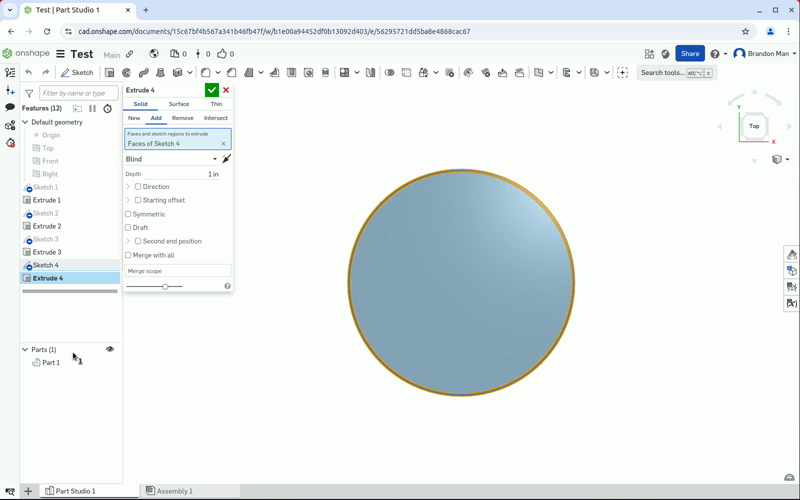
mouse_move(143, 106)
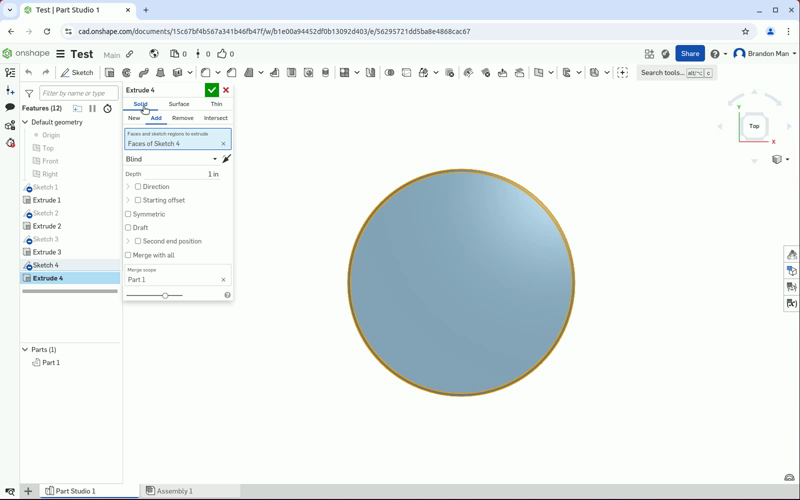
click(143, 106)
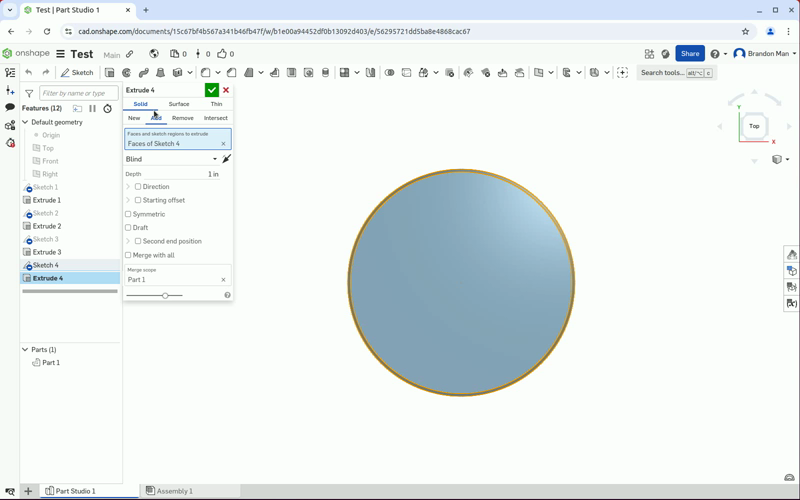
mouse_move(186, 120)
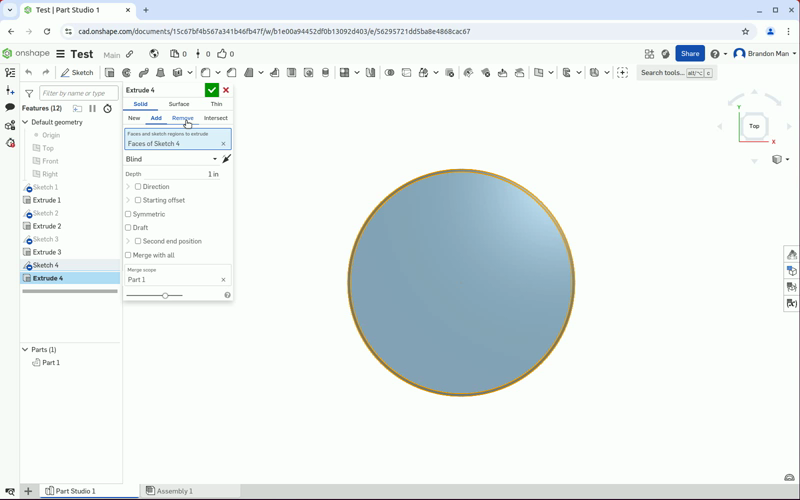
click(186, 120)
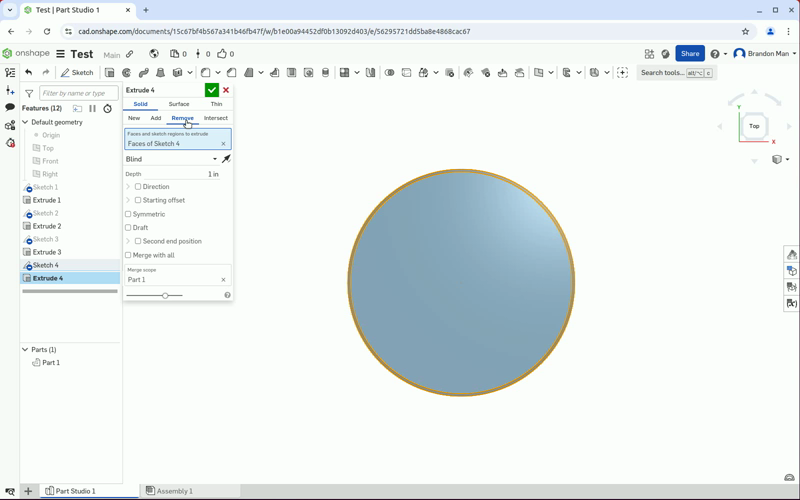
key(tab, 4)
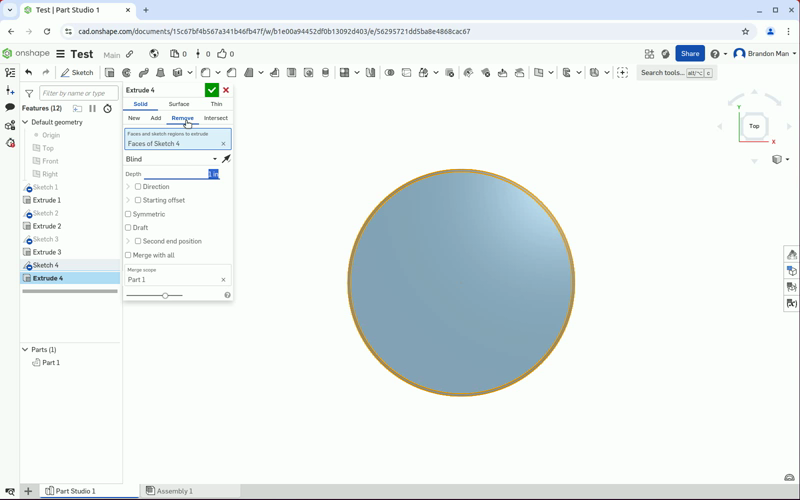
text(0.481)
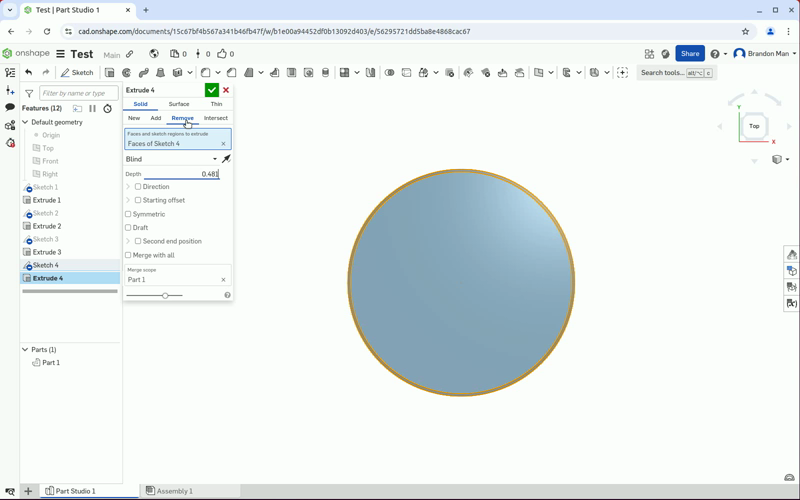
key(tab, 6)
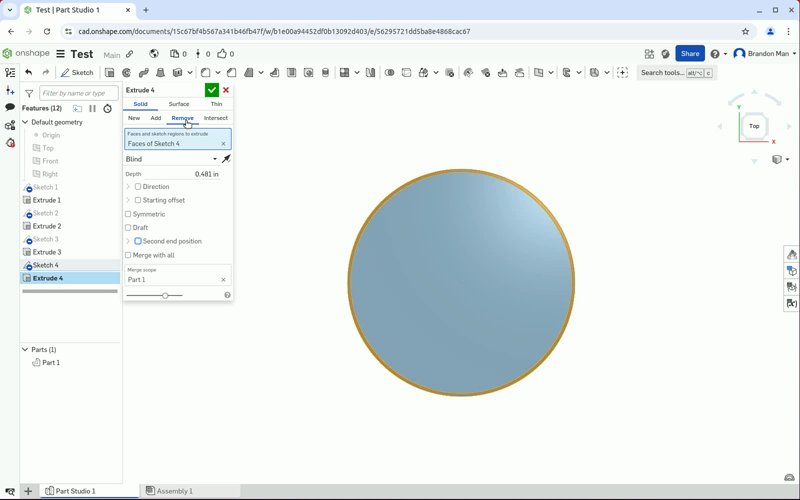
key(space)
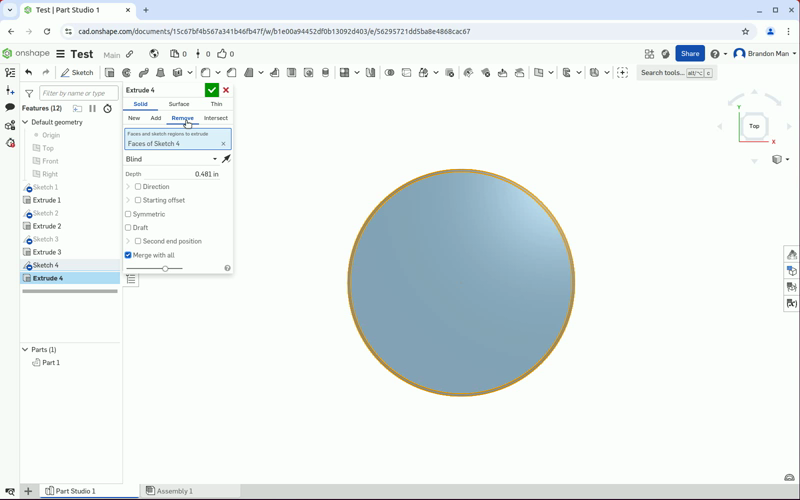
key(enter)
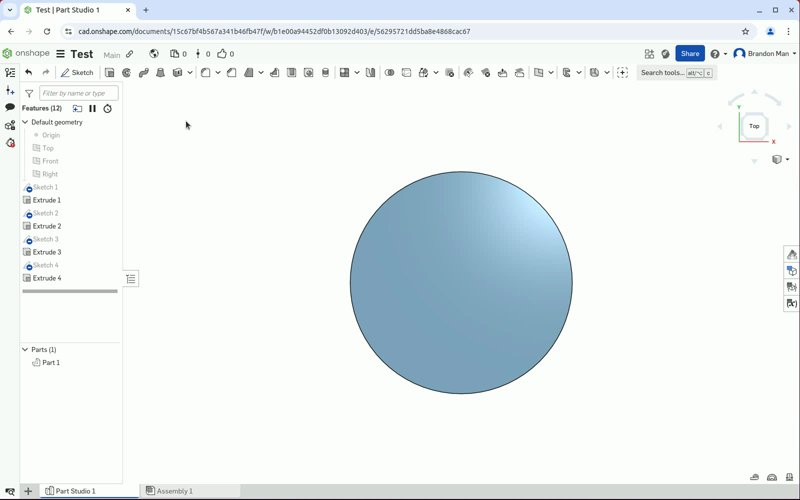
key(shift+h)
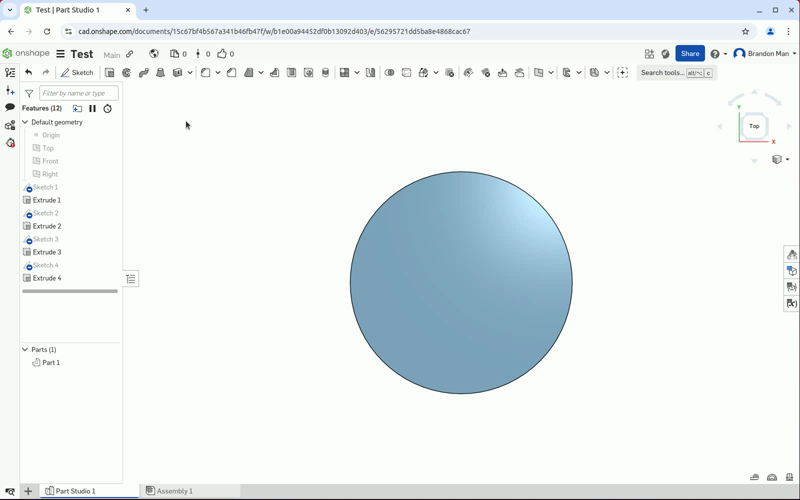
key(shift+h)
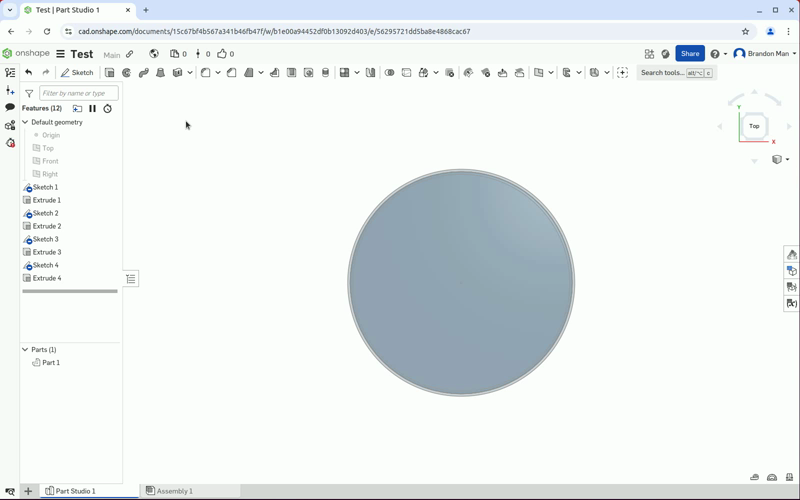
key(shift+7)
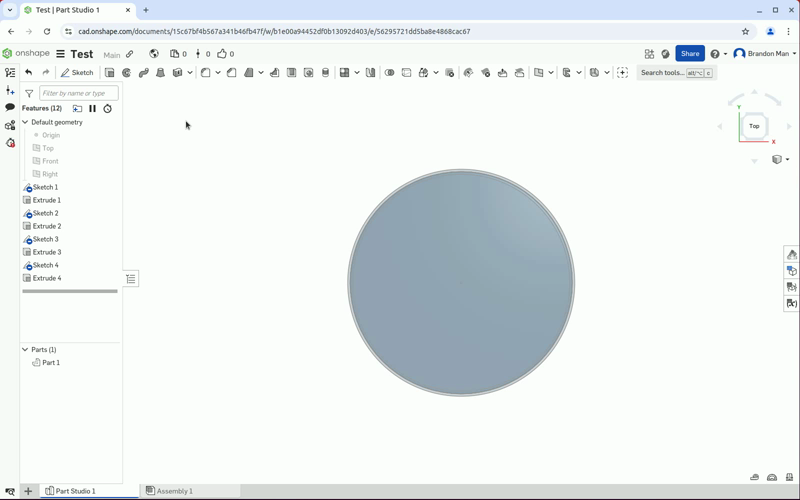
key(up, 3)
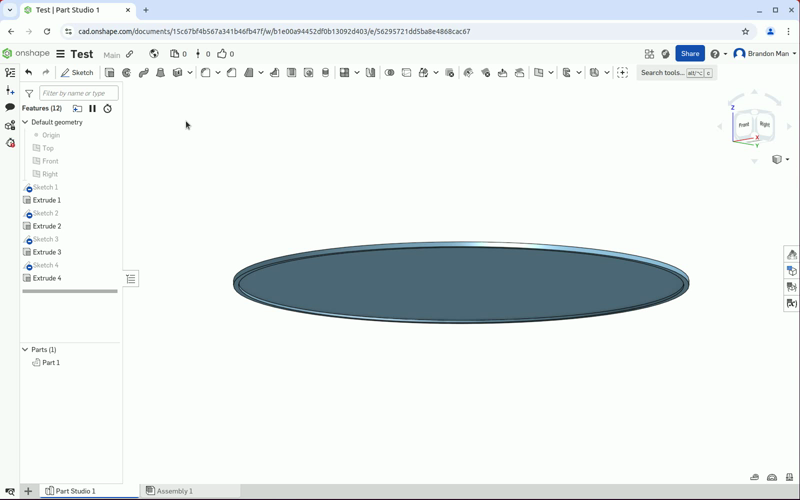
key(left, 3)
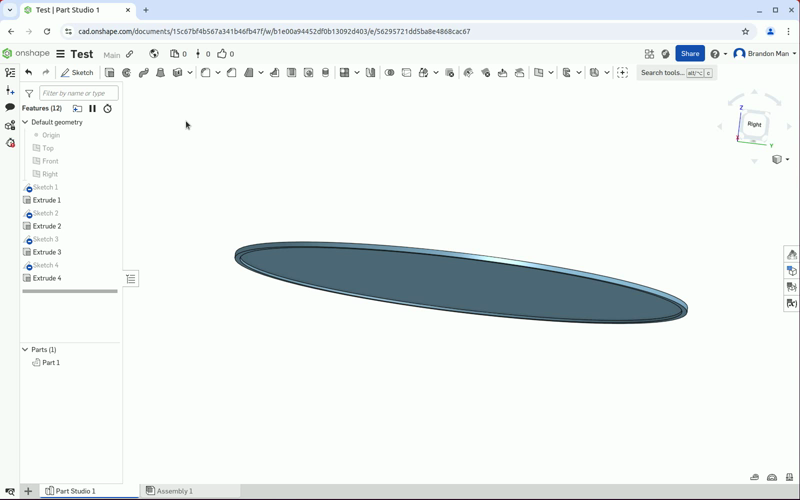
key(right, 3)
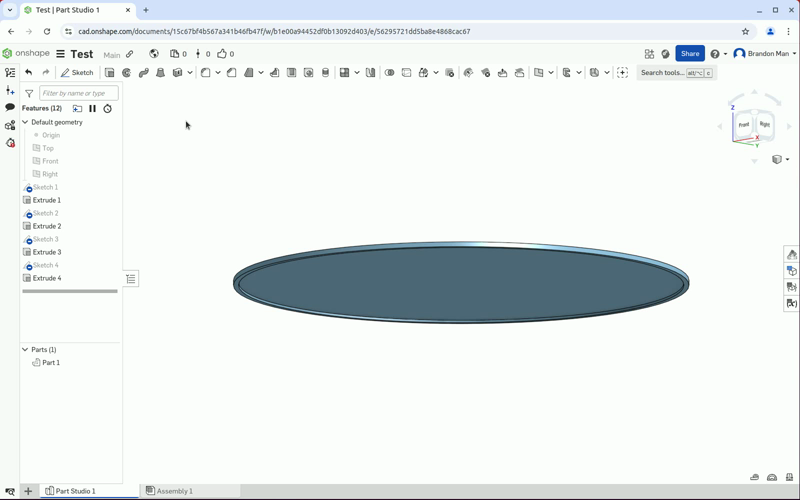
key(down, 3)
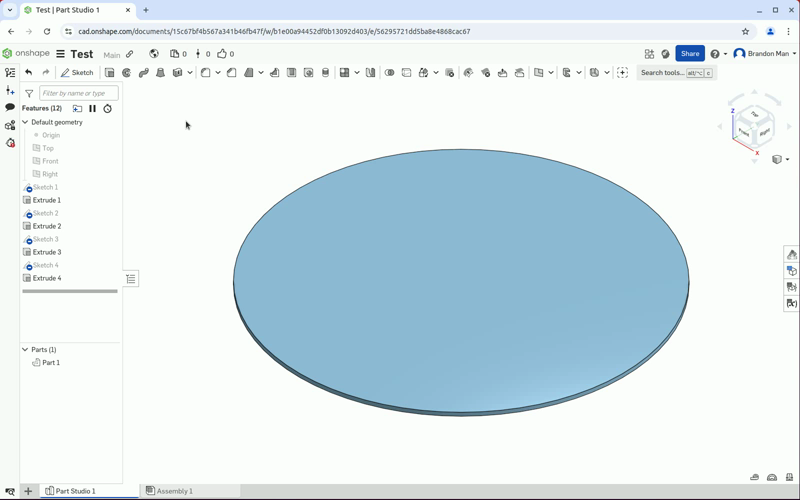
mouse_move(73, 189)
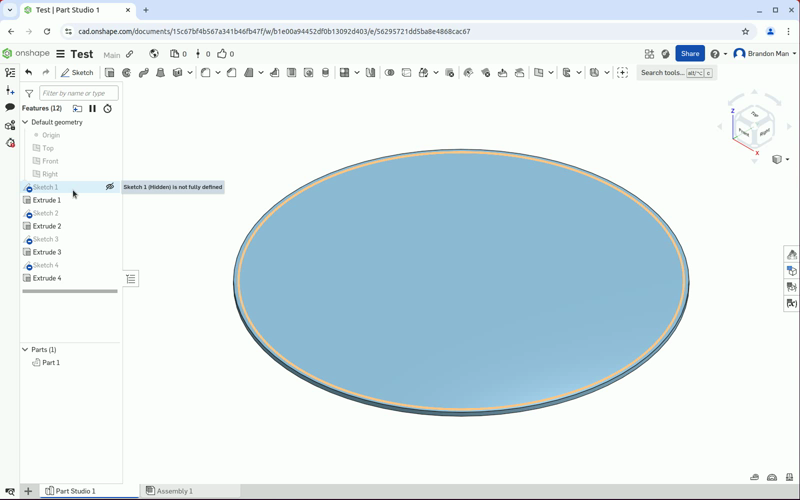
click(73, 189)